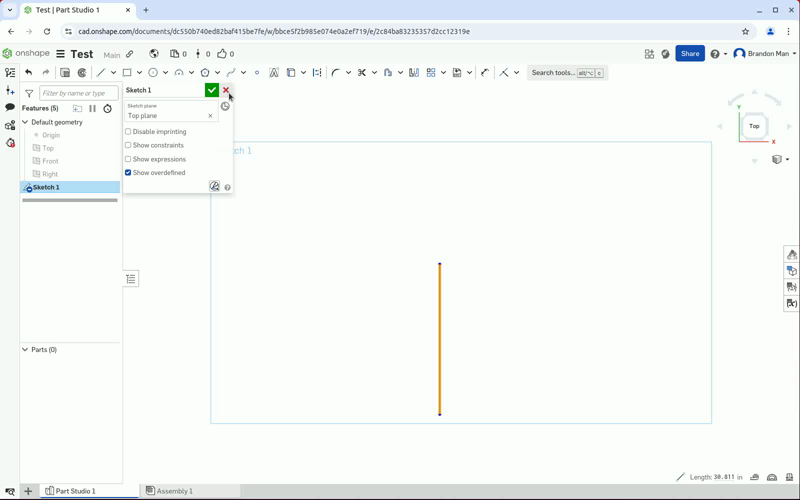
key(shift+h)
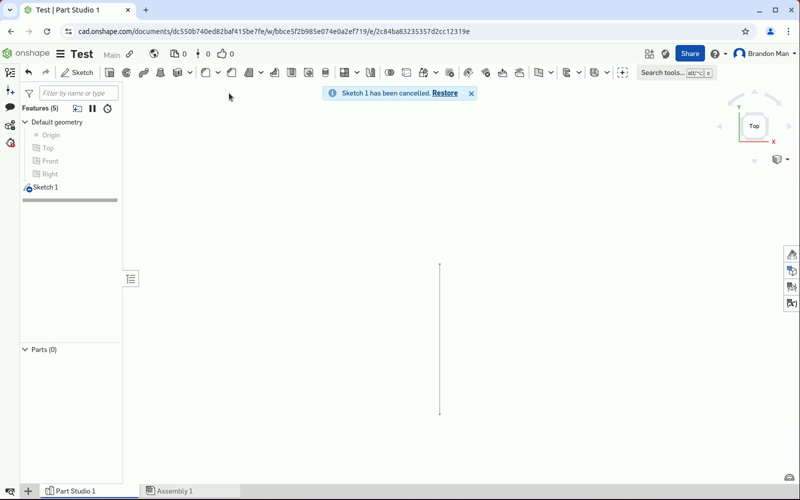
mouse_move(73, 352)
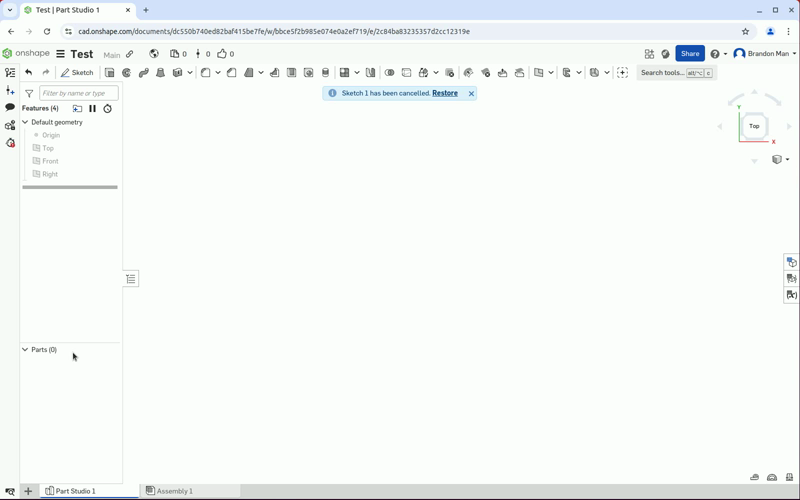
key(y)
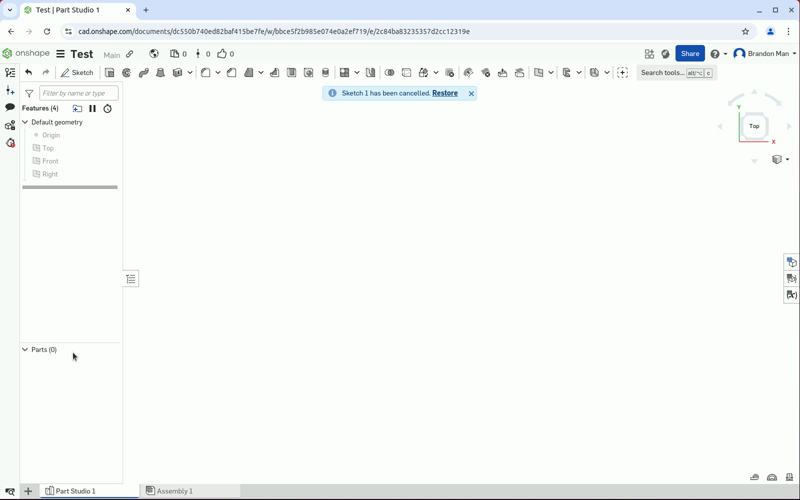
key(shift+p)
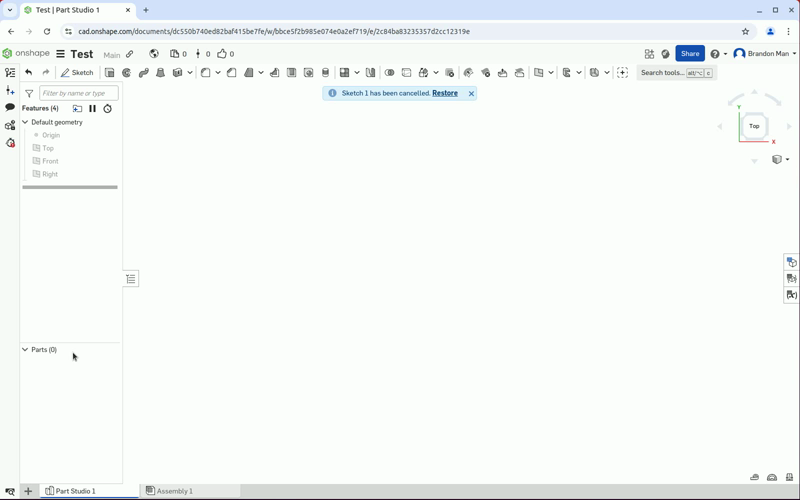
key(space)
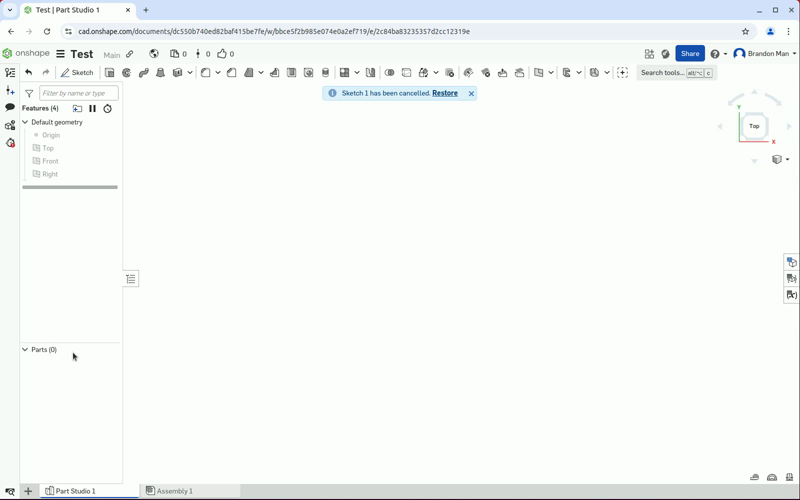
key_down(shift)
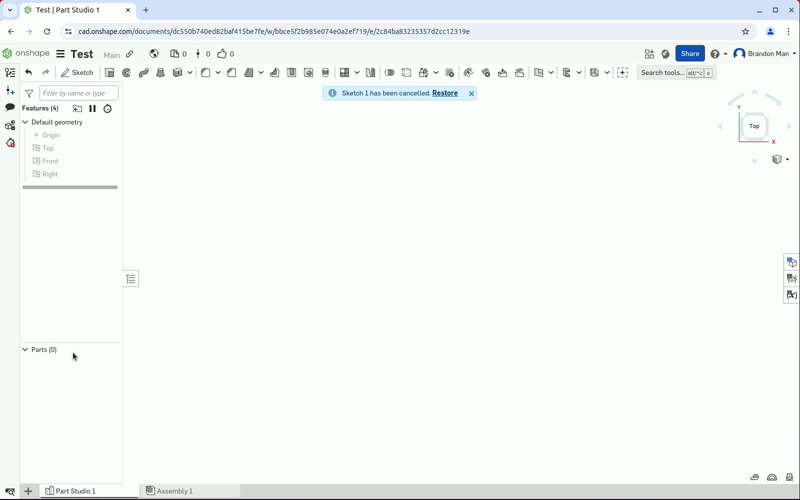
key(up)
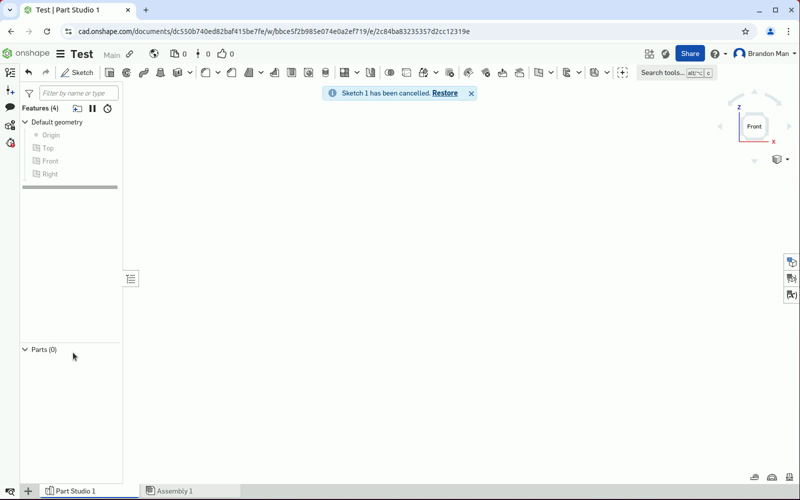
key_up(shift)
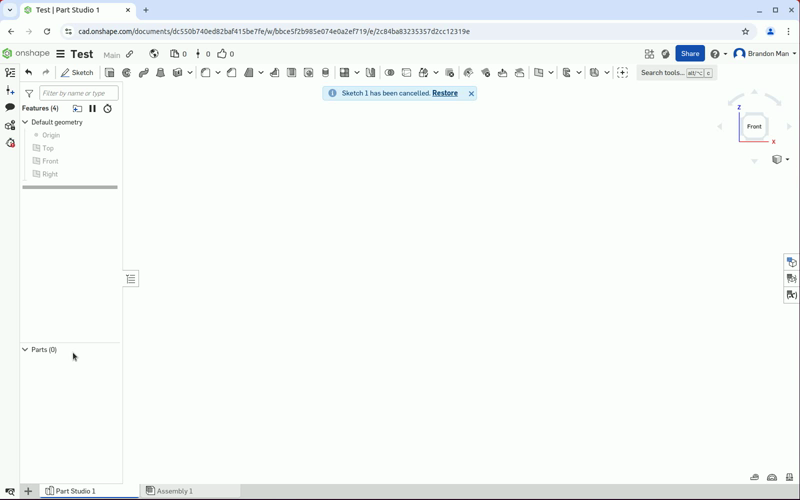
mouse_move(73, 352)
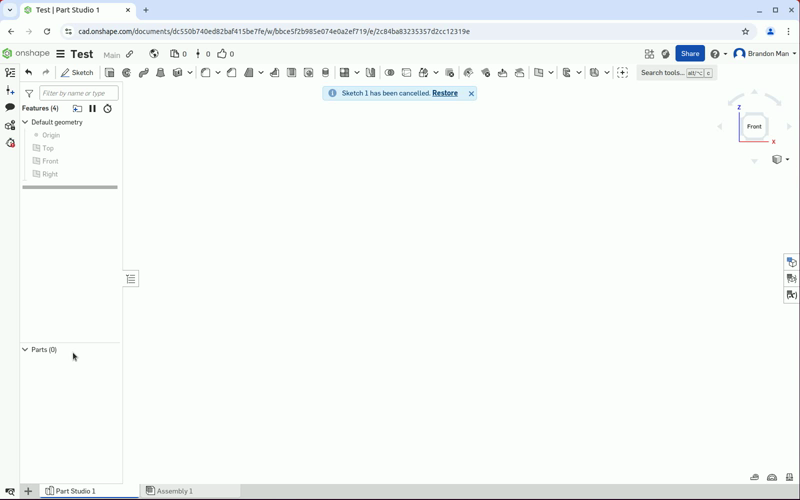
key(shift+y)
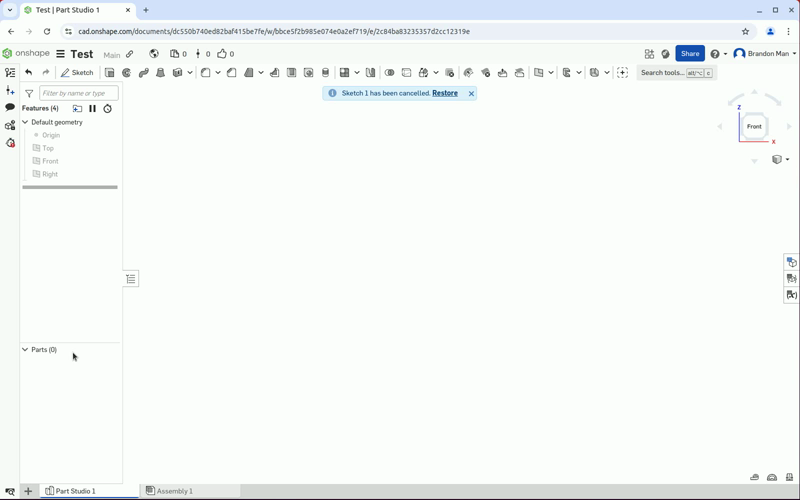
key(shift+s)
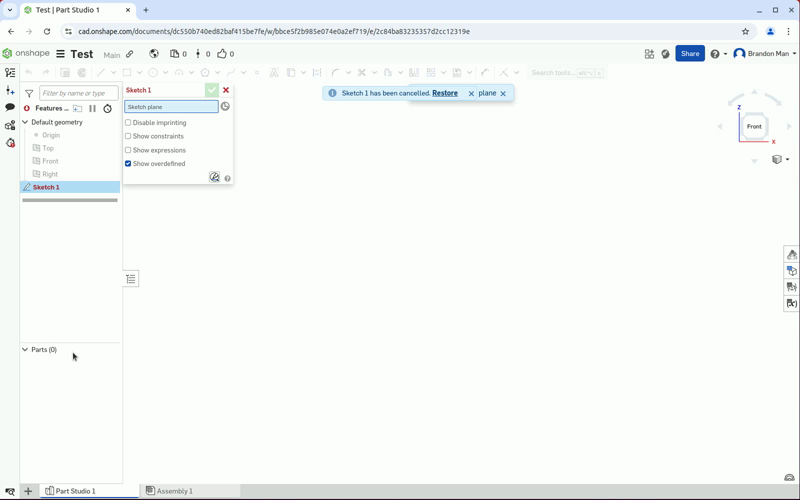
mouse_move(73, 163)
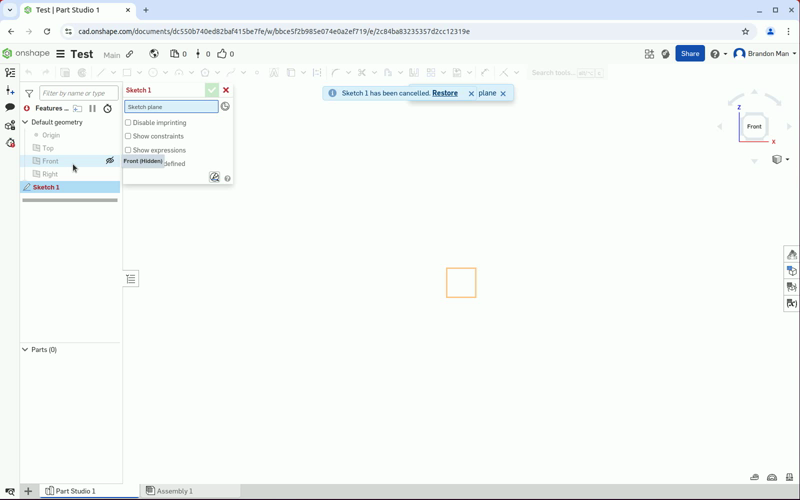
click(73, 163)
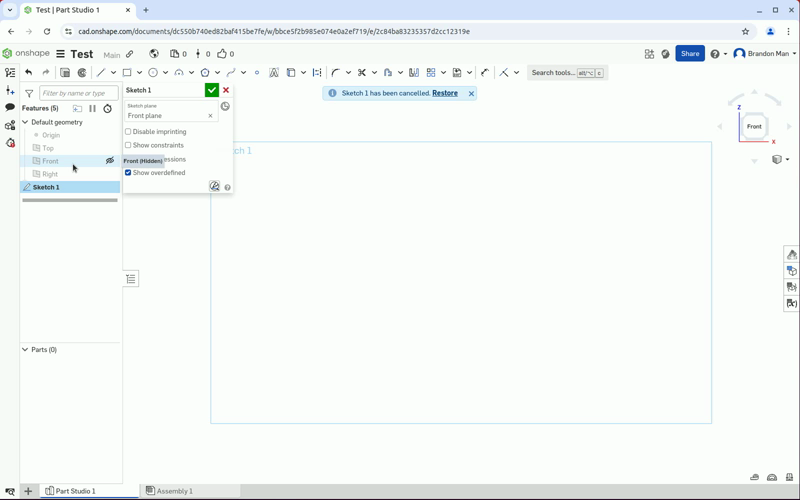
mouse_move(73, 352)
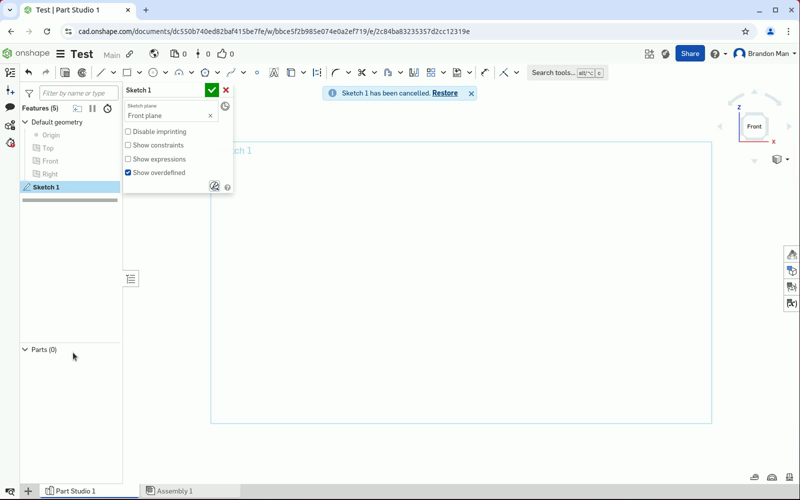
key(y)
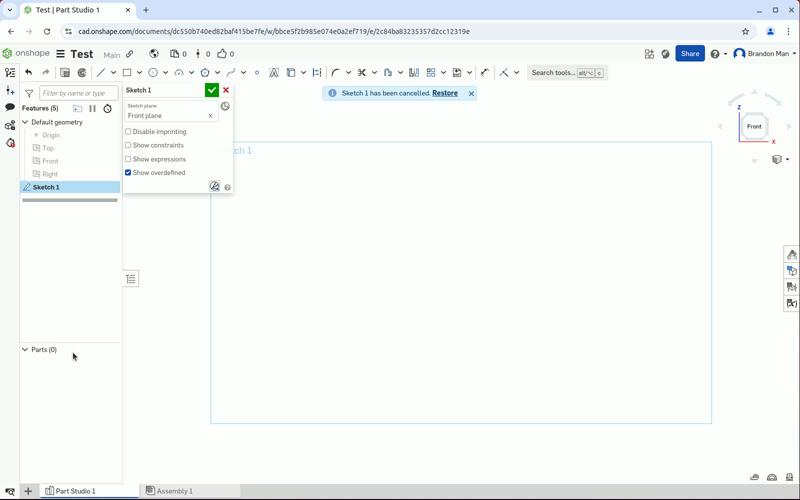
key(l)
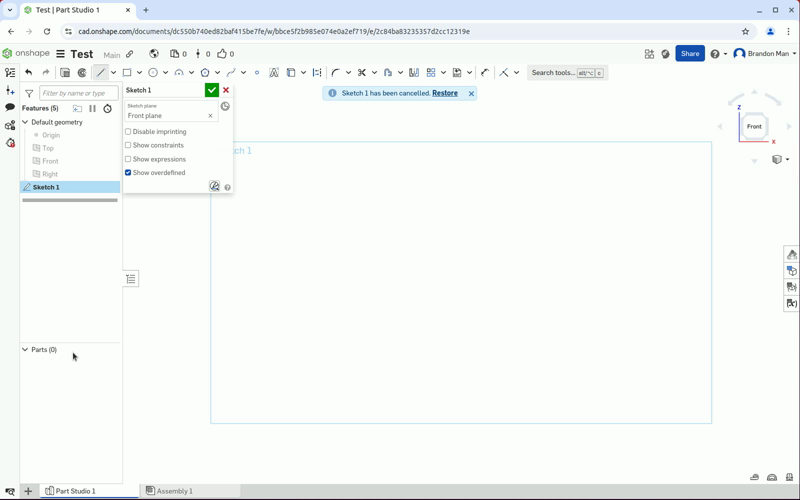
key_down(shift)
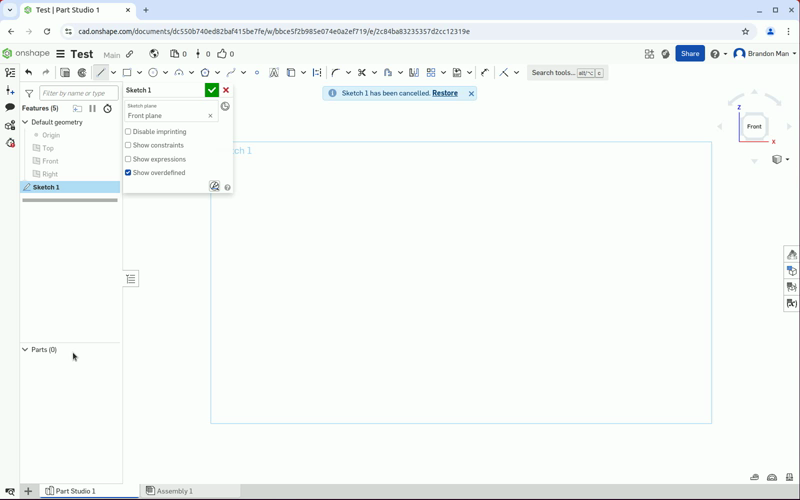
mouse_move(348, 237)
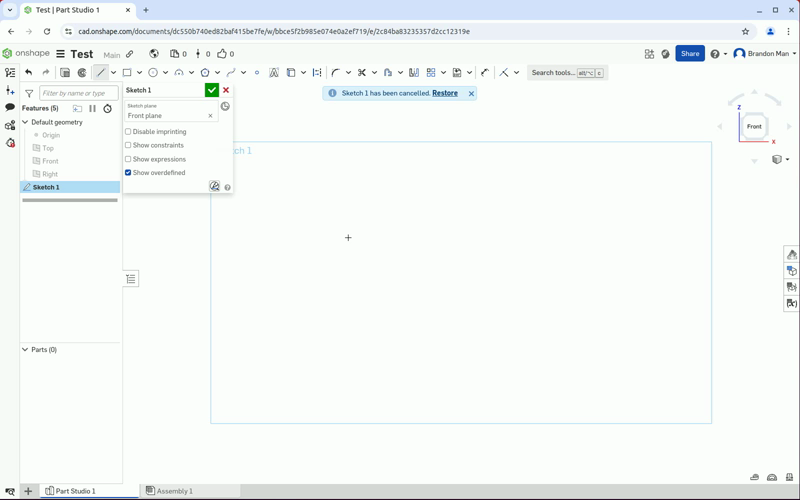
click(348, 237)
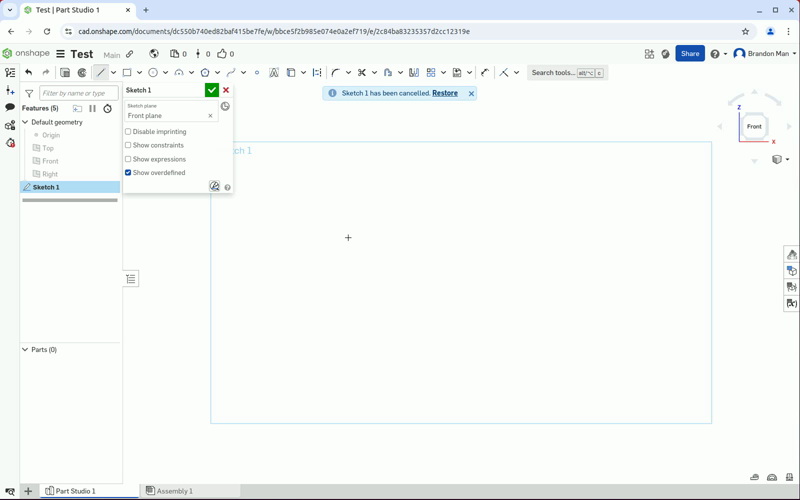
key_up(shift)
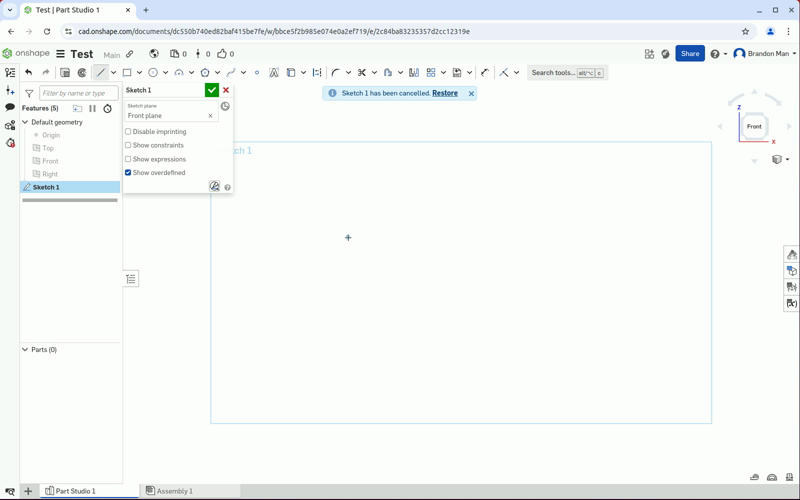
key_down(shift)
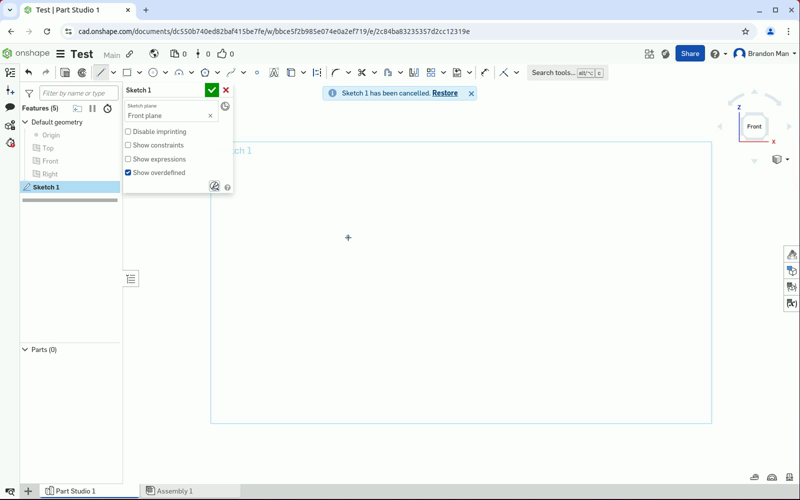
mouse_move(409, 237)
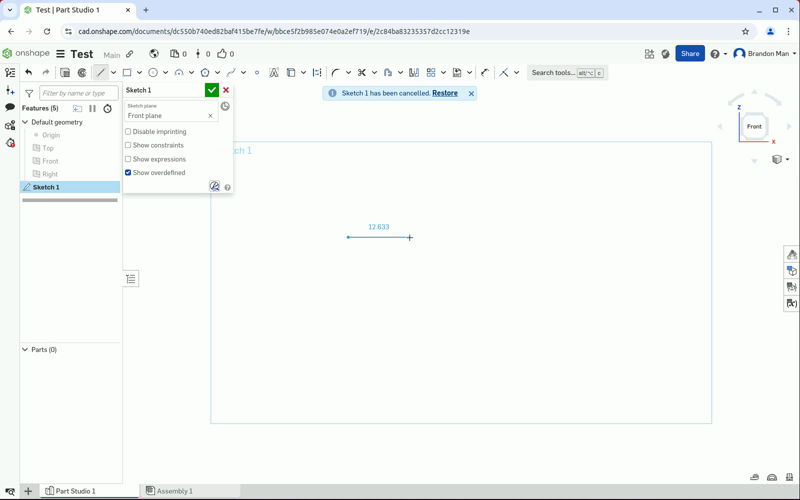
click(409, 237)
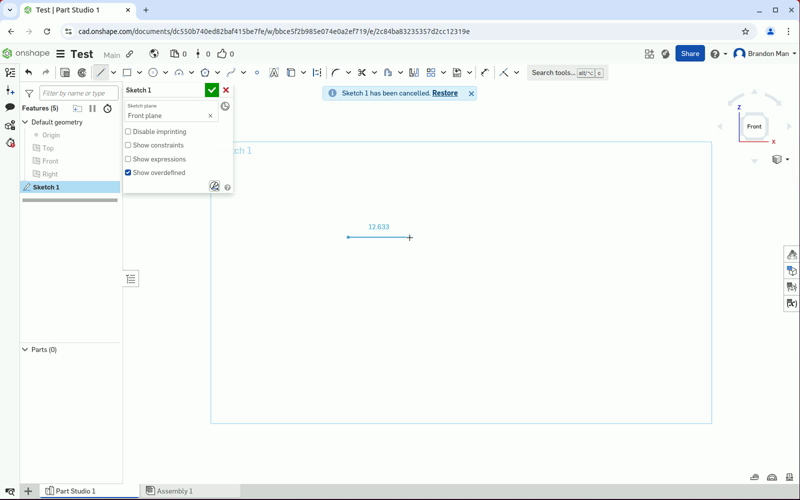
key_up(shift)
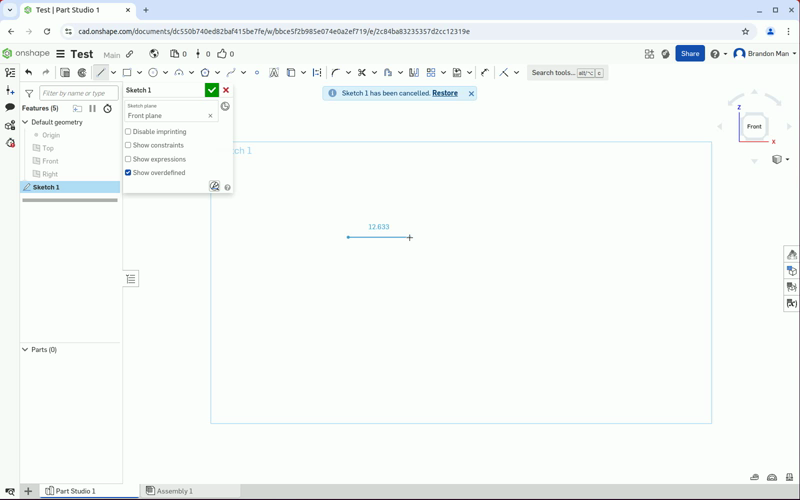
key_down(shift)
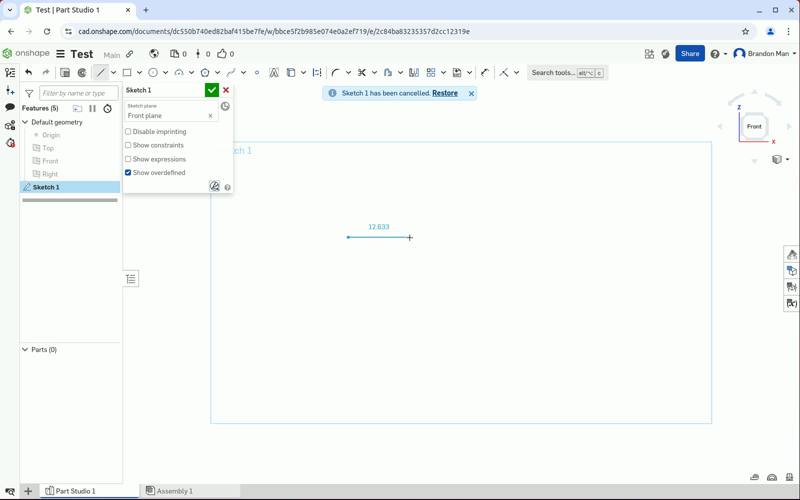
mouse_move(439, 237)
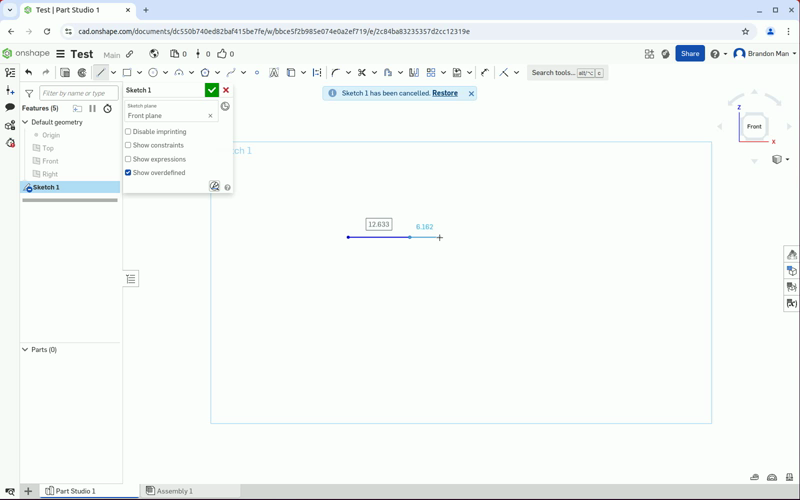
mouse_move(409, 221)
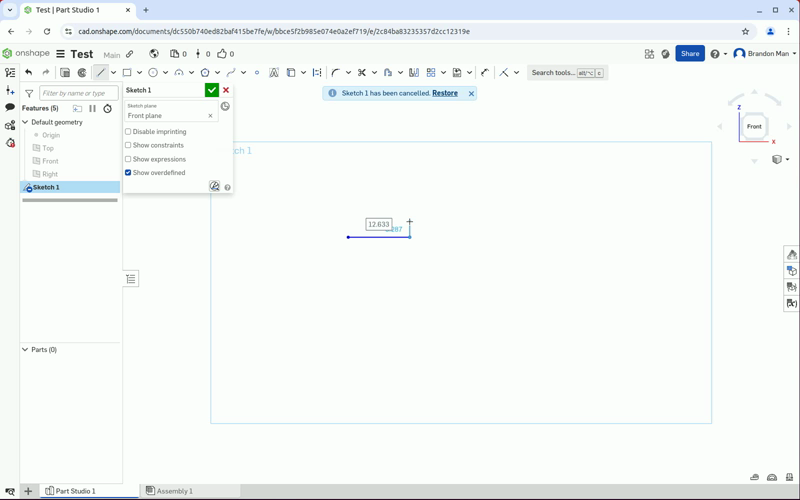
click(409, 221)
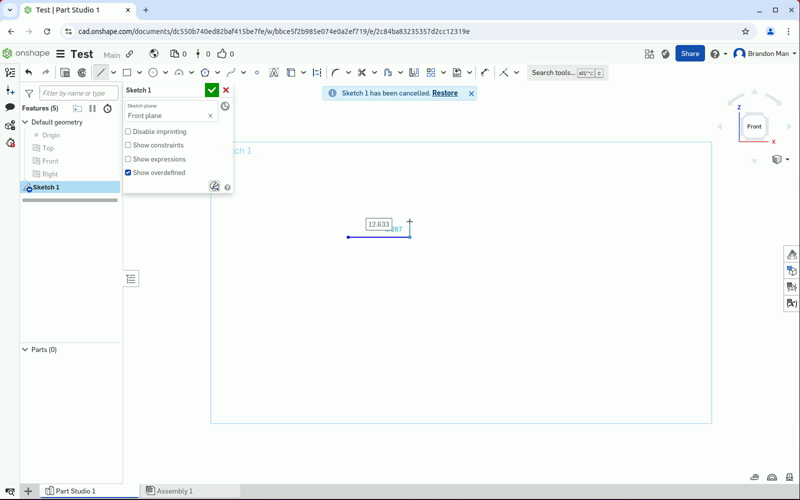
key_up(shift)
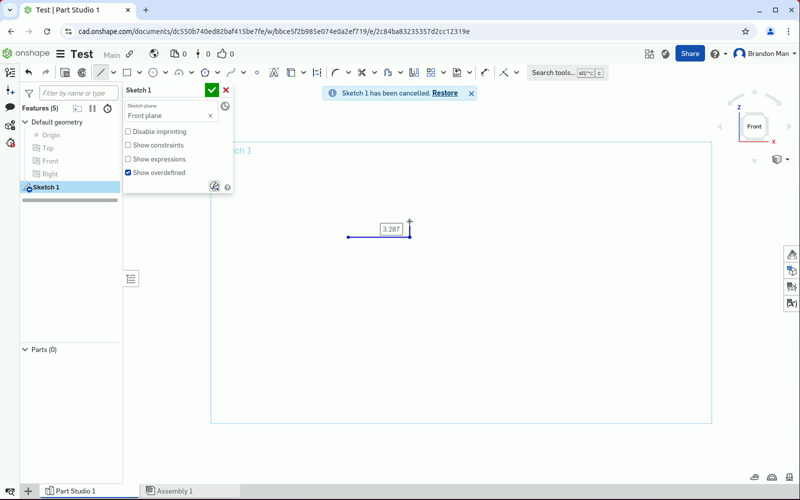
key_down(shift)
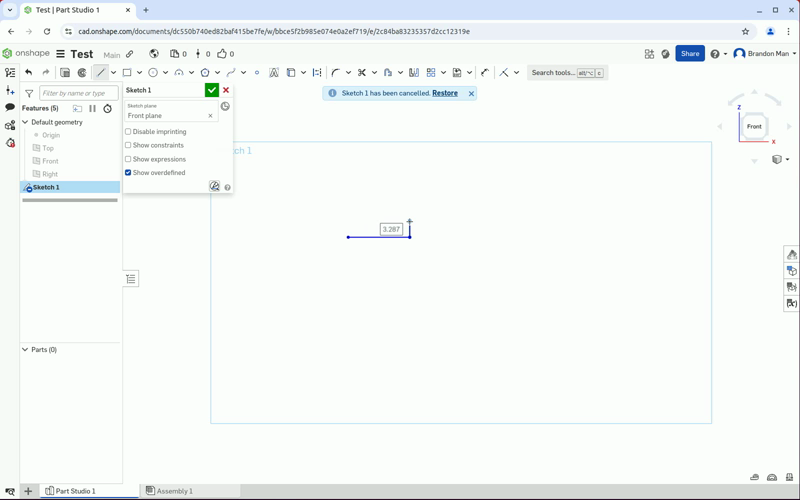
mouse_move(439, 221)
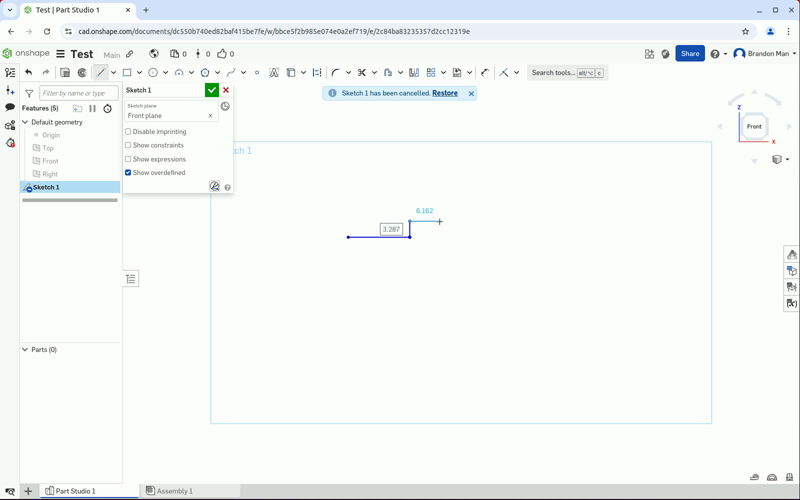
mouse_move(409, 204)
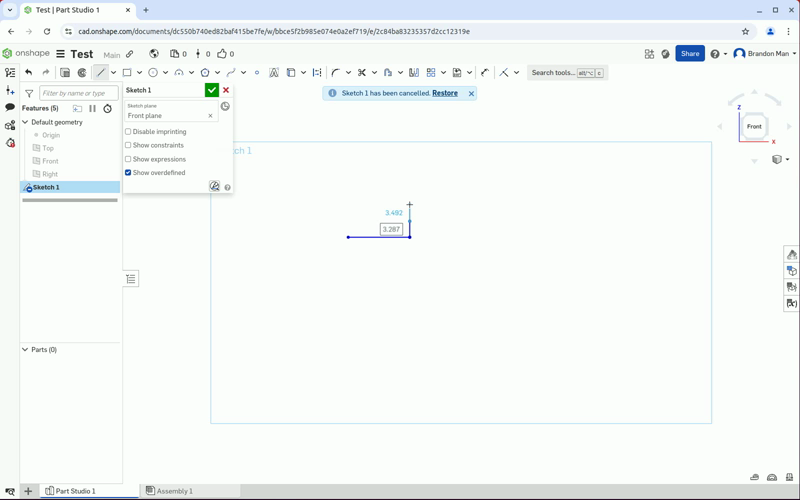
click(409, 204)
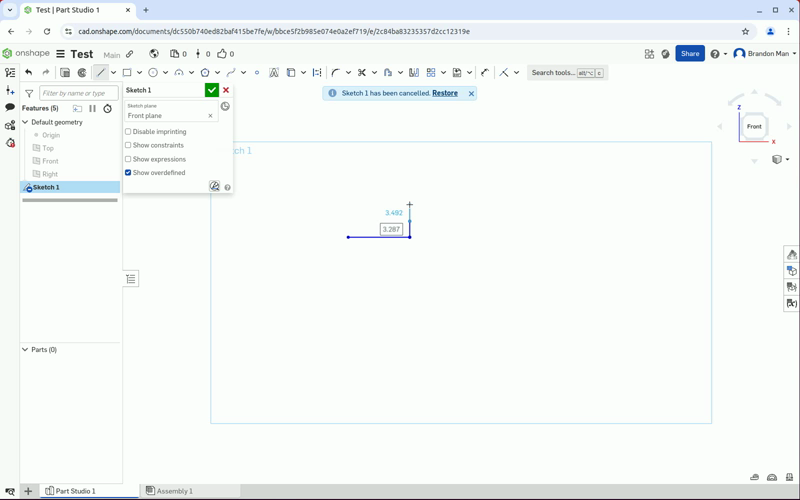
key_up(shift)
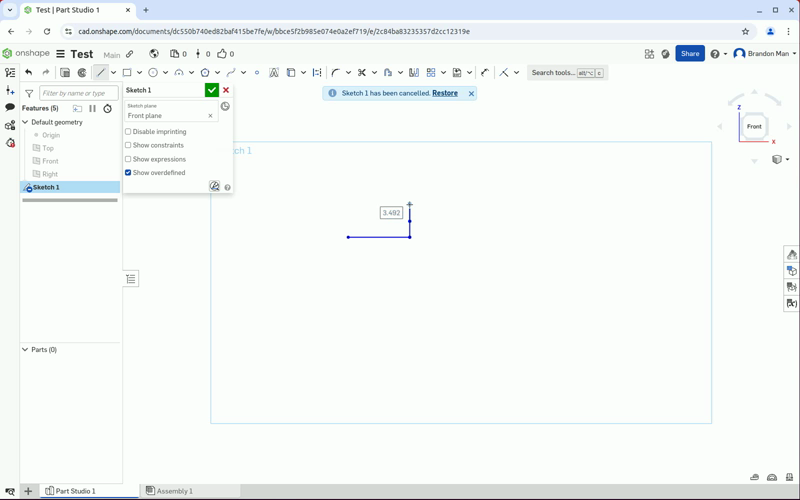
key_down(shift)
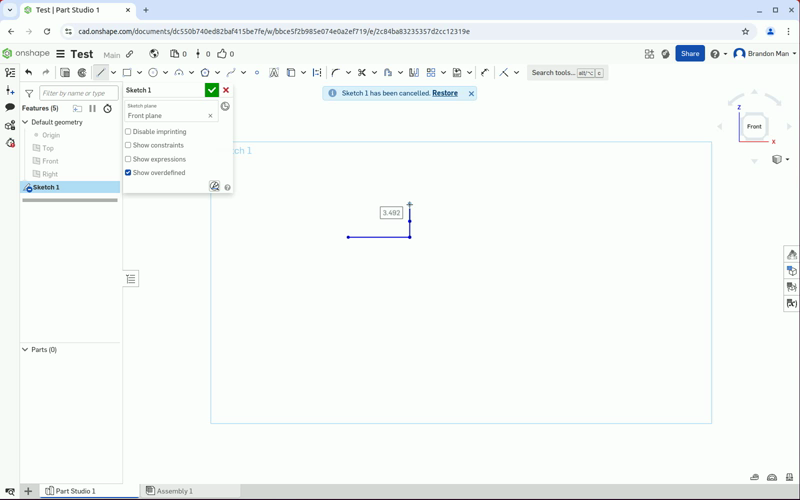
mouse_move(348, 204)
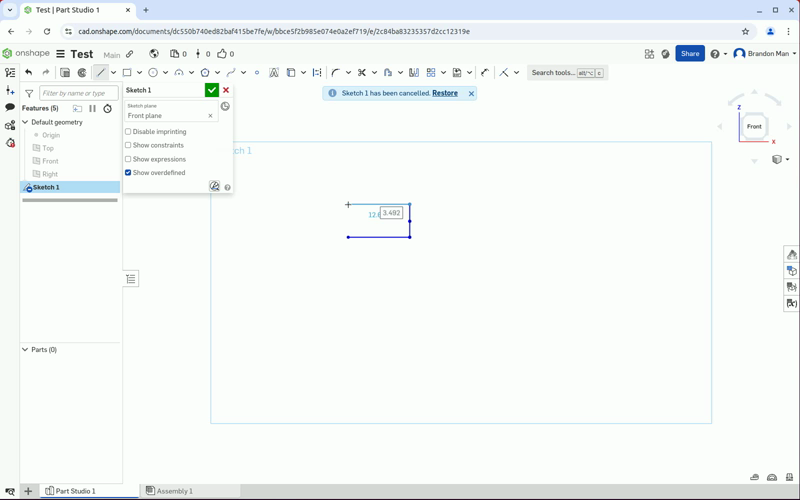
click(348, 204)
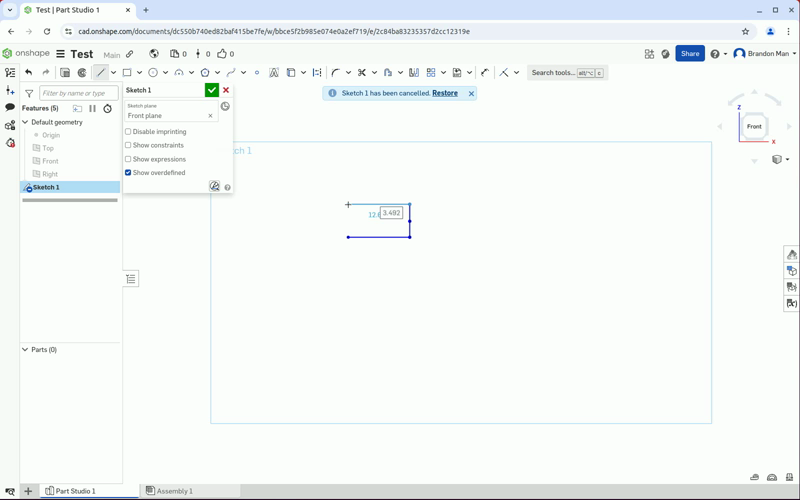
key_up(shift)
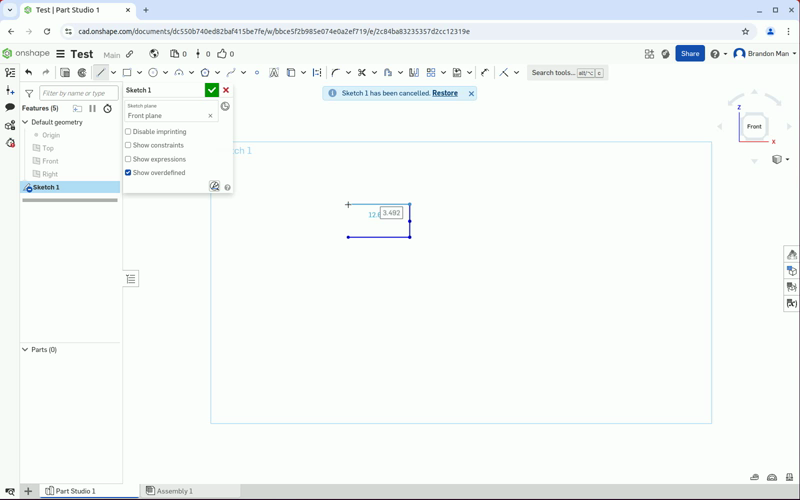
mouse_move(378, 204)
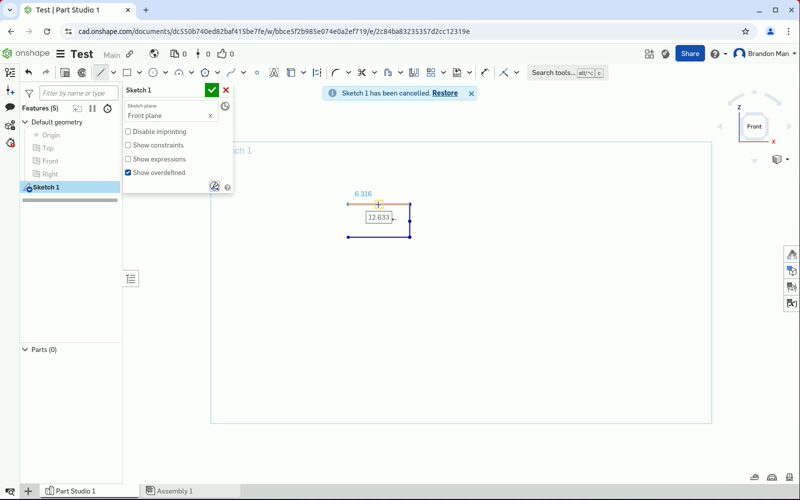
key_down(shift)
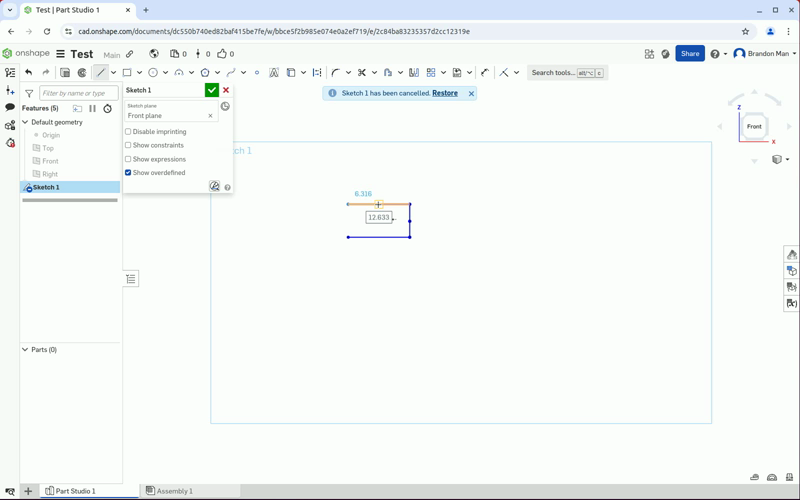
mouse_move(348, 237)
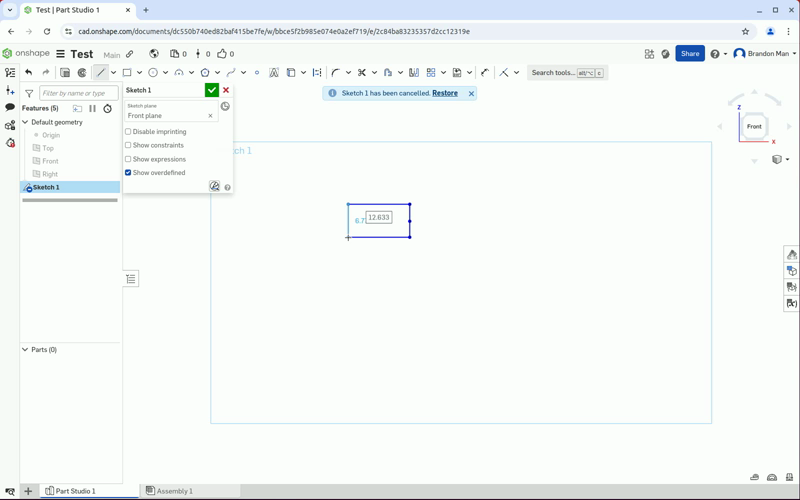
key_up(shift)
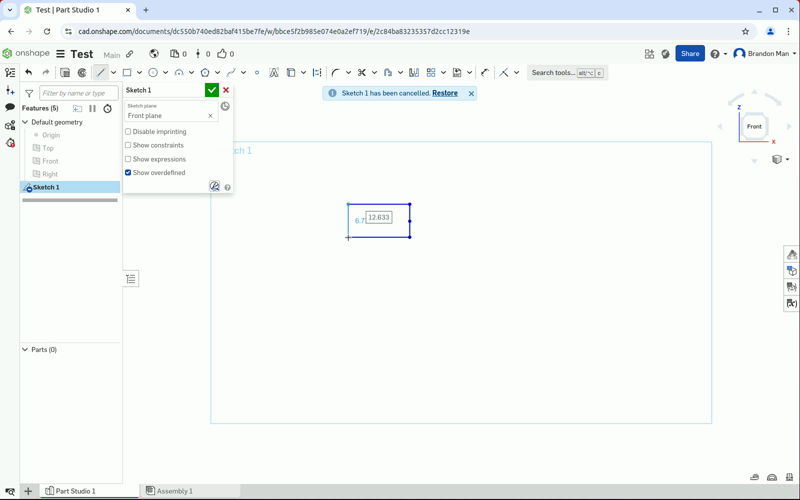
click(348, 237)
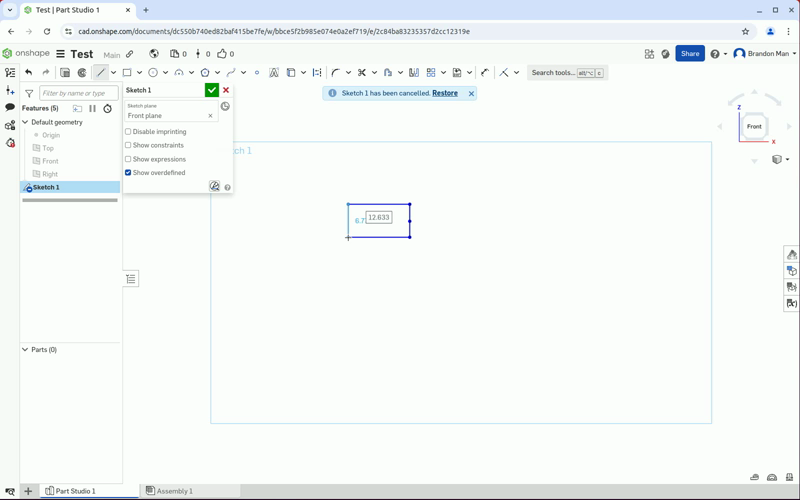
key(esc)
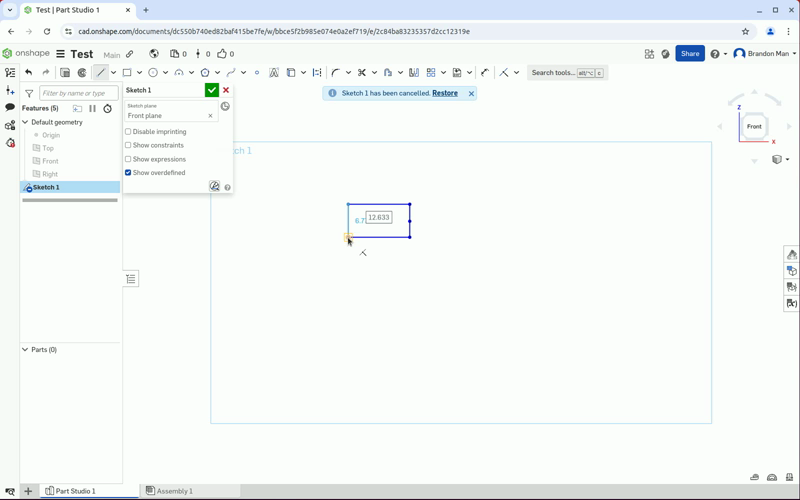
key(a)
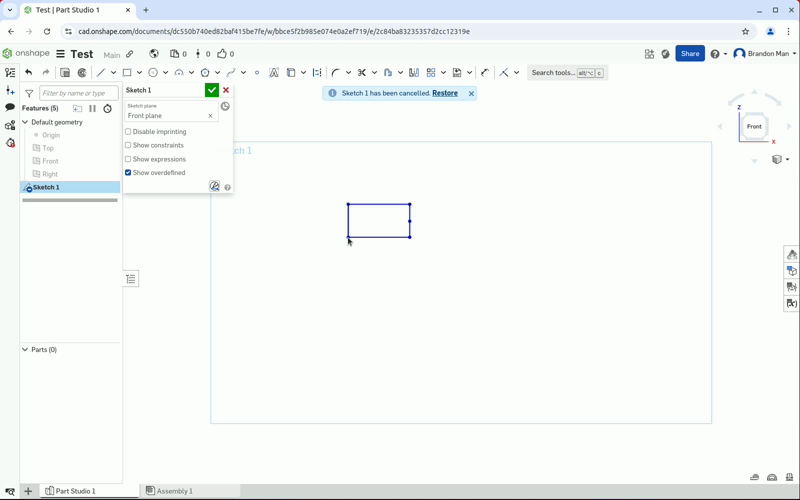
key_down(shift)
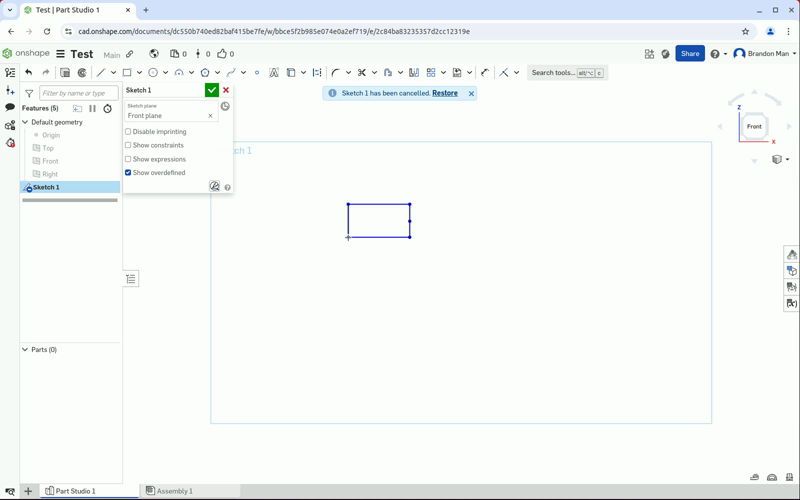
mouse_move(377, 227)
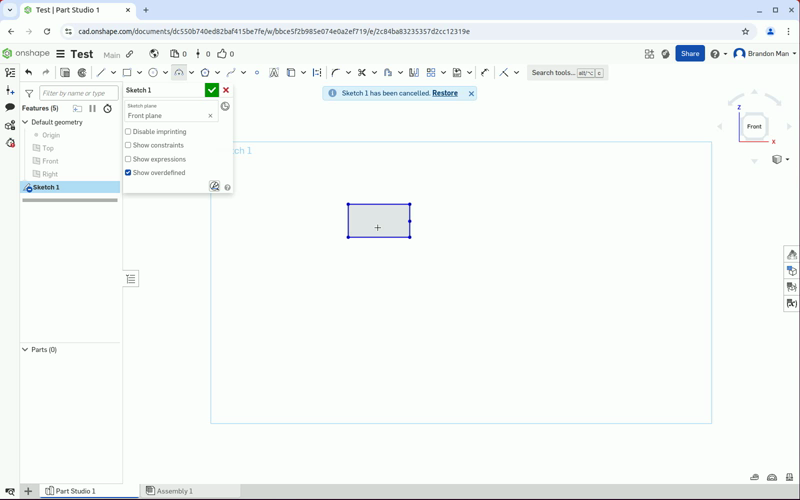
click(377, 227)
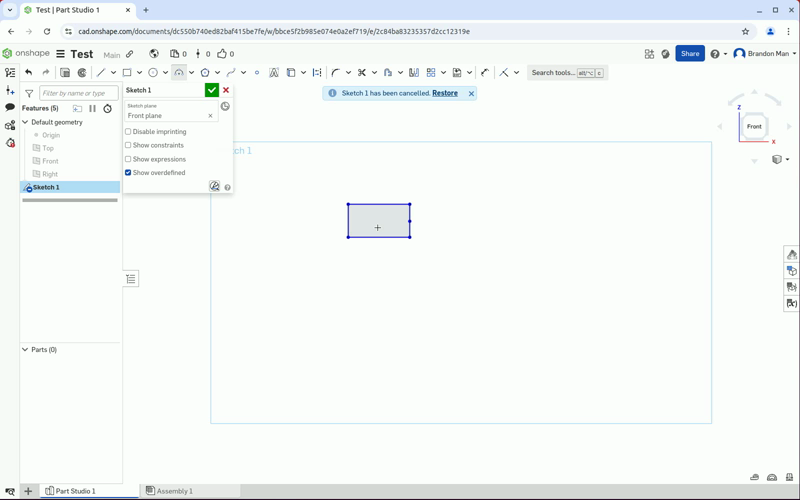
key_up(shift)
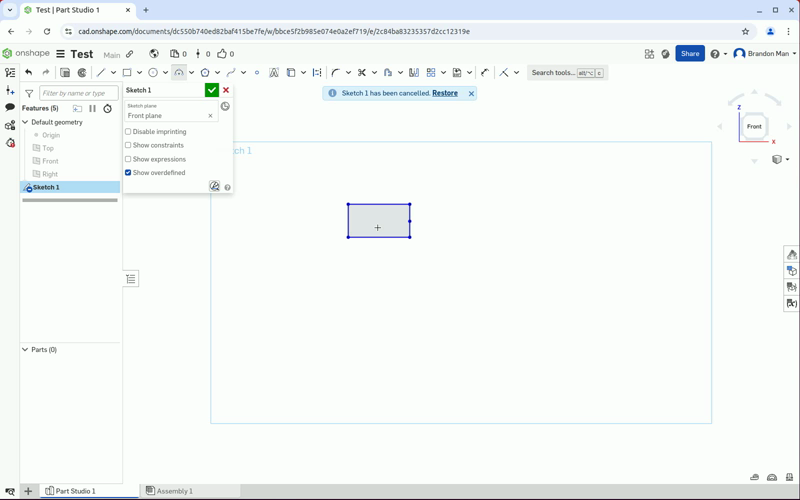
key_down(shift)
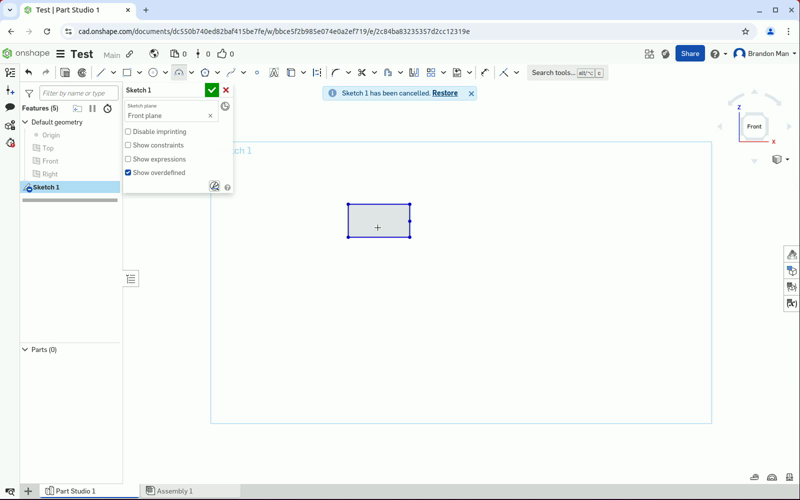
mouse_move(377, 214)
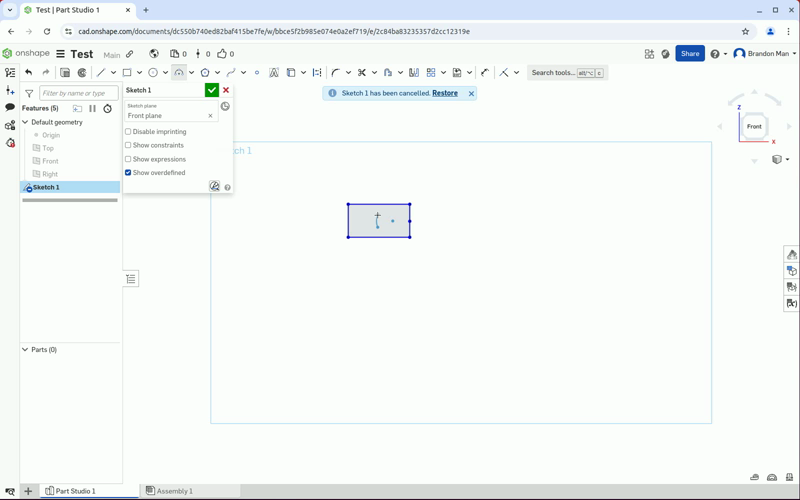
click(377, 214)
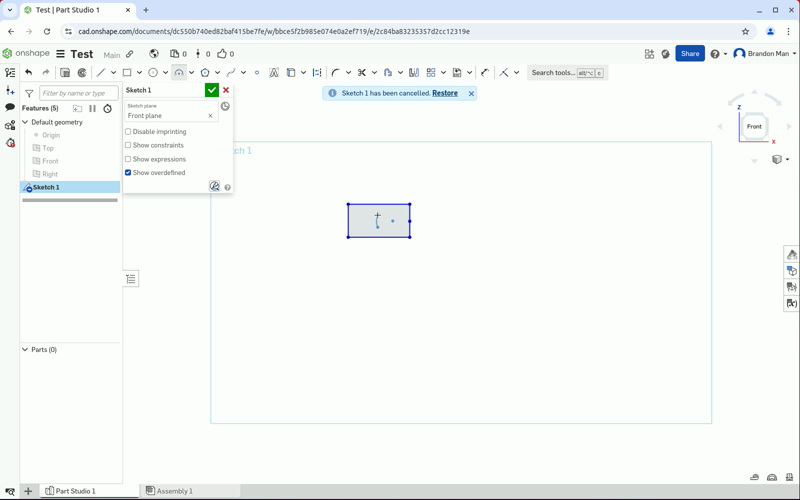
mouse_move(409, 221)
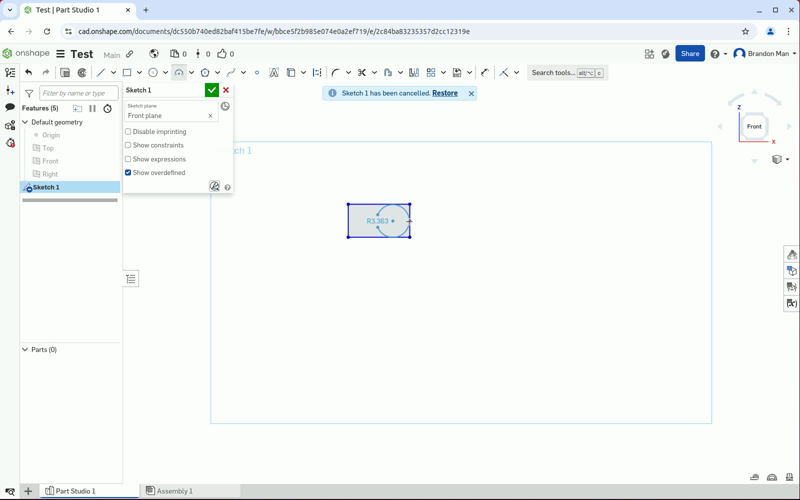
click(409, 221)
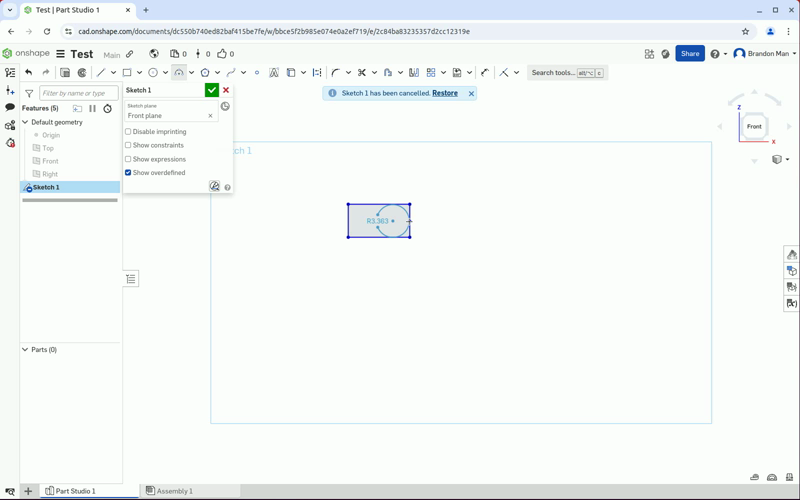
key_up(shift)
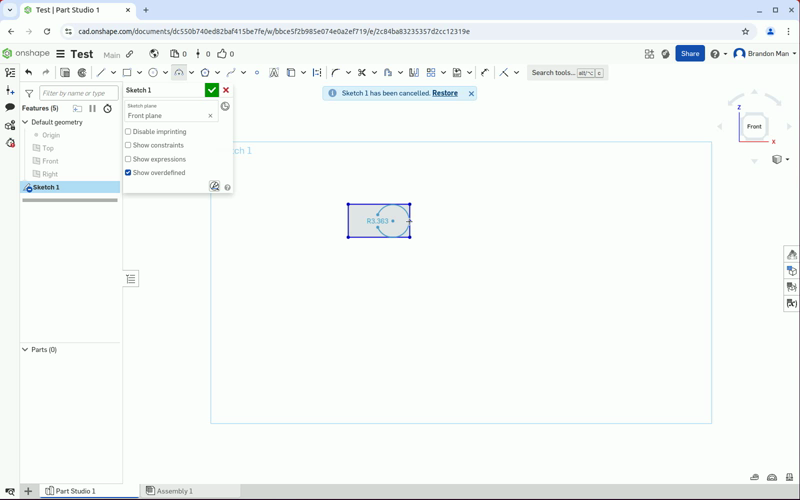
mouse_move(377, 214)
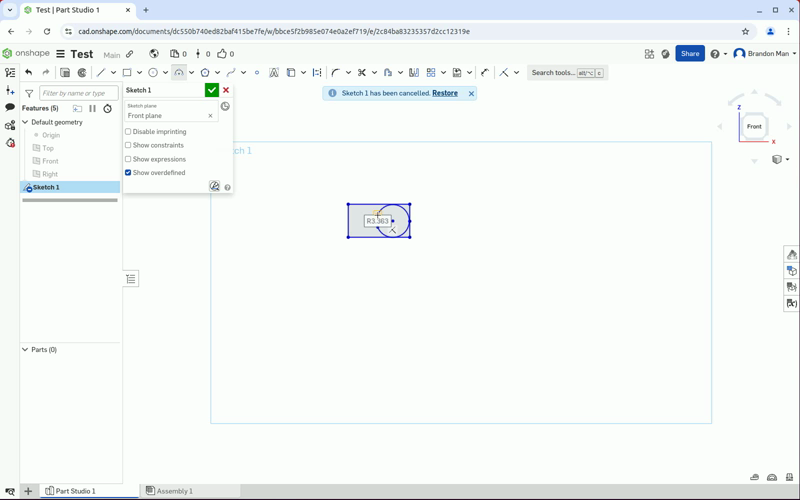
click(377, 214)
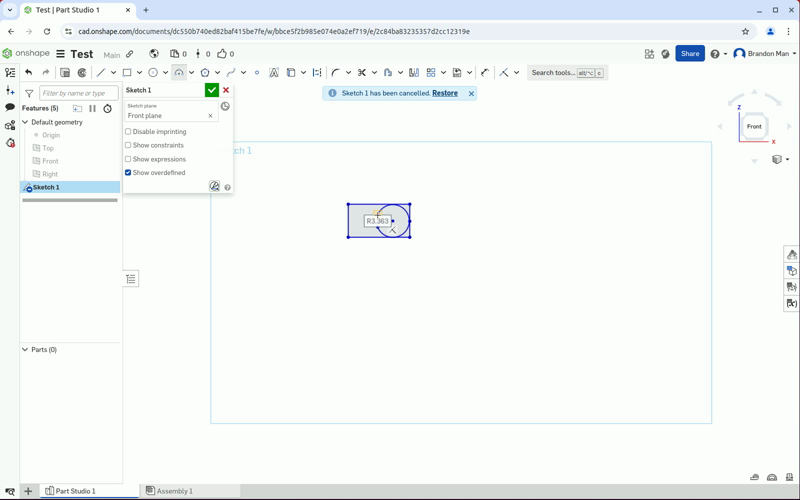
mouse_move(377, 227)
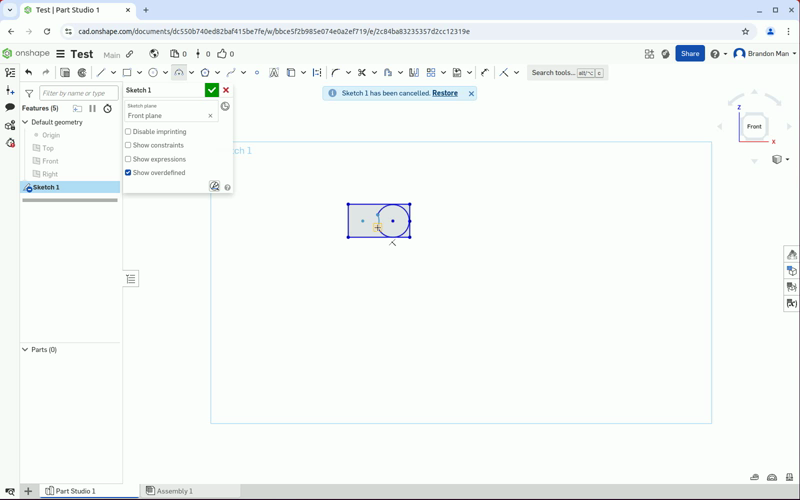
click(377, 227)
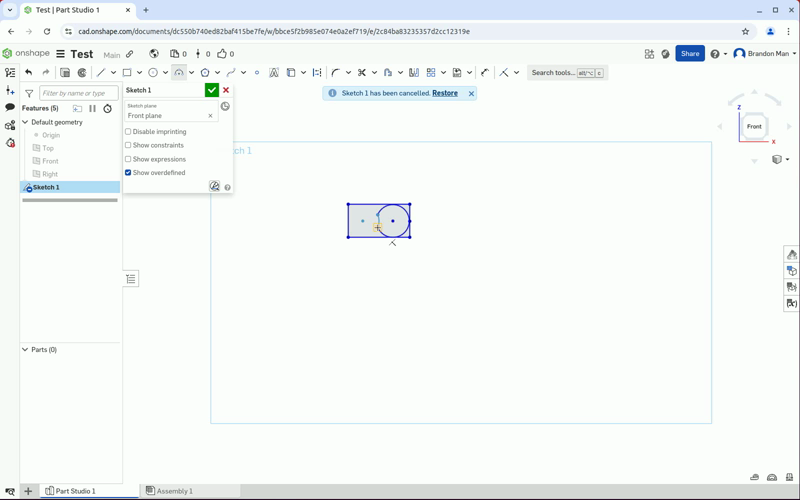
key_down(shift)
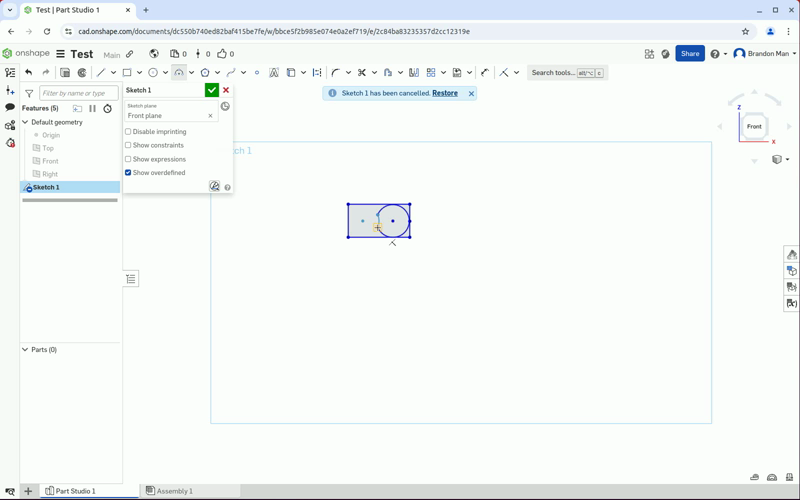
mouse_move(370, 221)
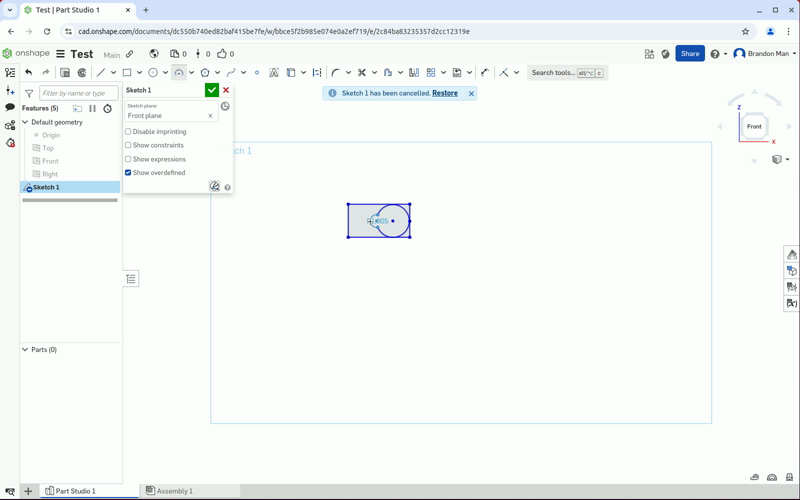
click(370, 221)
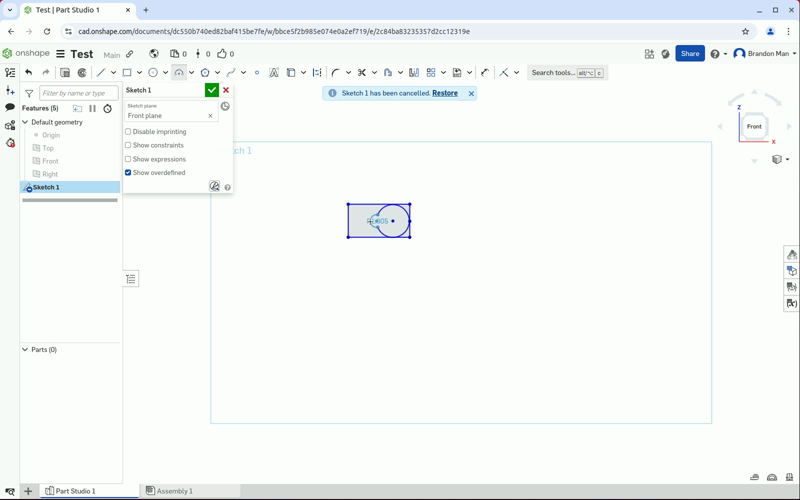
key_up(shift)
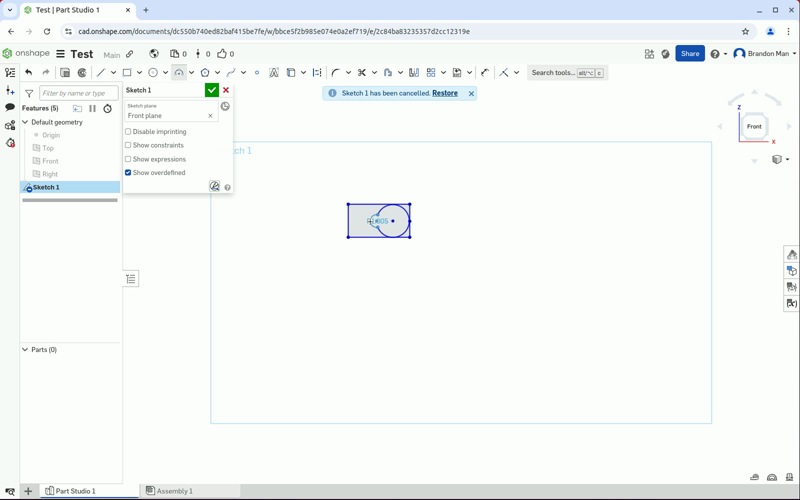
key(esc)
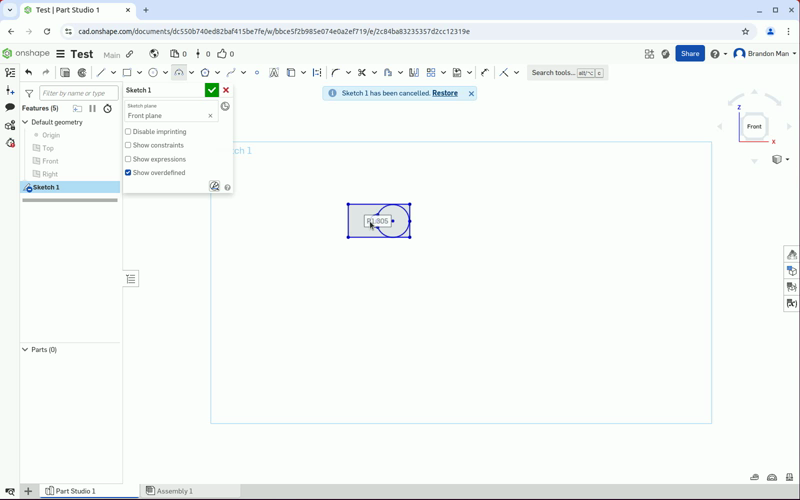
mouse_move(356, 222)
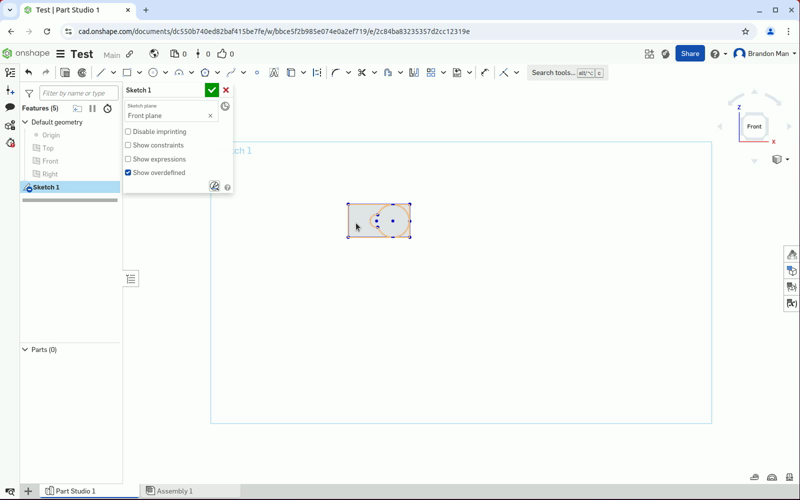
scroll(6)
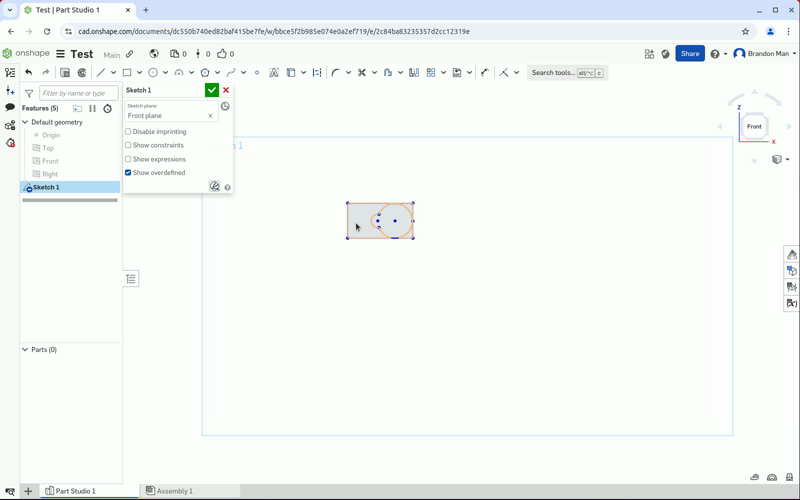
scroll(6)
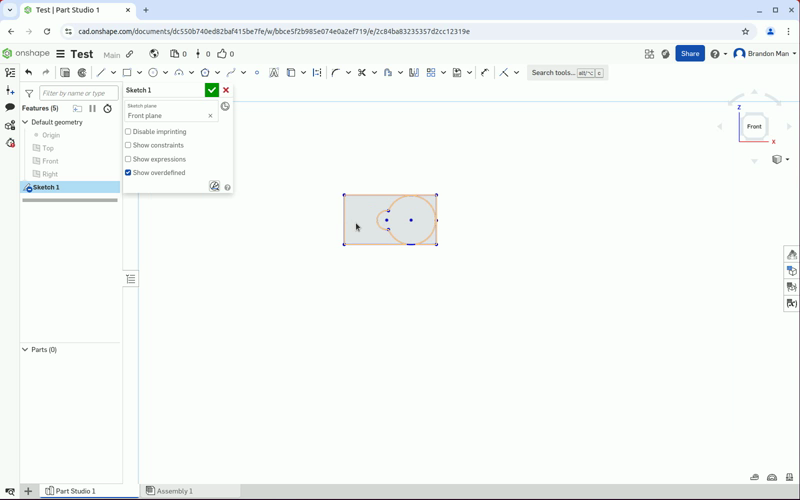
scroll(6)
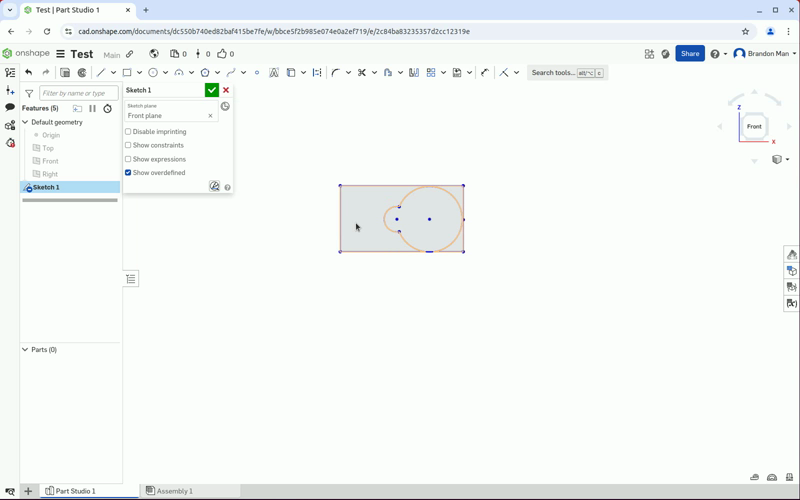
scroll(6)
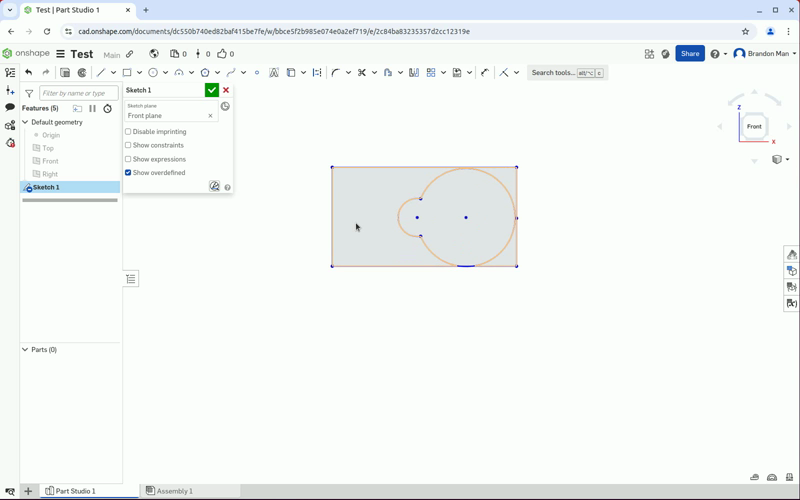
scroll(6)
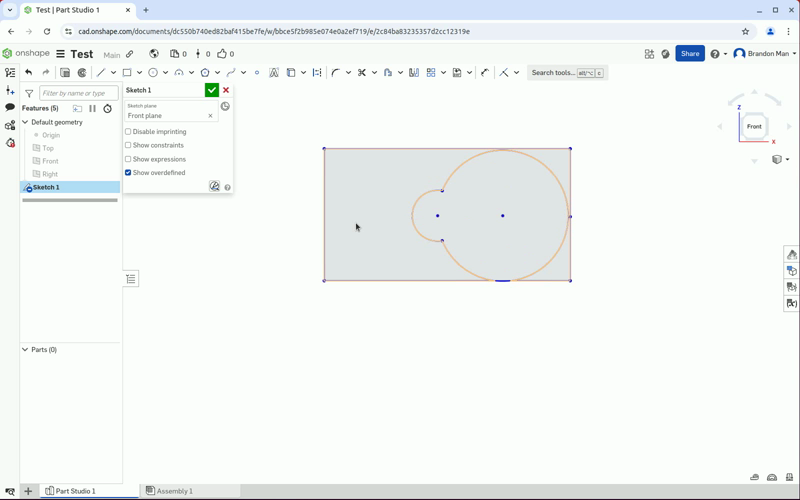
scroll(6)
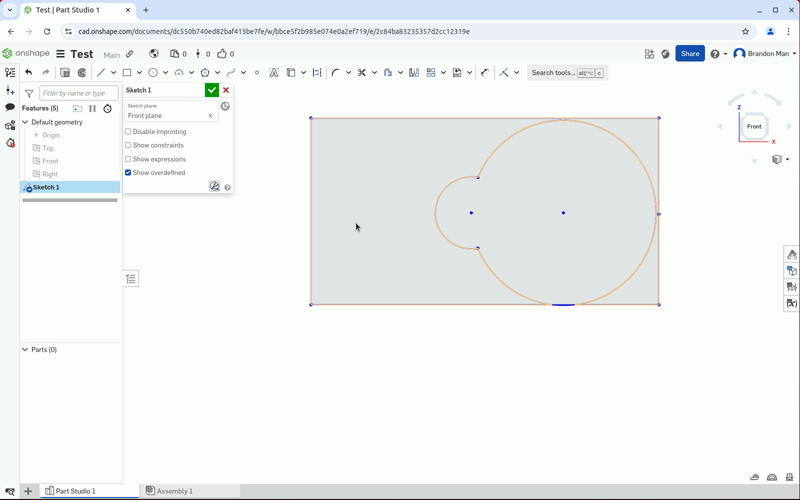
scroll(6)
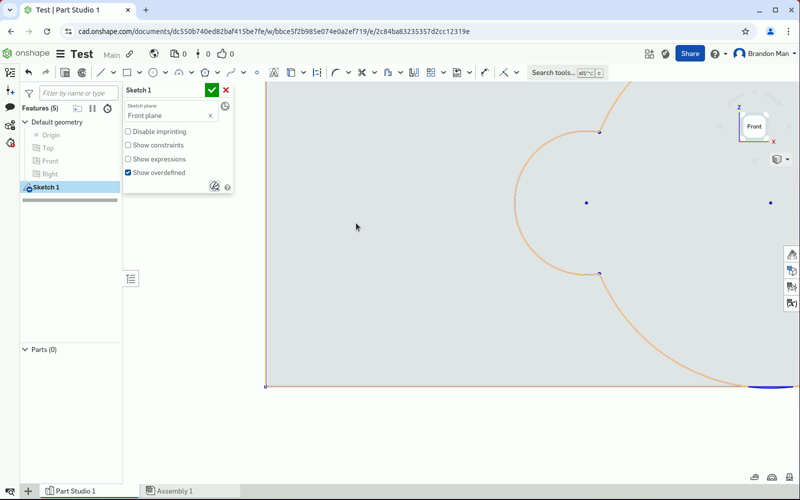
click(356, 222)
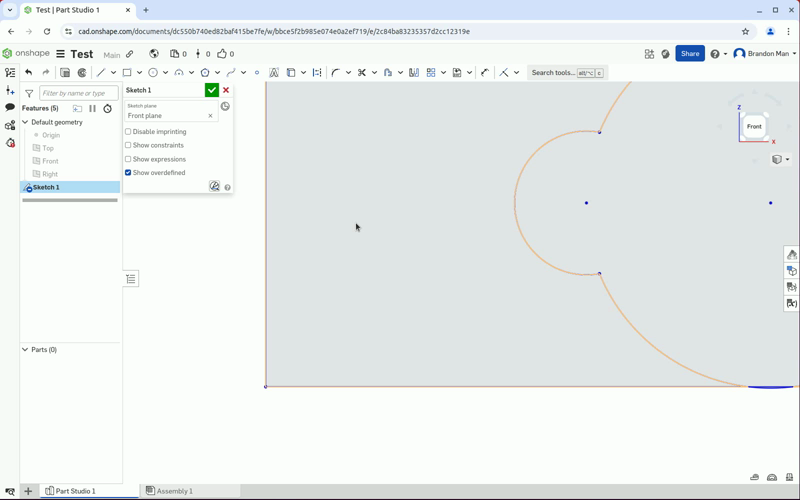
scroll(-6)
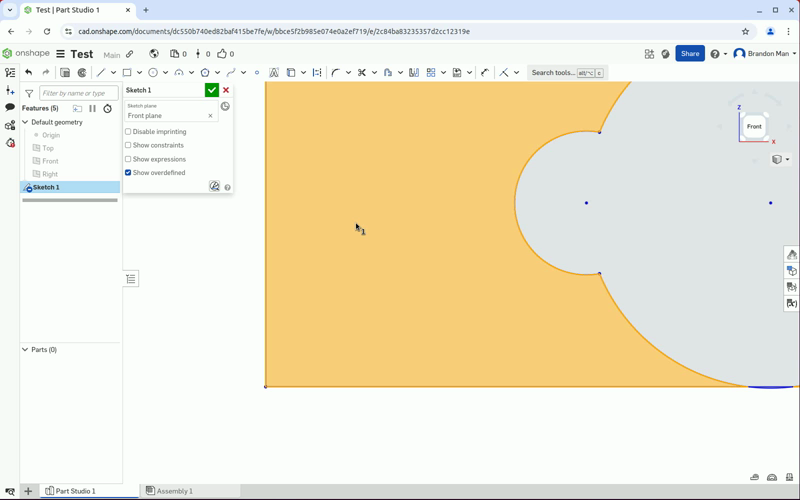
scroll(-6)
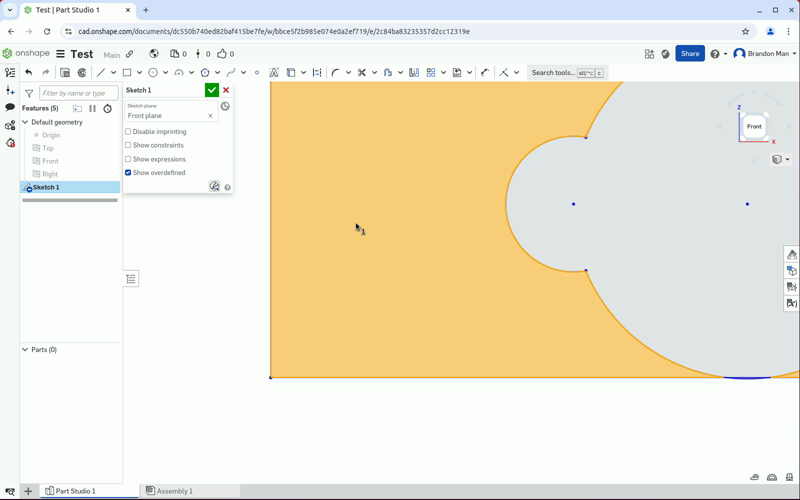
scroll(-6)
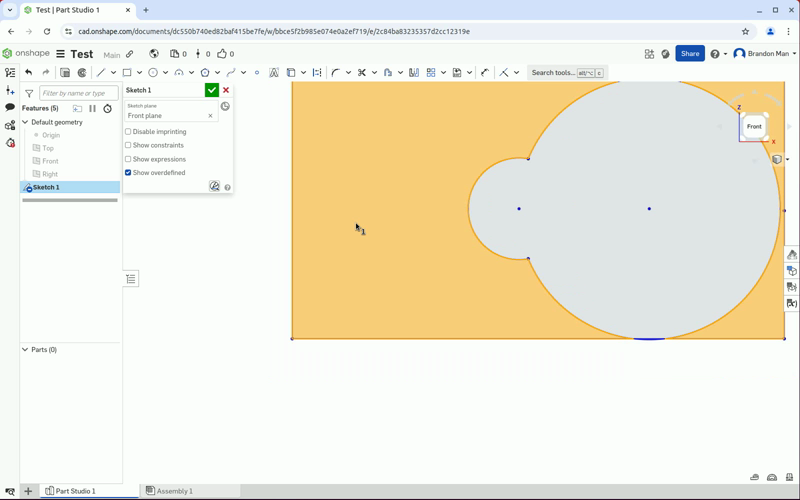
scroll(-6)
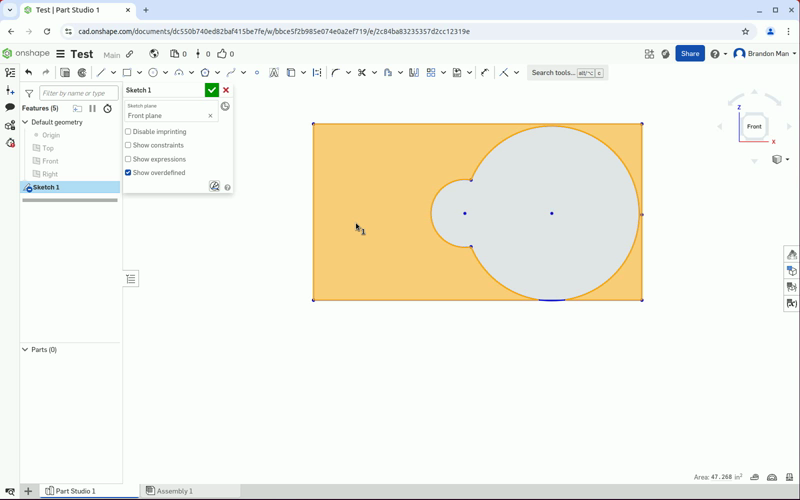
scroll(-6)
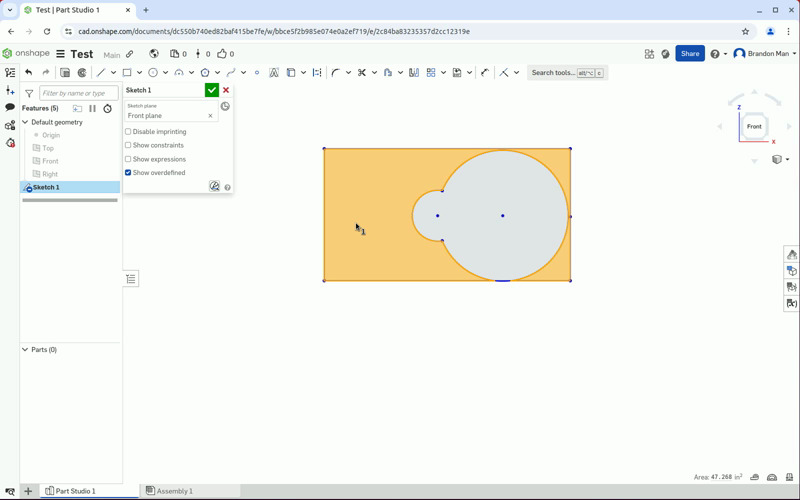
scroll(-6)
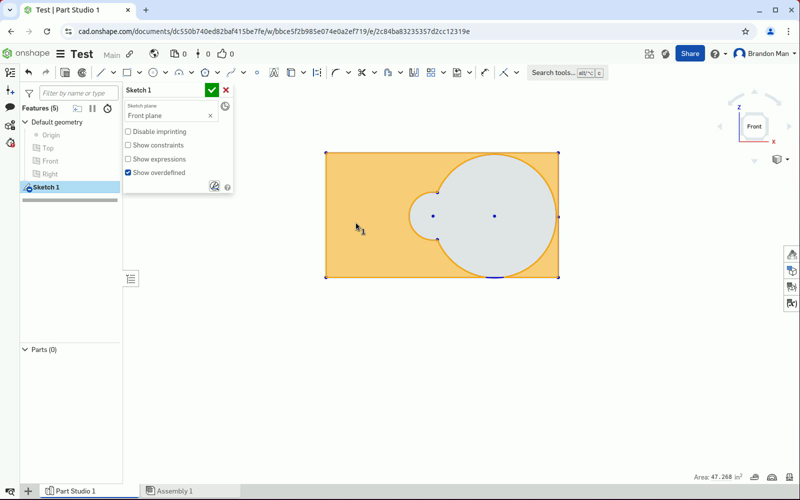
scroll(-6)
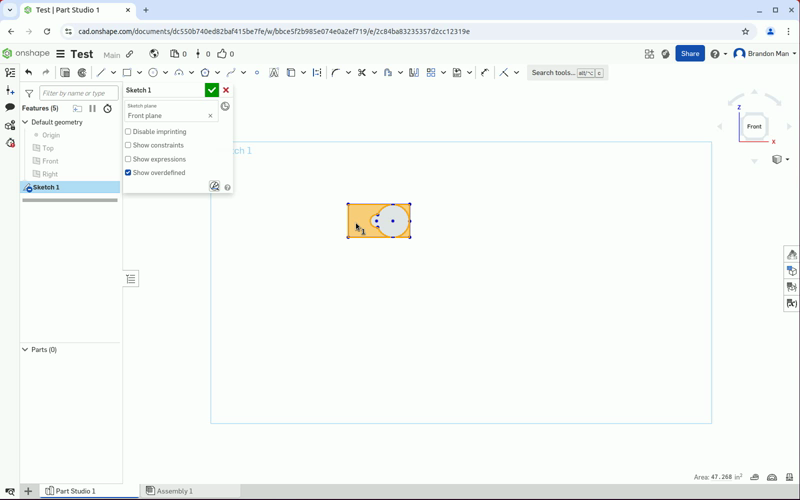
mouse_move(73, 352)
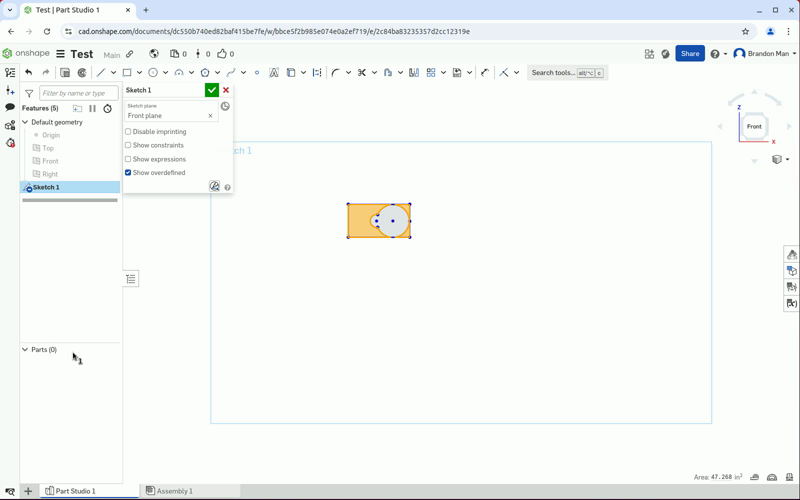
key(shift+y)
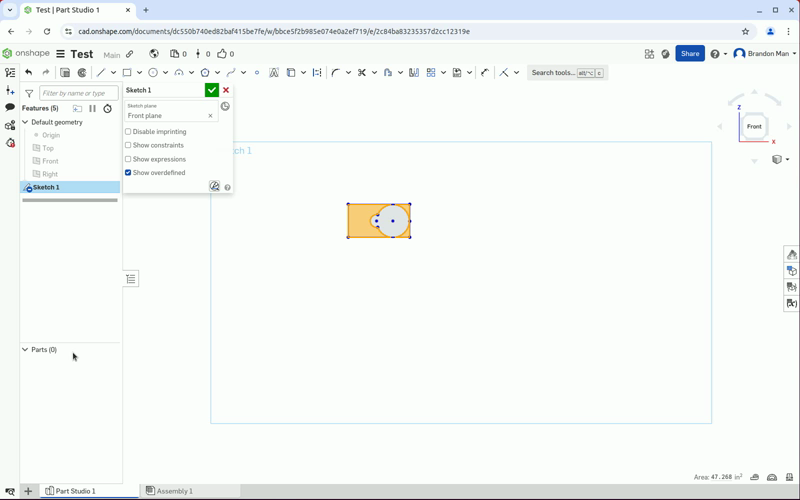
key(shift+e)
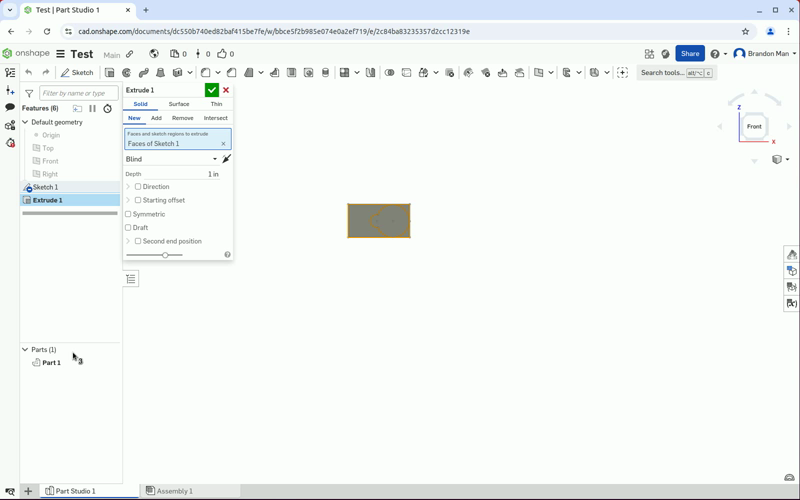
mouse_move(143, 106)
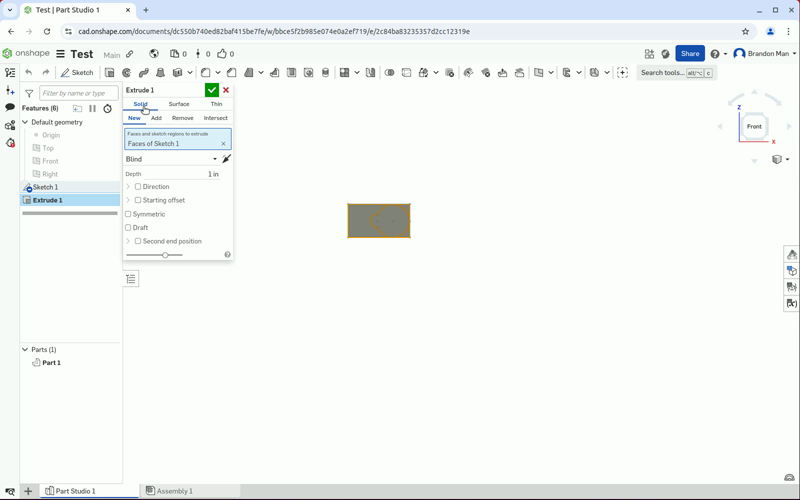
click(143, 106)
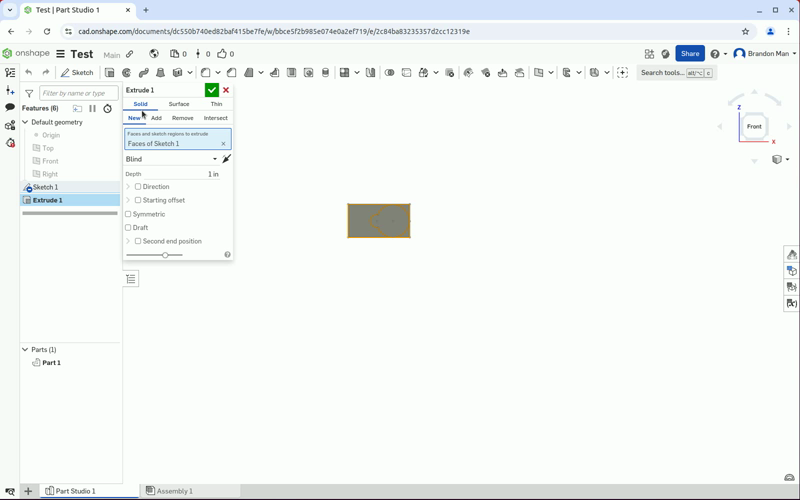
mouse_move(137, 120)
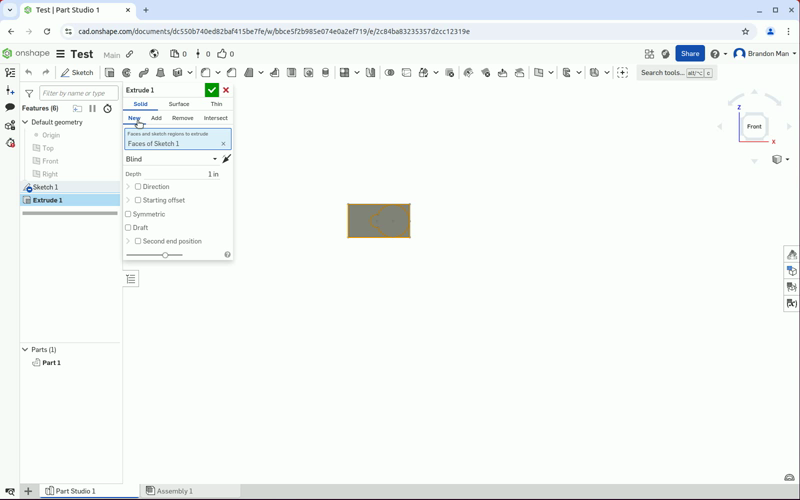
click(137, 120)
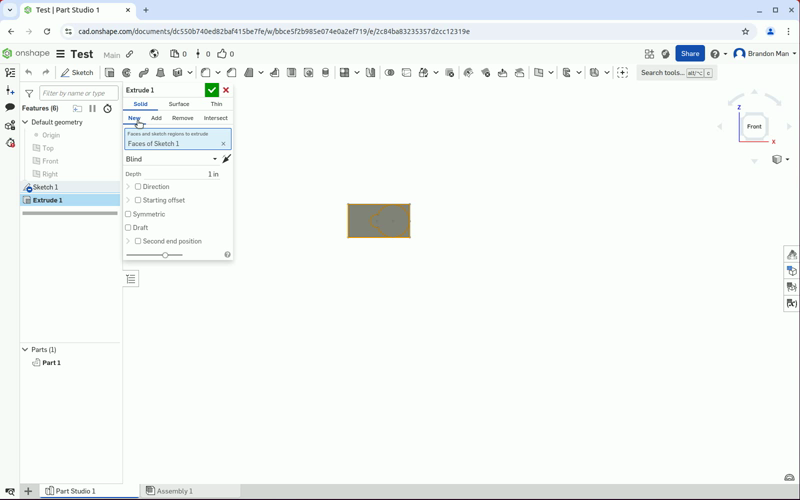
key(tab, 4)
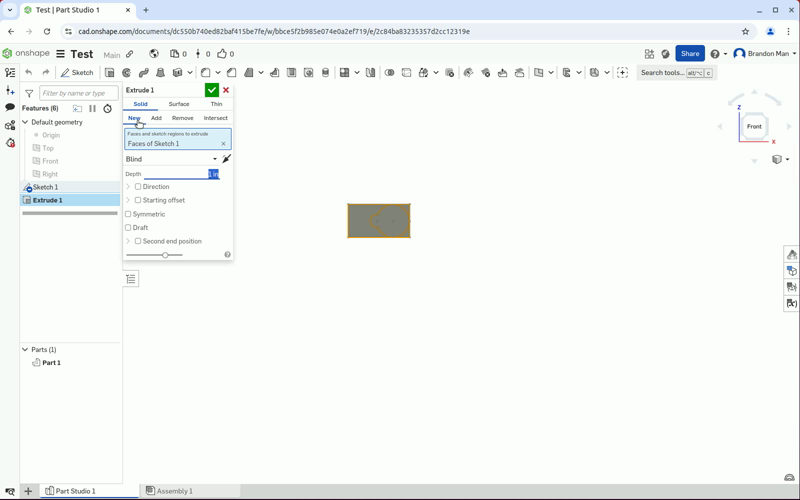
text(14.683)
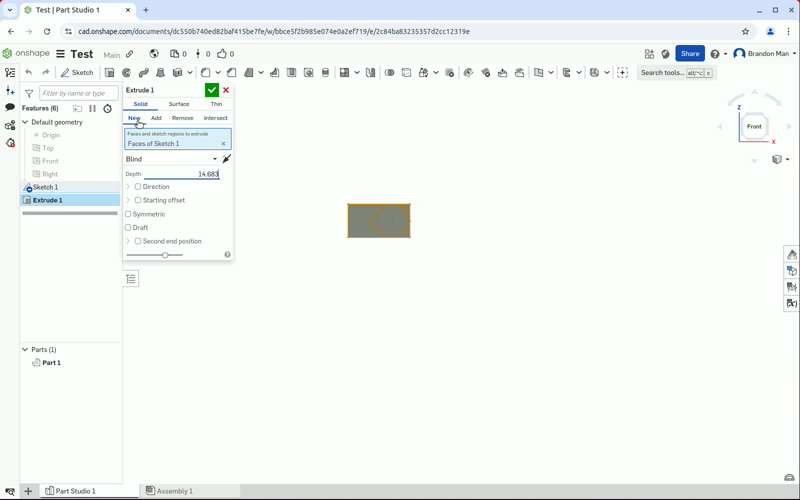
key(tab, 3)
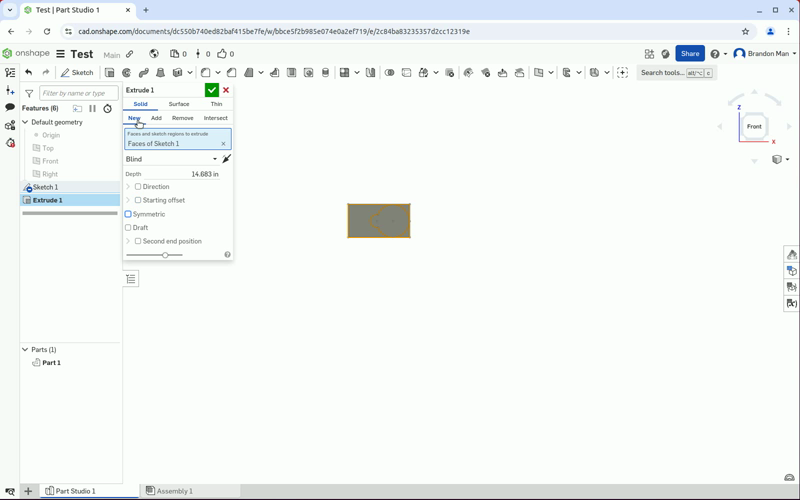
key(tab, 2)
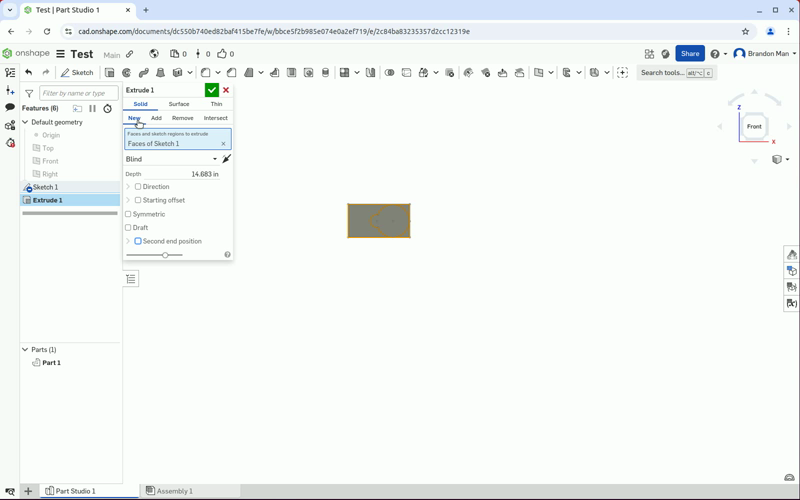
key(space)
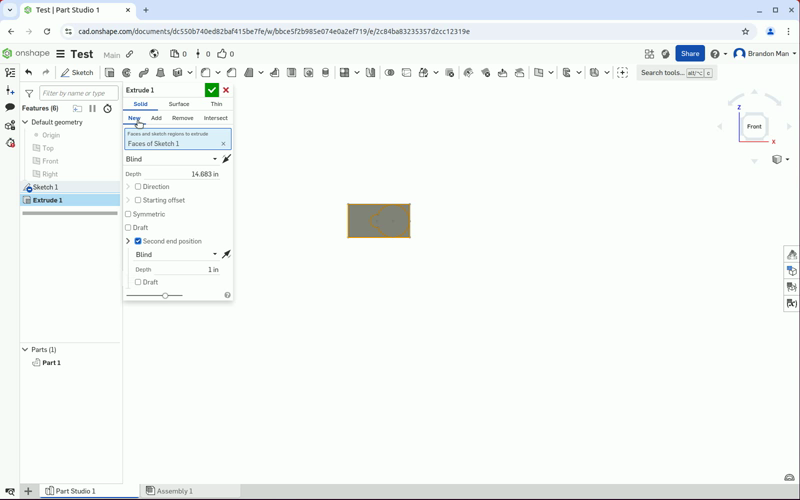
key(tab, 3)
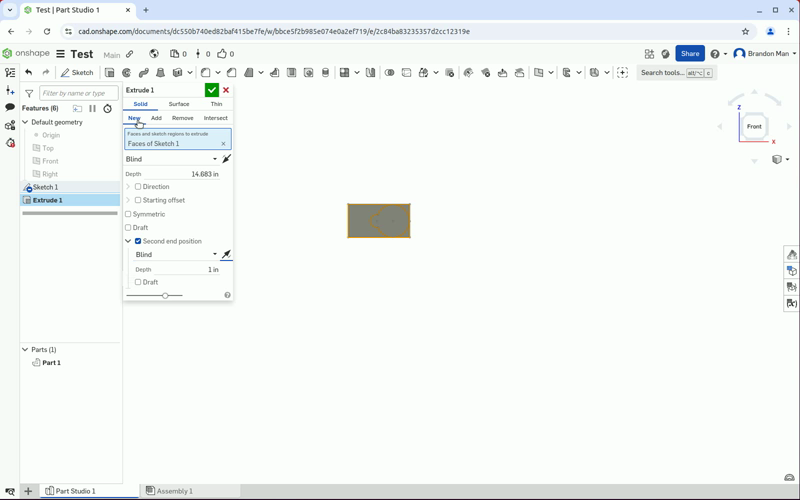
text(-2.166)
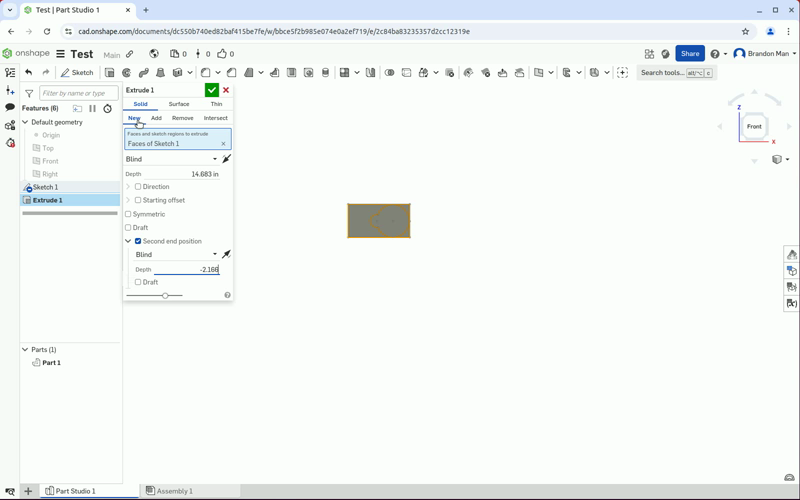
key(enter)
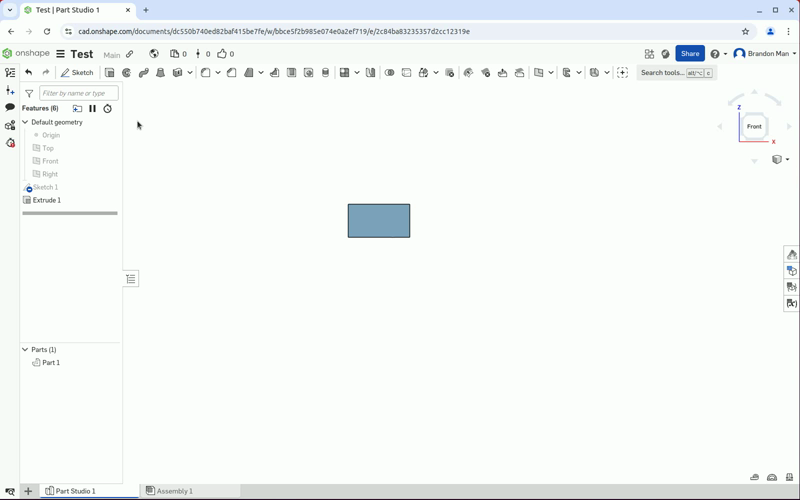
key(shift+h)
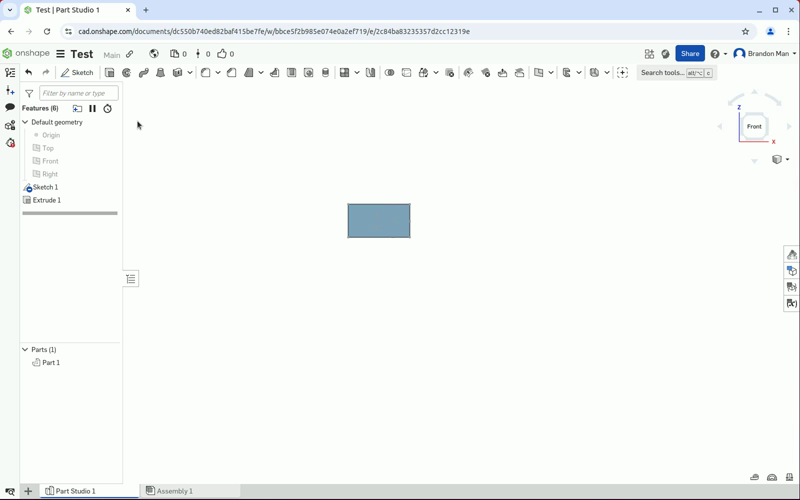
key(shift+h)
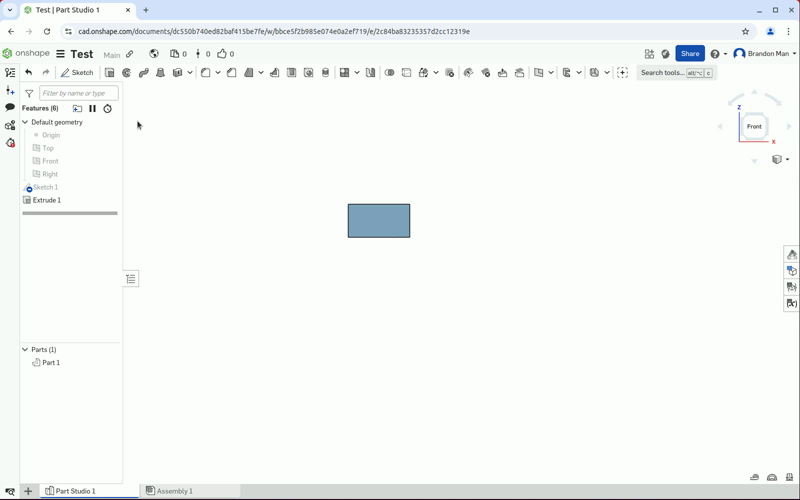
mouse_move(73, 189)
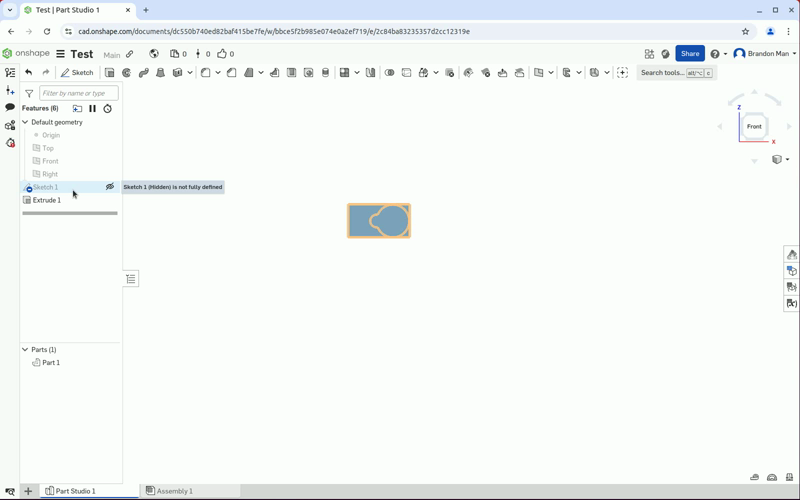
click(73, 189)
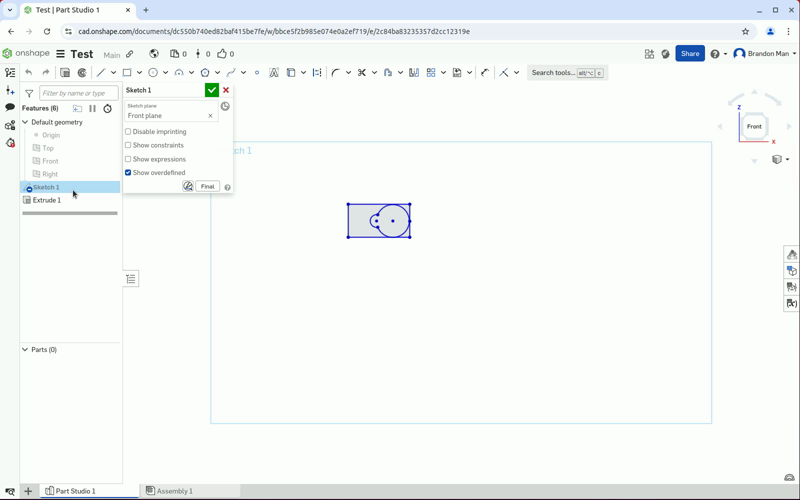
mouse_move(229, 92)
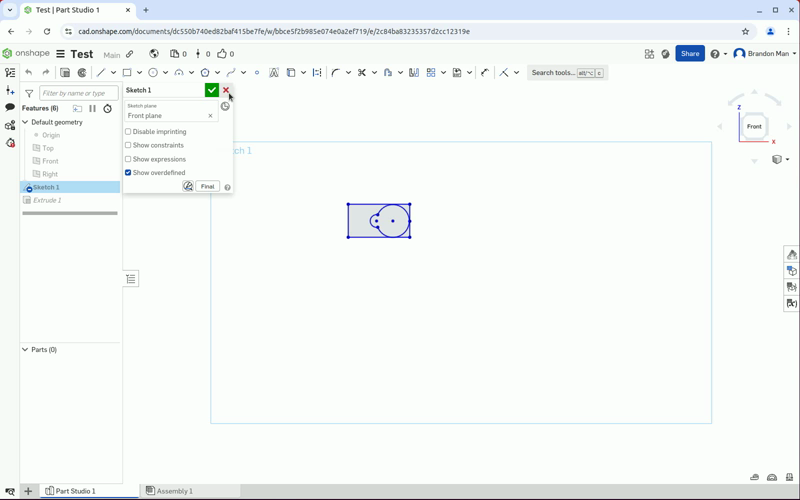
click(229, 92)
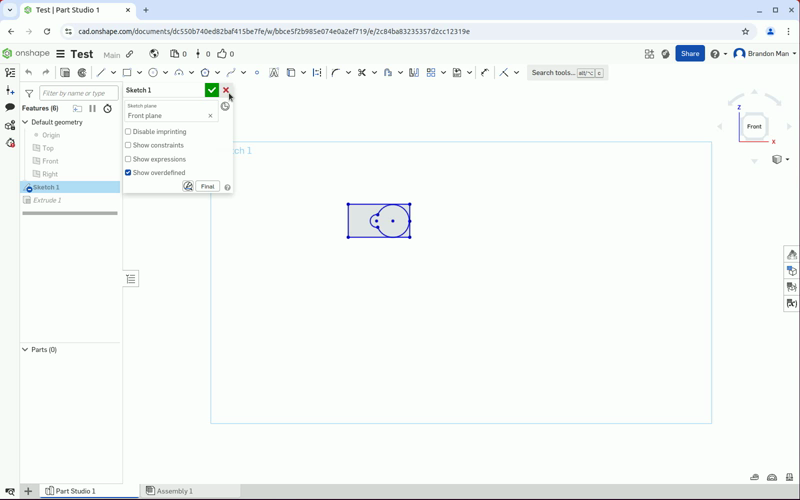
key(shift+s)
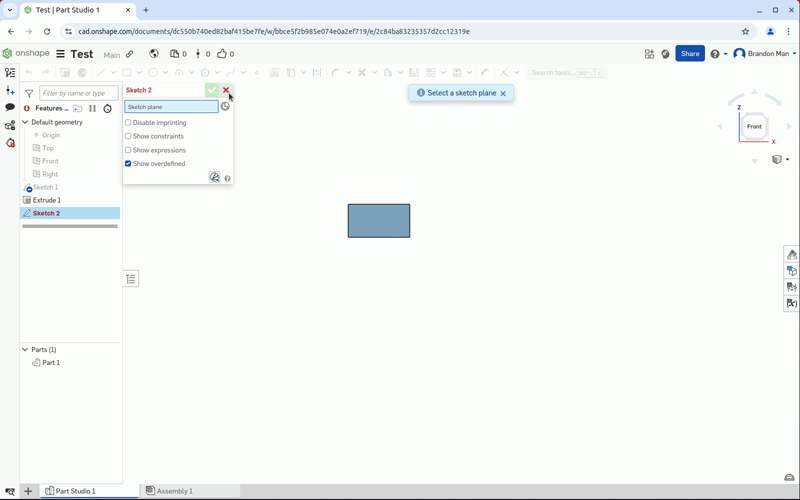
mouse_move(73, 163)
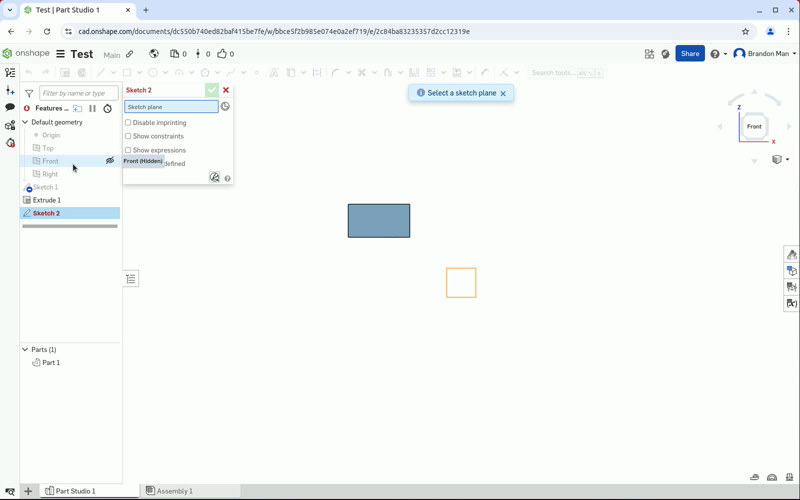
click(73, 163)
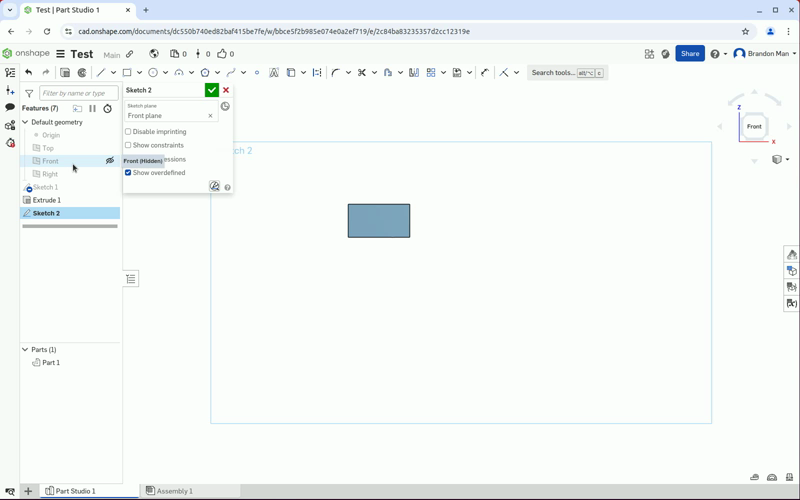
mouse_move(73, 352)
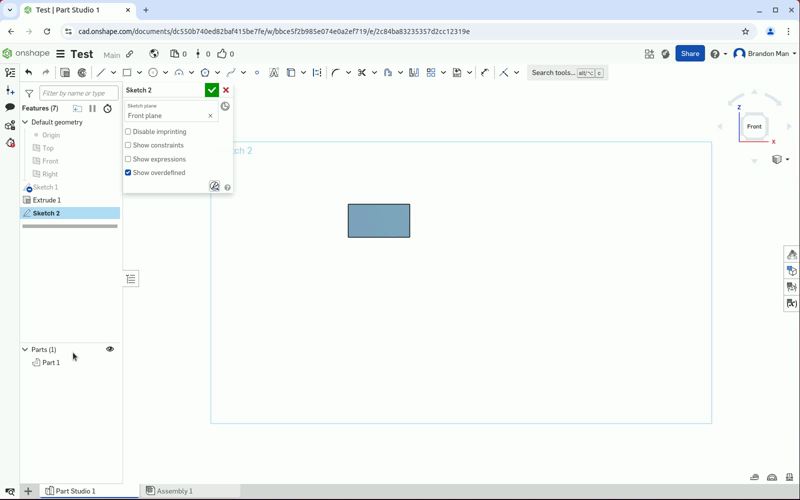
key(y)
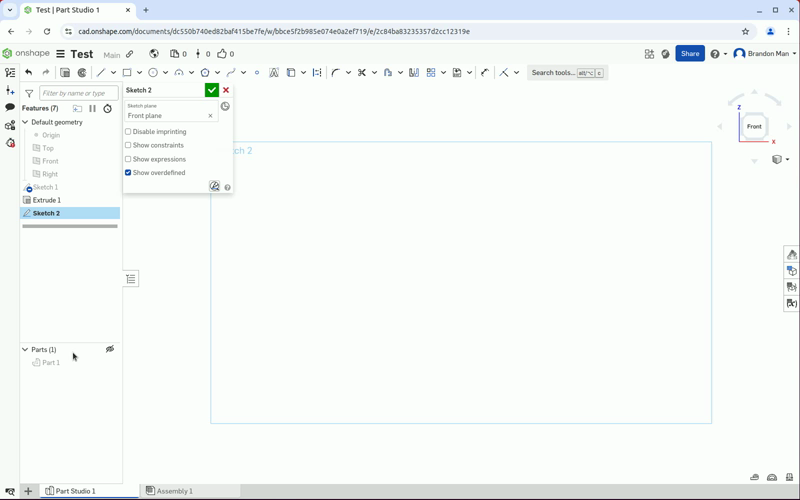
key(a)
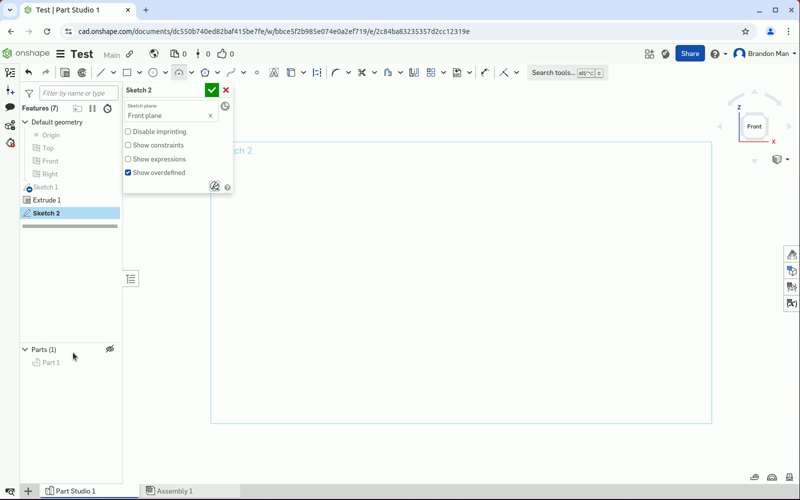
key_down(shift)
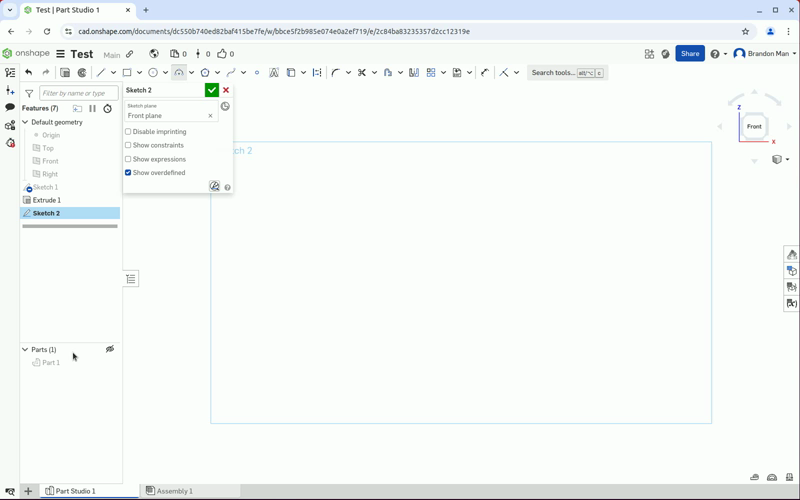
mouse_move(377, 226)
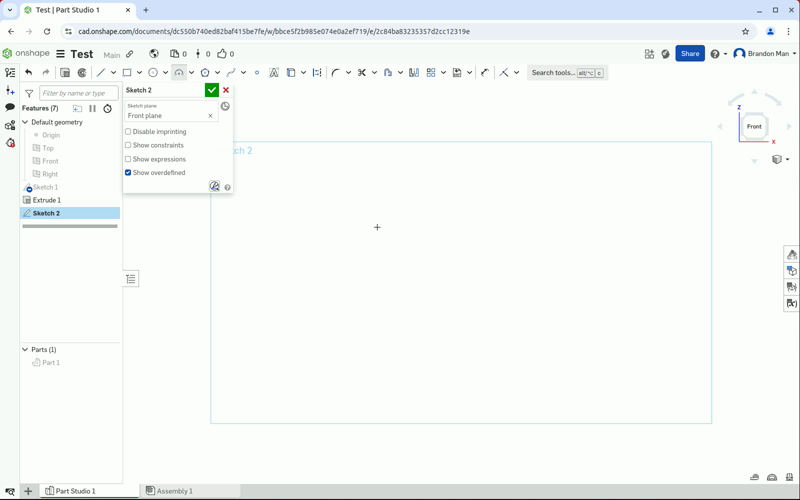
click(377, 226)
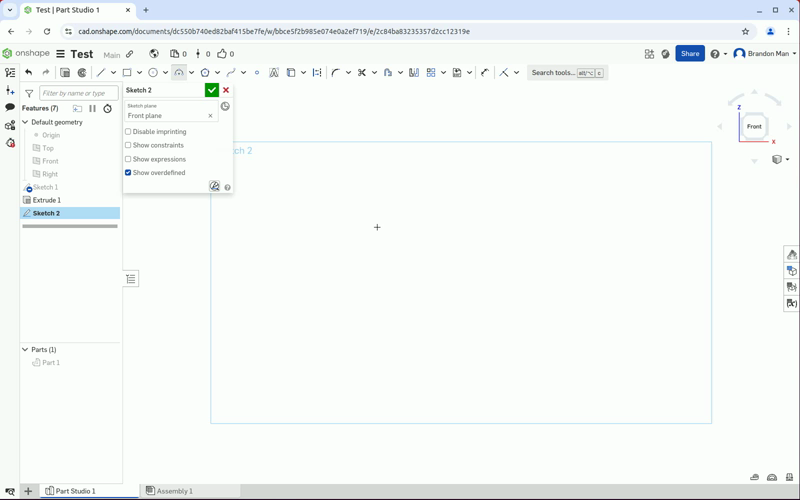
key_up(shift)
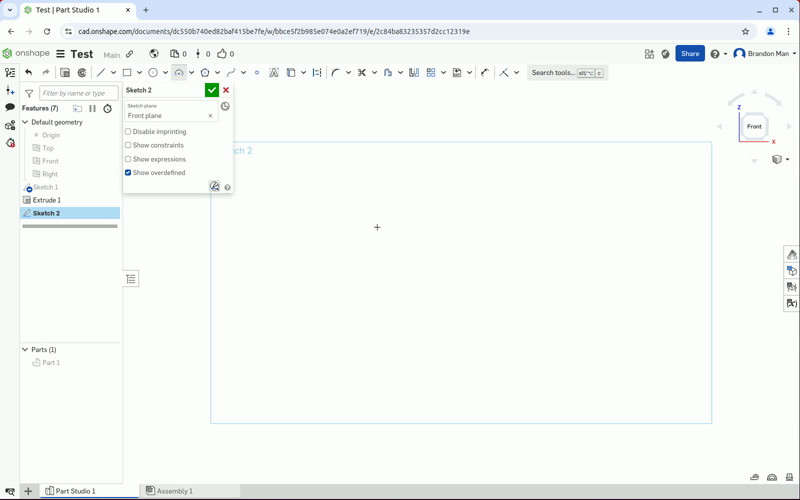
key_down(shift)
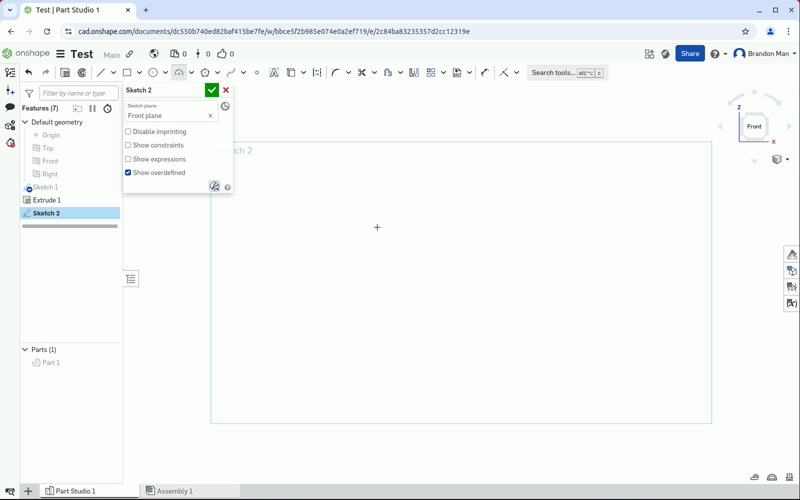
mouse_move(377, 213)
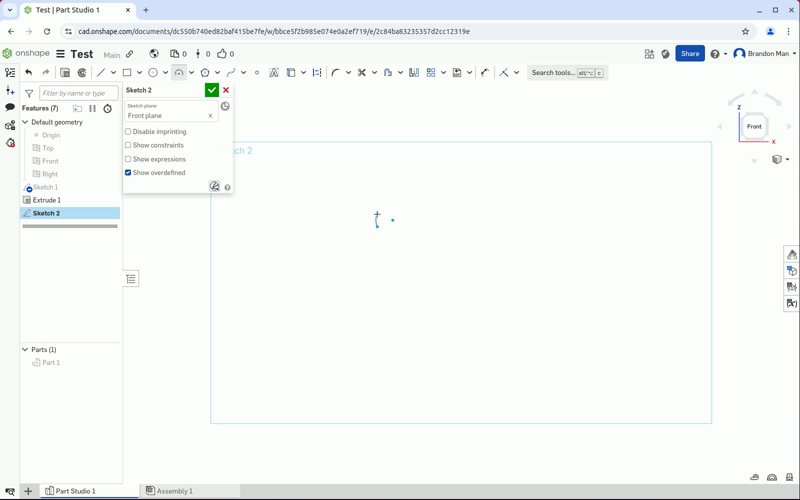
click(377, 213)
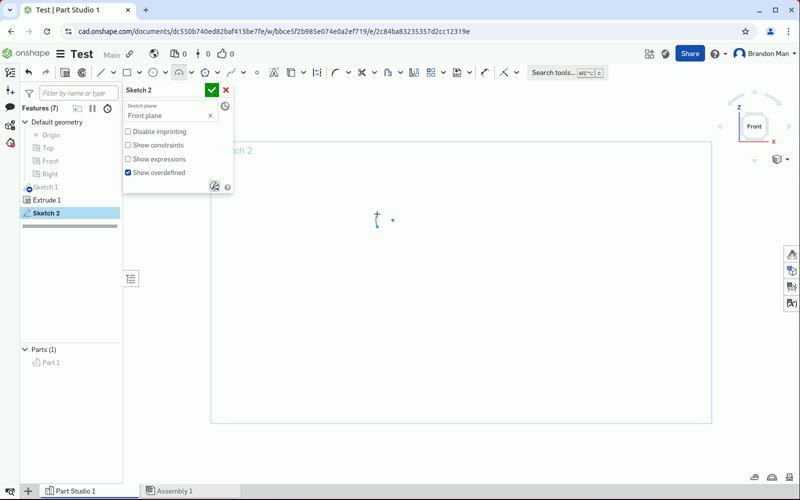
mouse_move(408, 220)
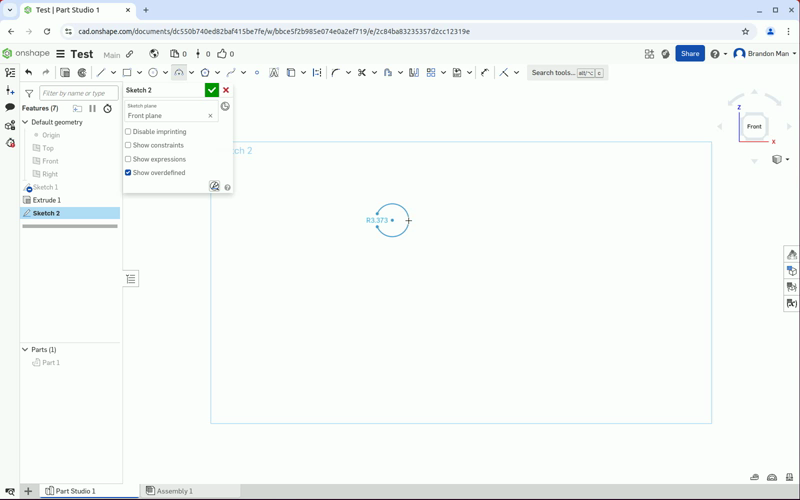
click(408, 220)
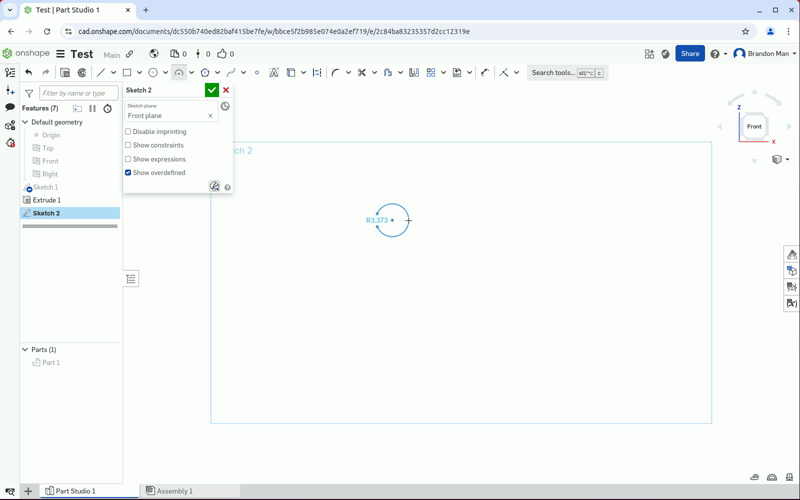
key_up(shift)
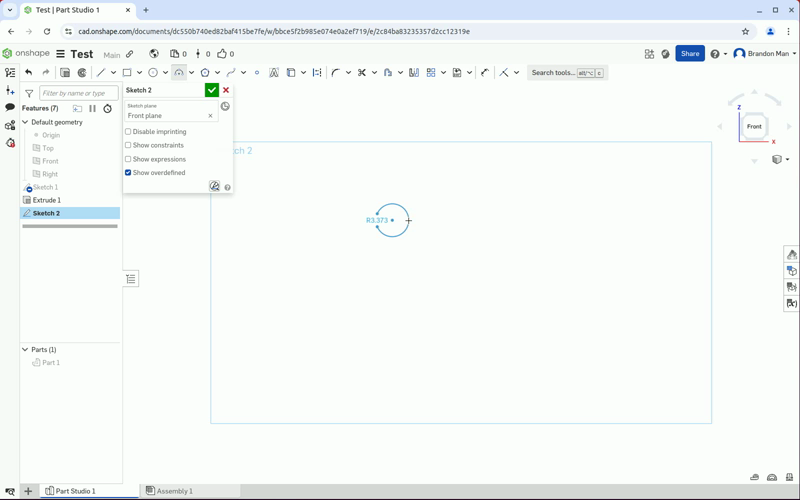
mouse_move(377, 213)
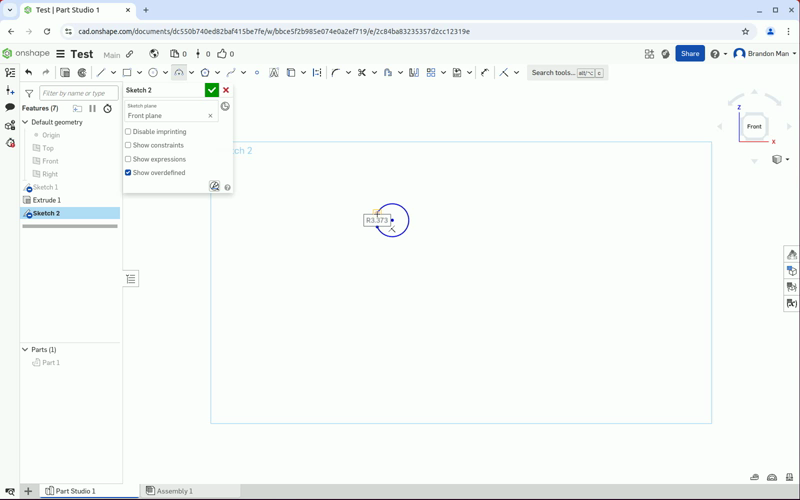
click(377, 213)
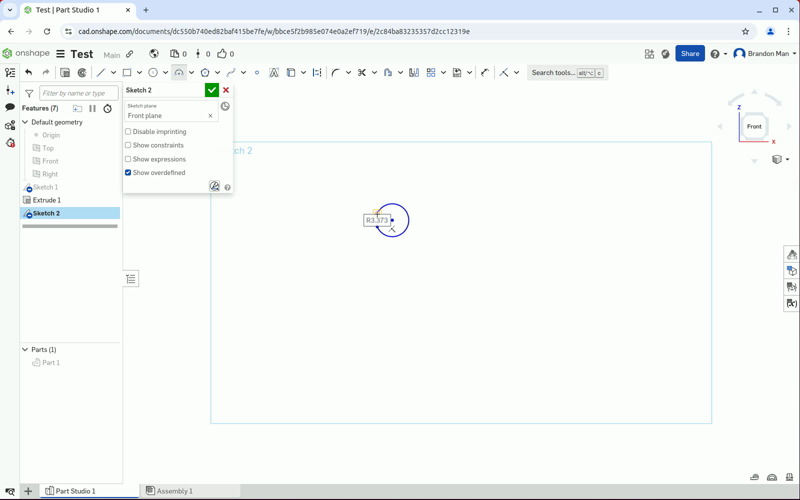
mouse_move(377, 226)
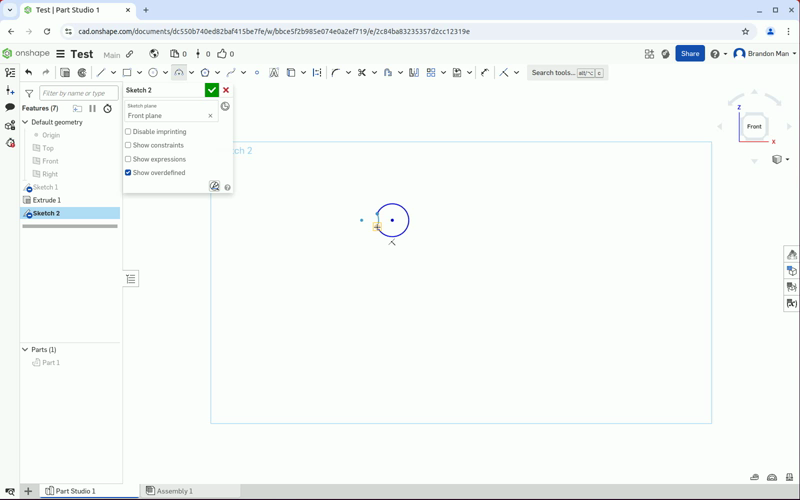
click(377, 226)
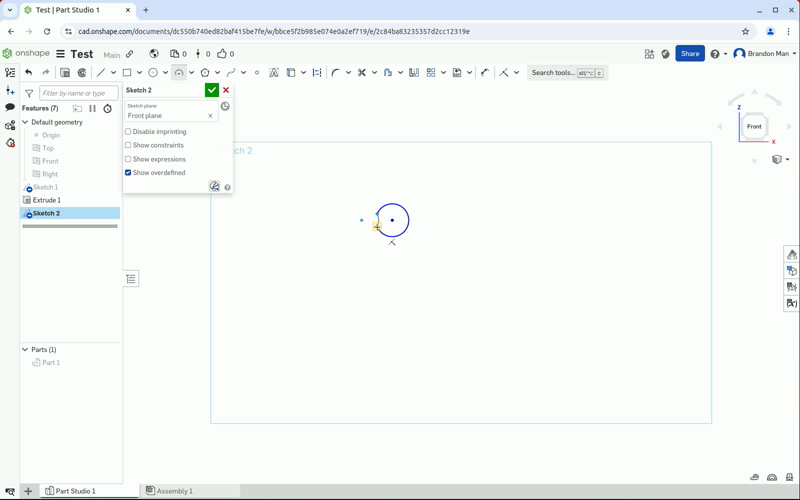
key_down(shift)
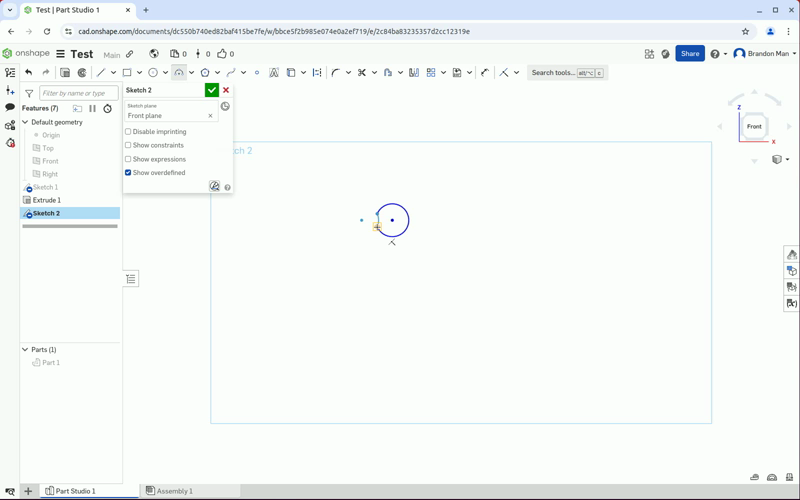
mouse_move(369, 220)
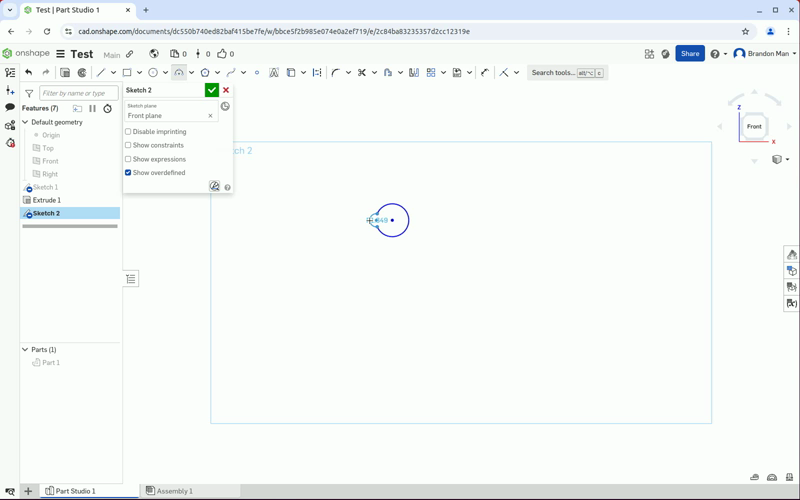
click(369, 220)
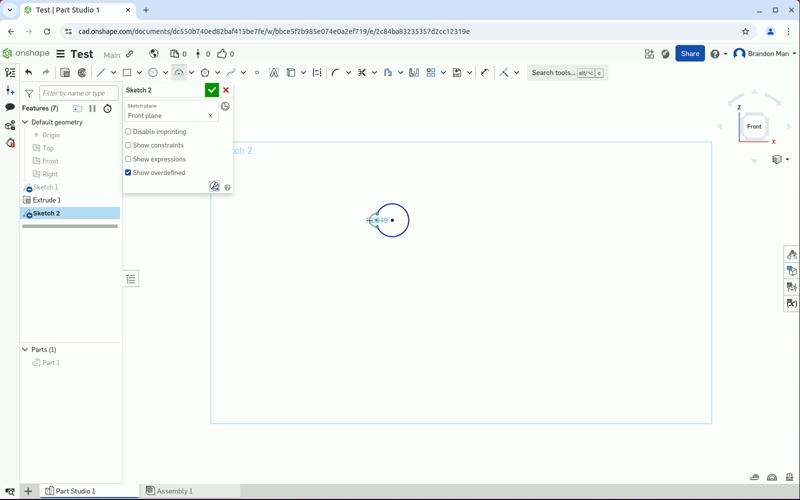
key_up(shift)
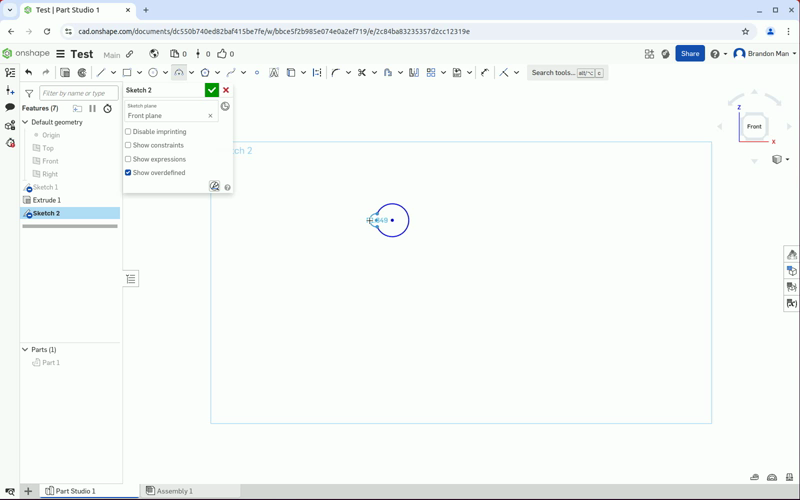
key(esc)
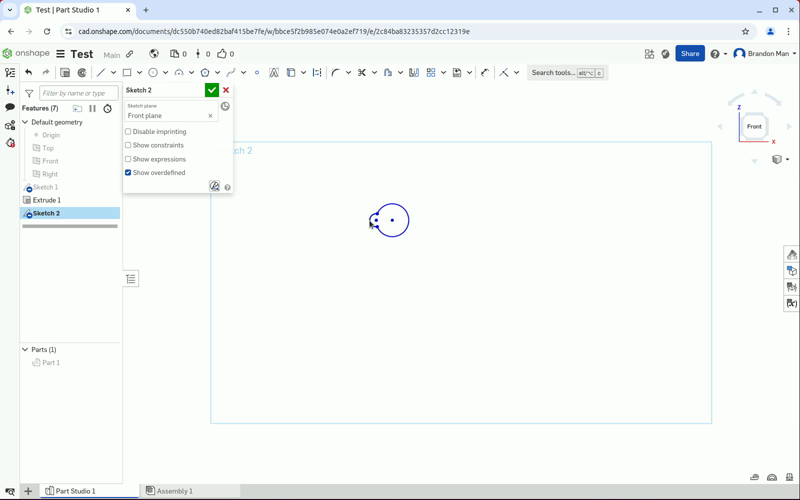
mouse_move(392, 223)
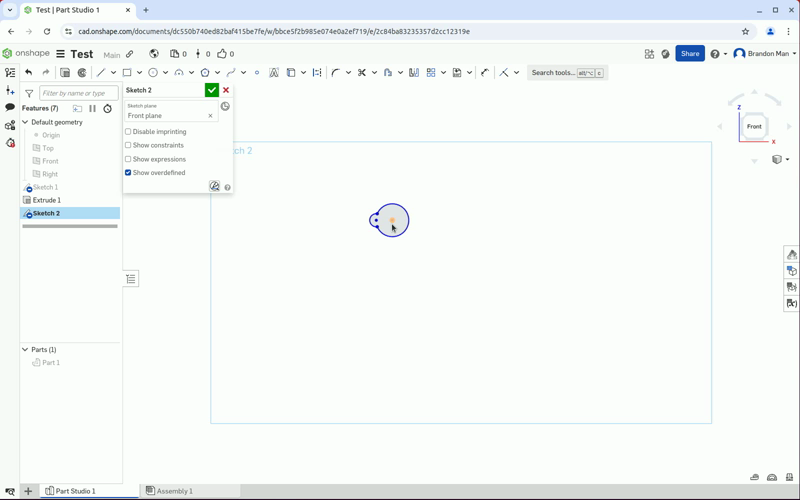
scroll(6)
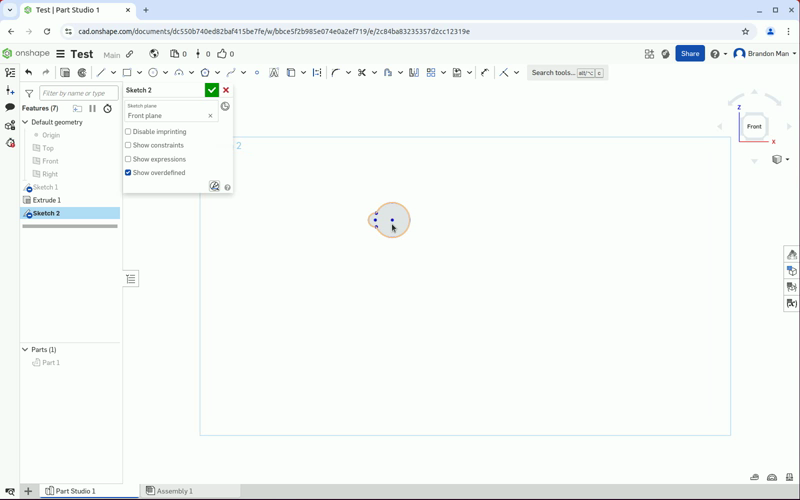
scroll(6)
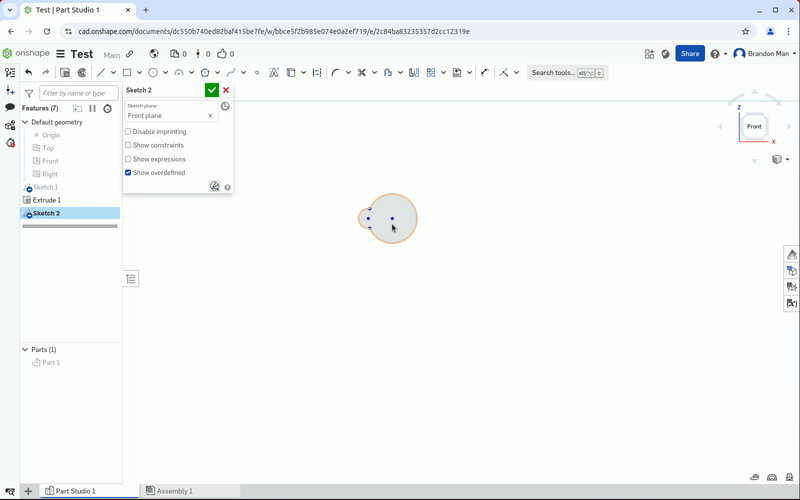
scroll(6)
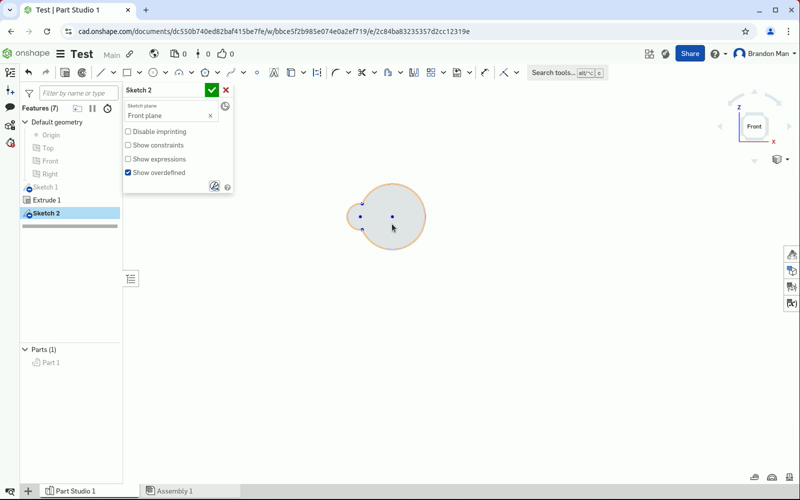
scroll(6)
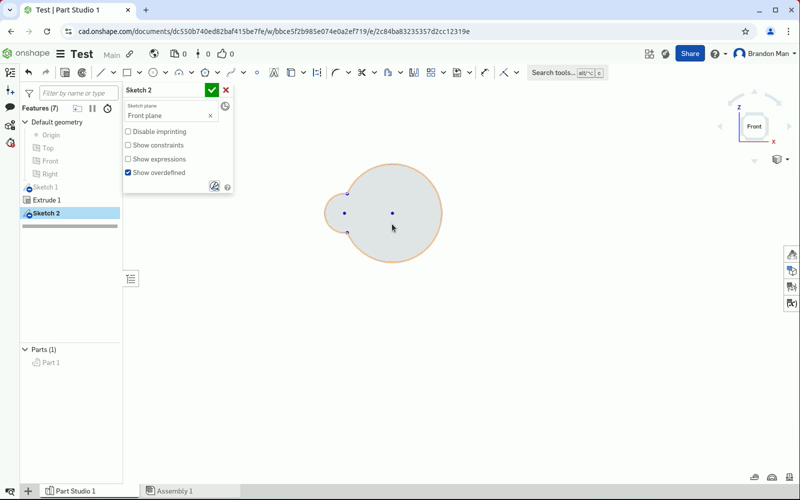
scroll(6)
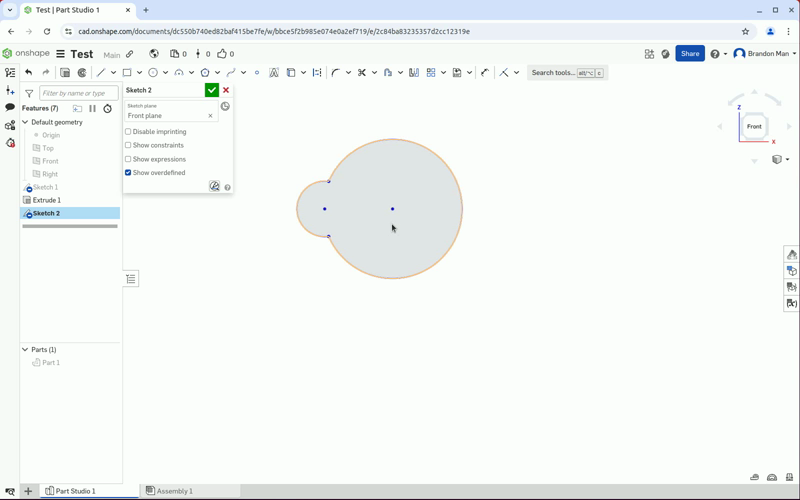
scroll(6)
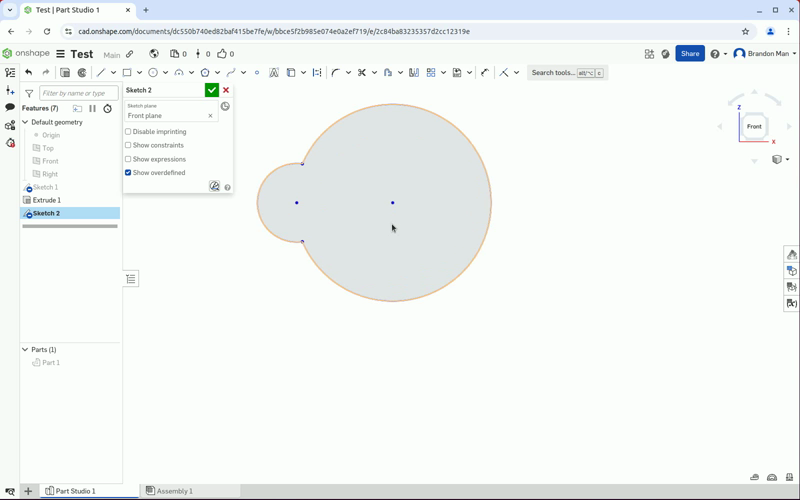
scroll(6)
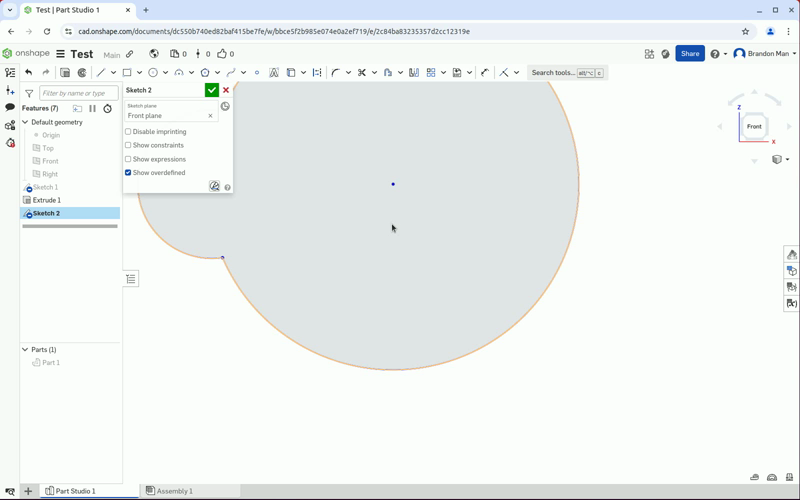
click(392, 223)
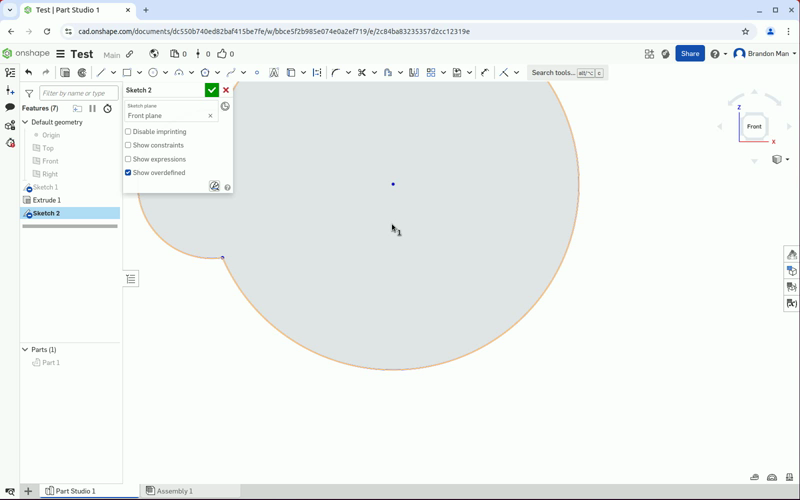
scroll(-6)
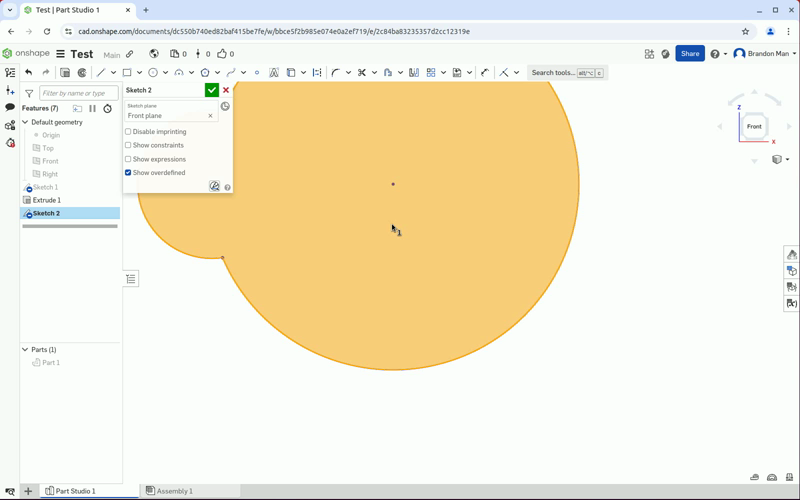
scroll(-6)
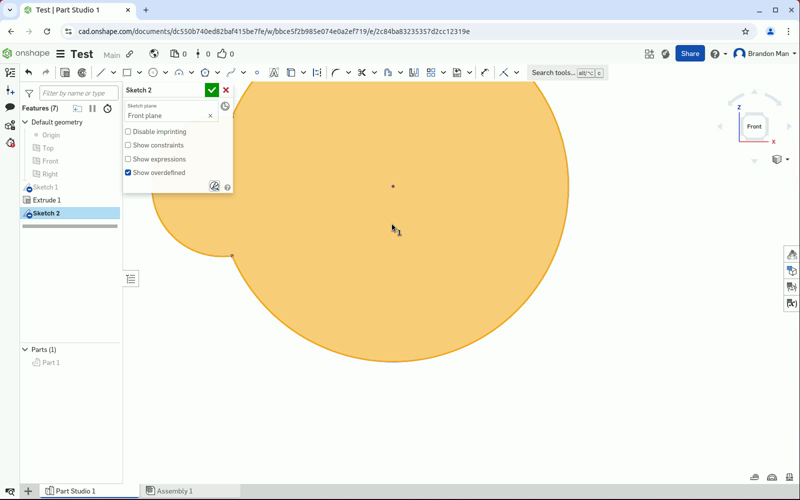
scroll(-6)
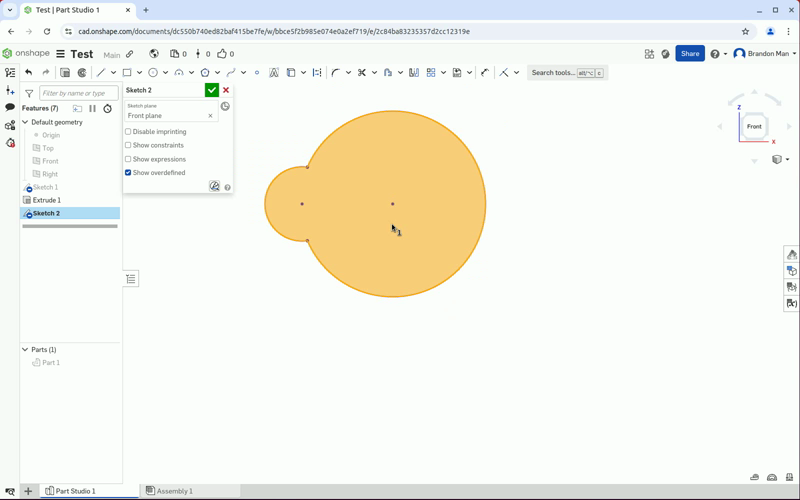
scroll(-6)
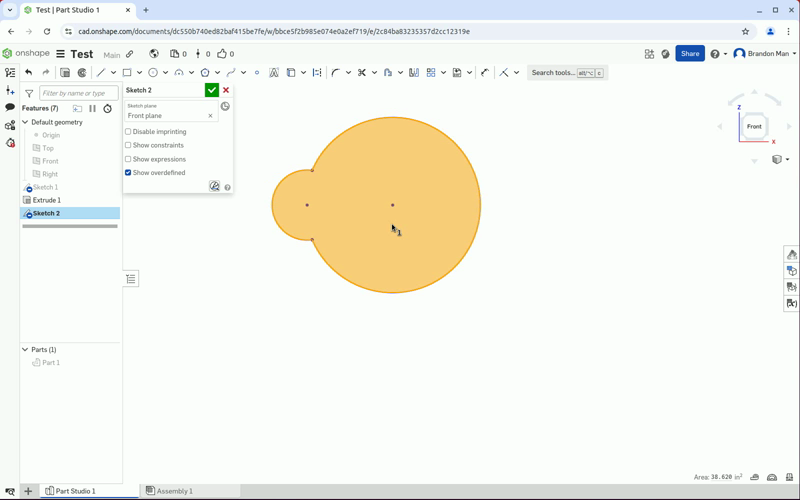
scroll(-6)
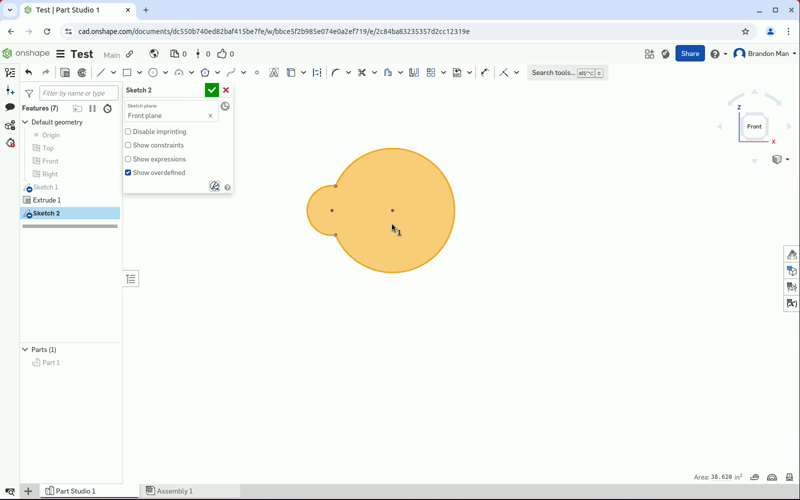
scroll(-6)
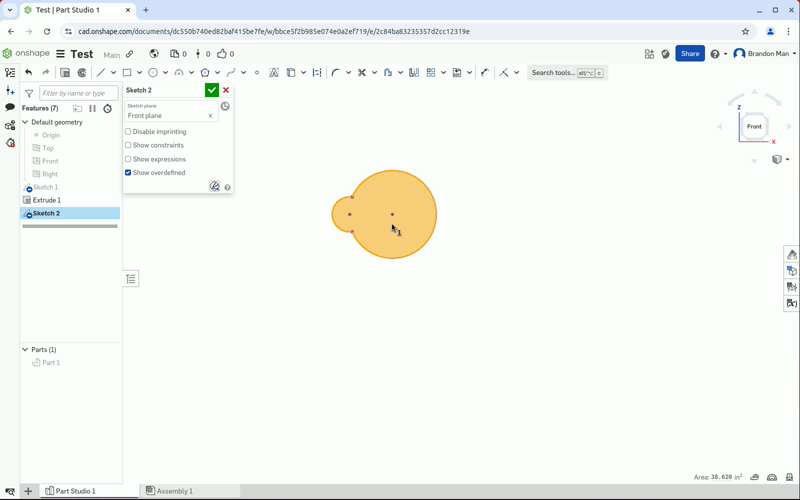
scroll(-6)
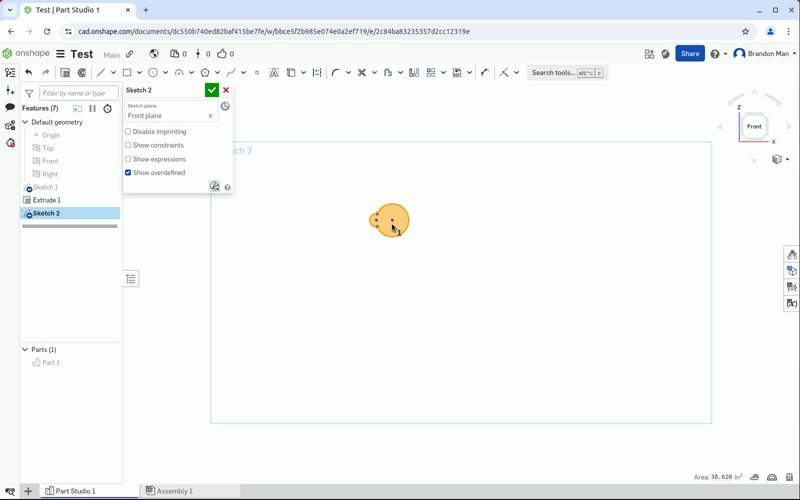
mouse_move(73, 352)
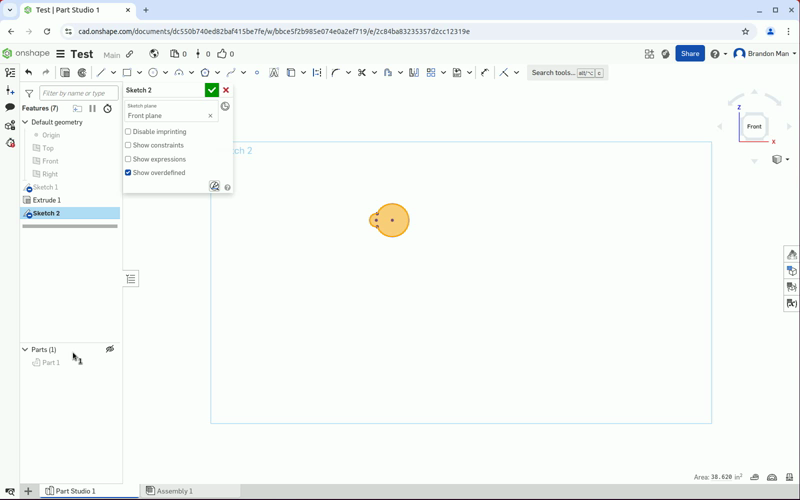
key(shift+y)
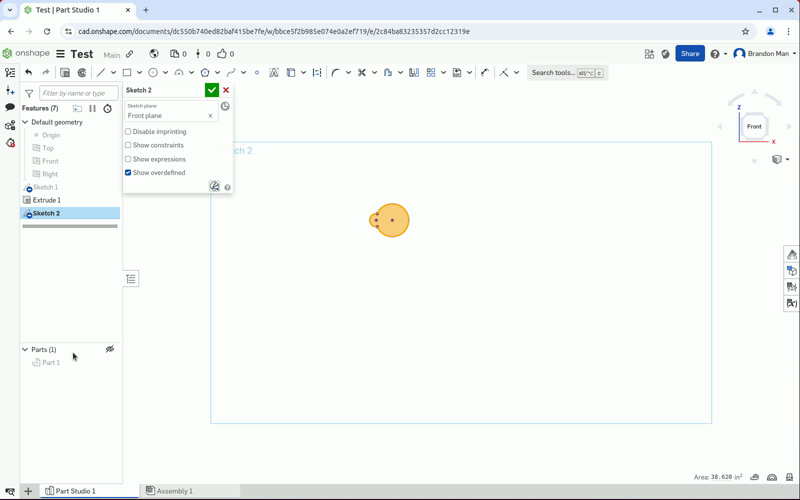
key(shift+e)
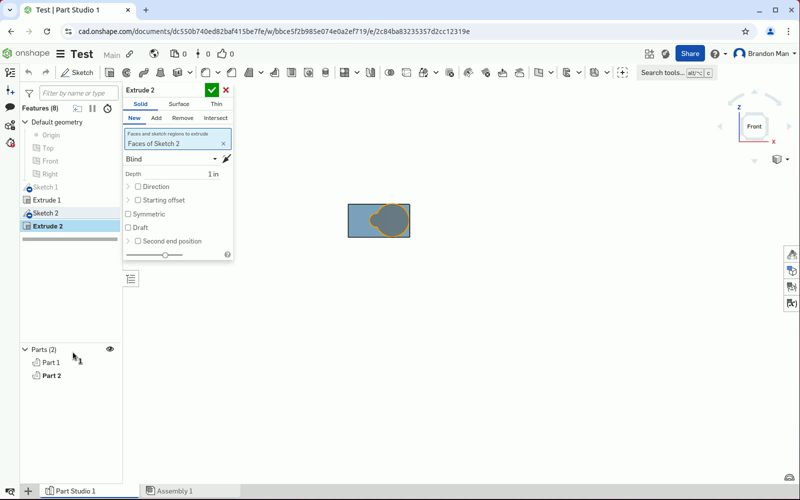
mouse_move(143, 106)
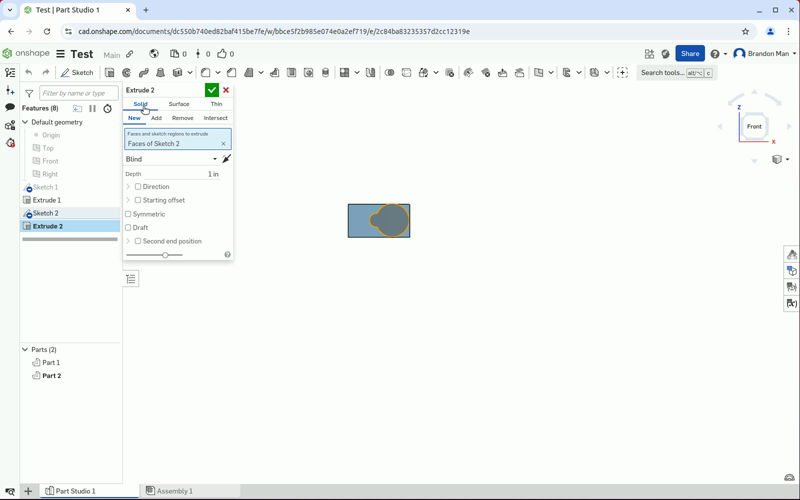
click(143, 106)
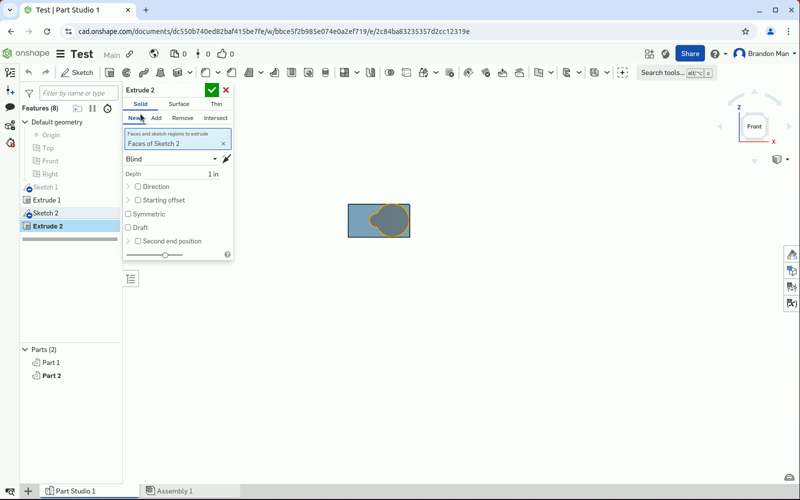
mouse_move(137, 120)
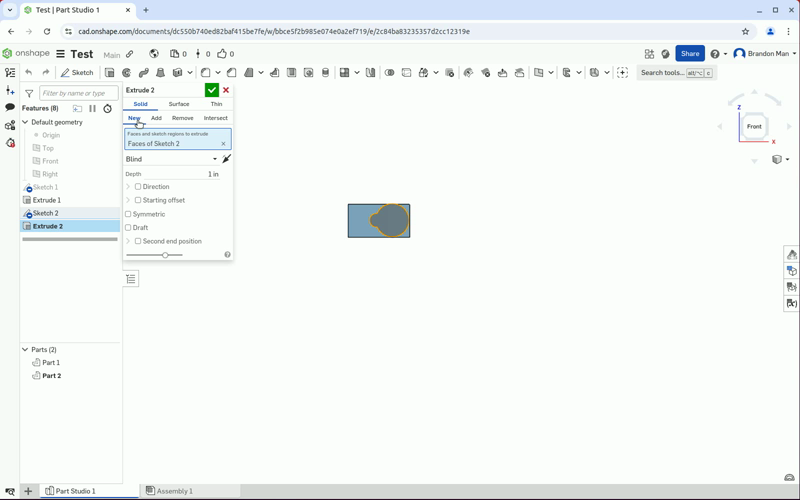
click(137, 120)
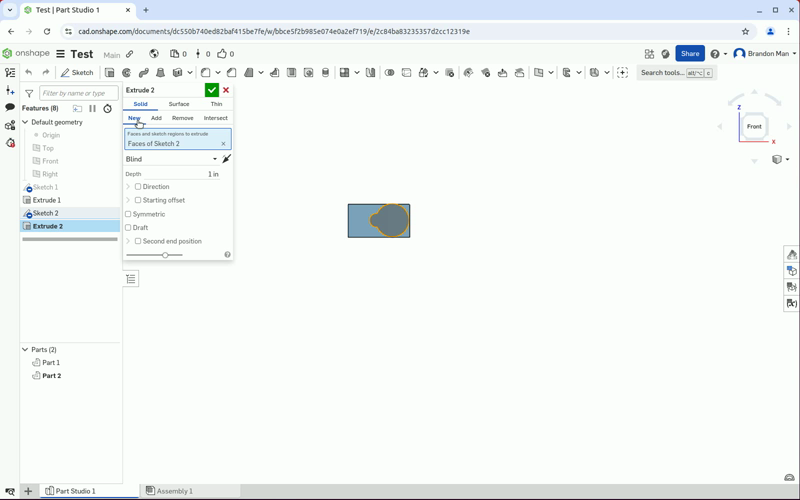
key(tab, 4)
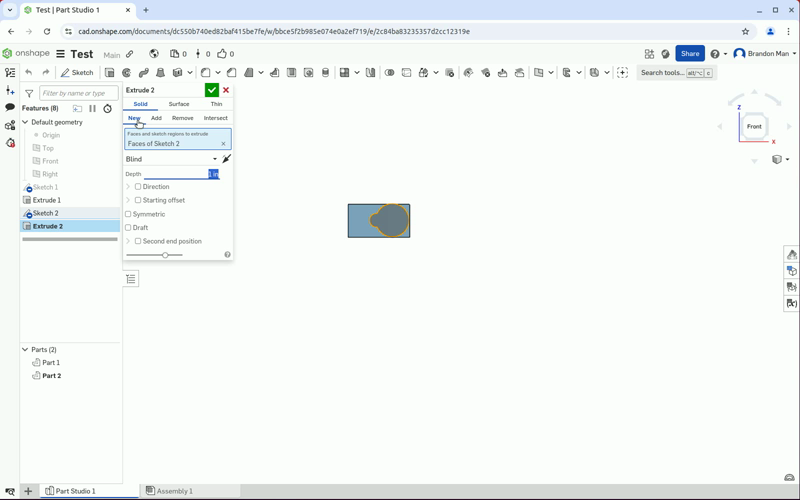
text(14.683)
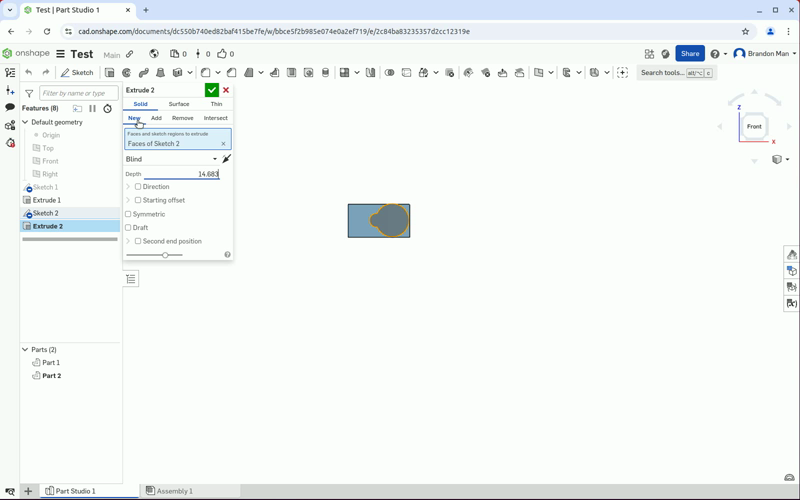
key(tab, 3)
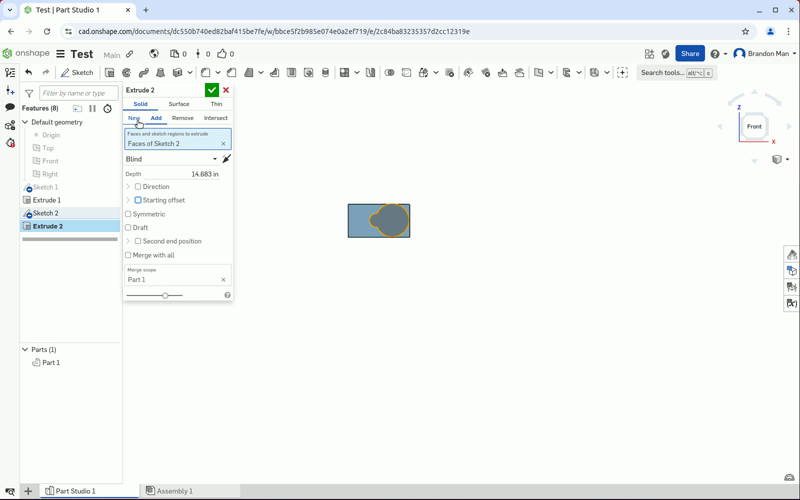
key(tab, 2)
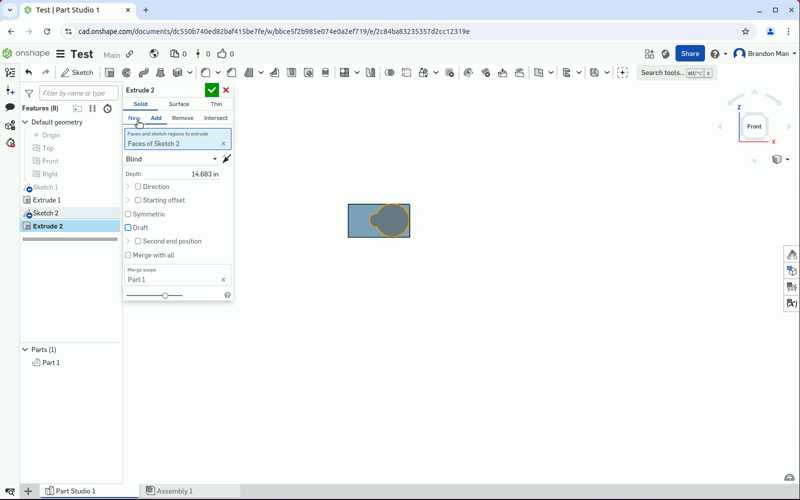
key(space)
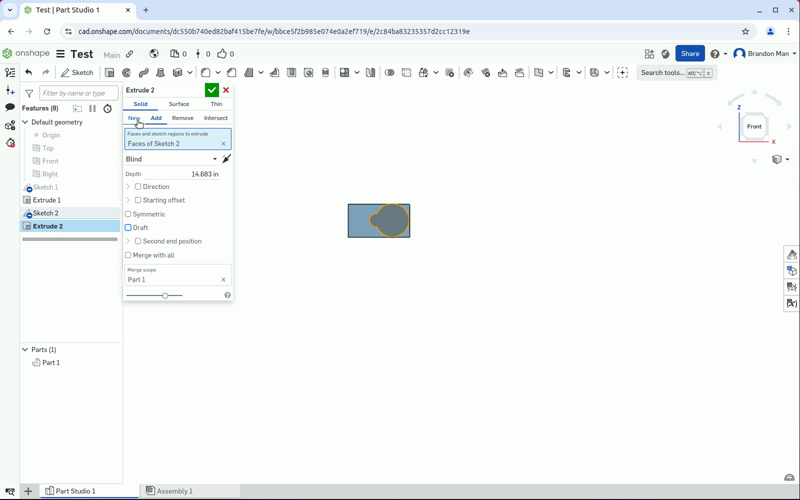
key(tab, 3)
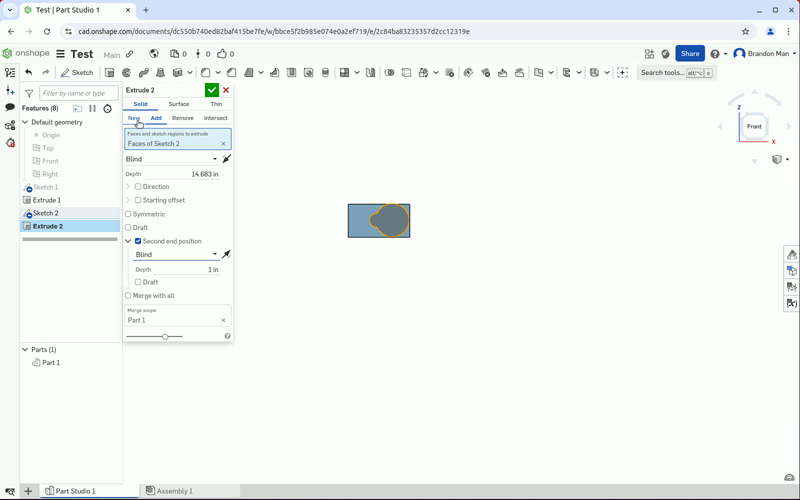
text(-2.166)
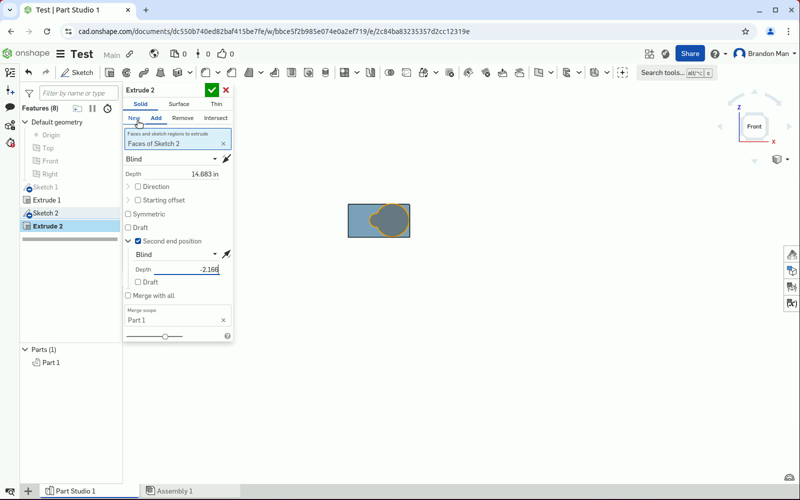
key(enter)
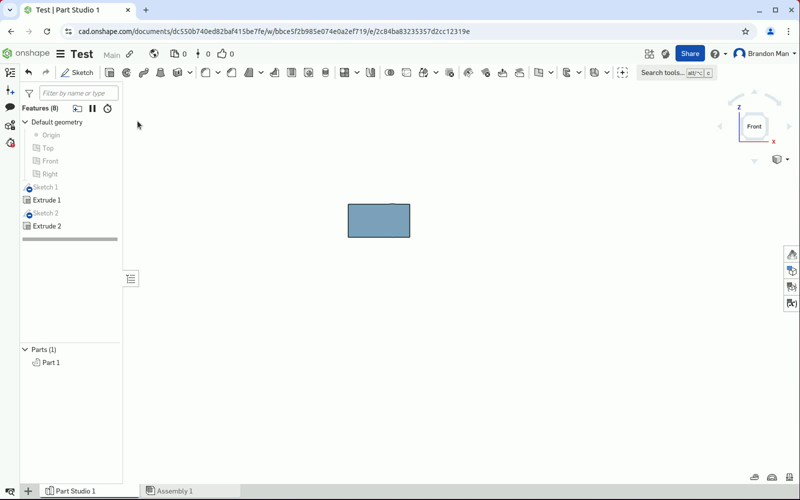
key(shift+h)
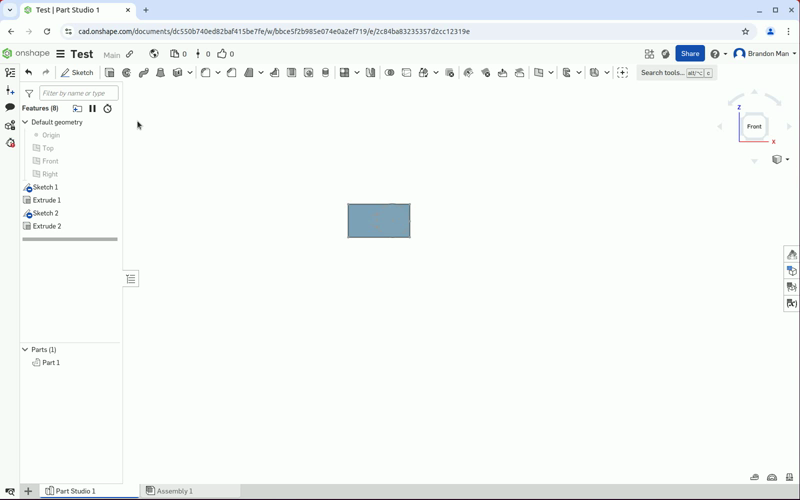
key(shift+h)
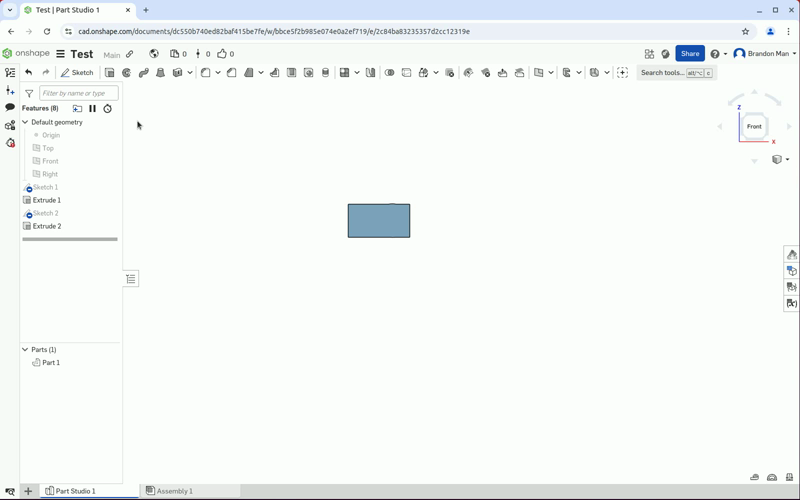
mouse_move(73, 189)
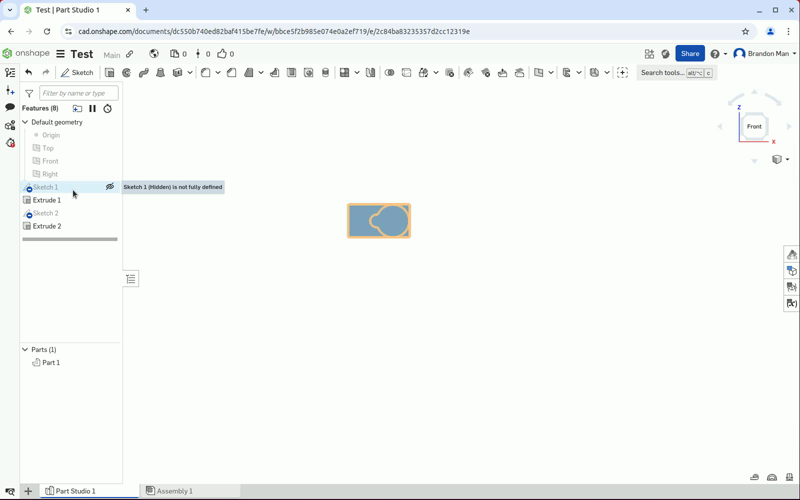
click(73, 189)
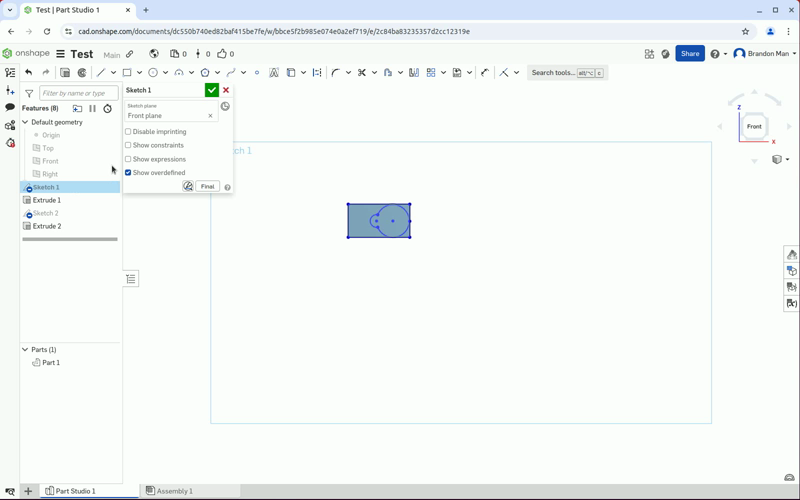
mouse_move(229, 92)
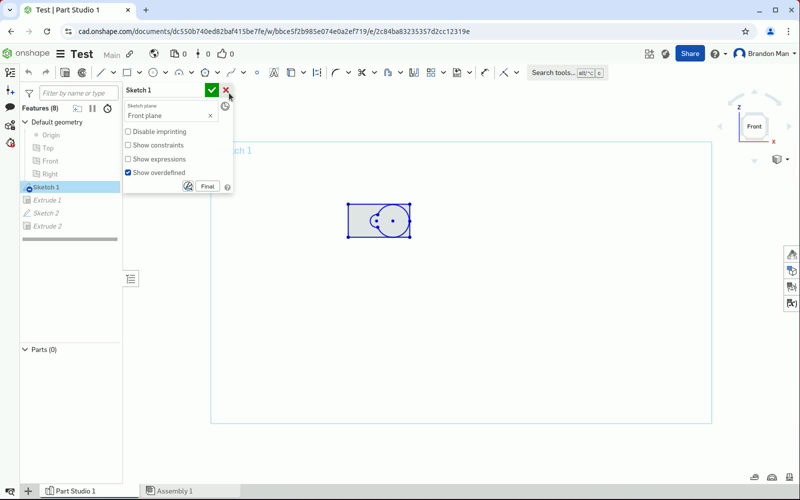
click(229, 92)
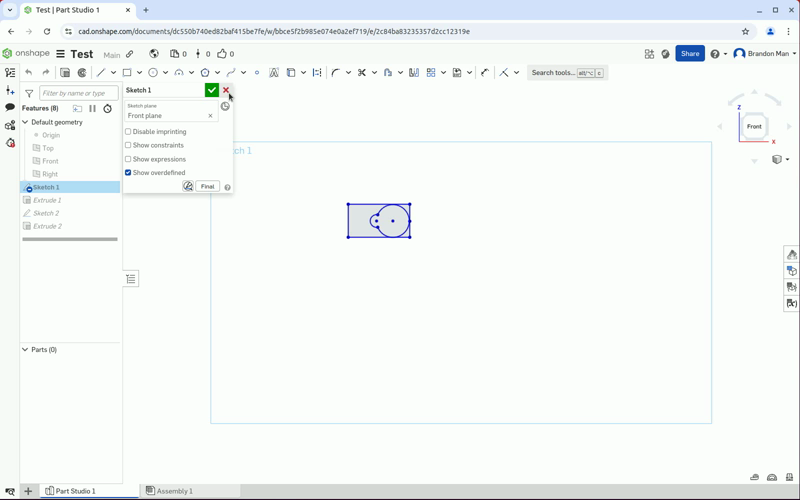
key(shift+s)
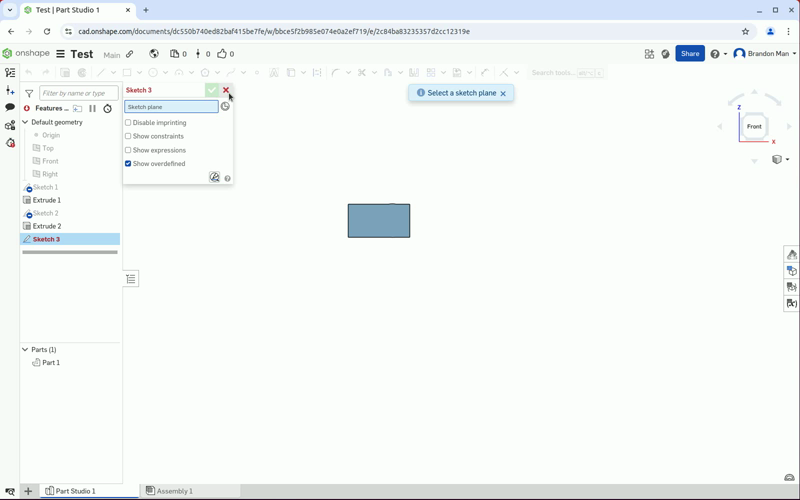
mouse_move(73, 163)
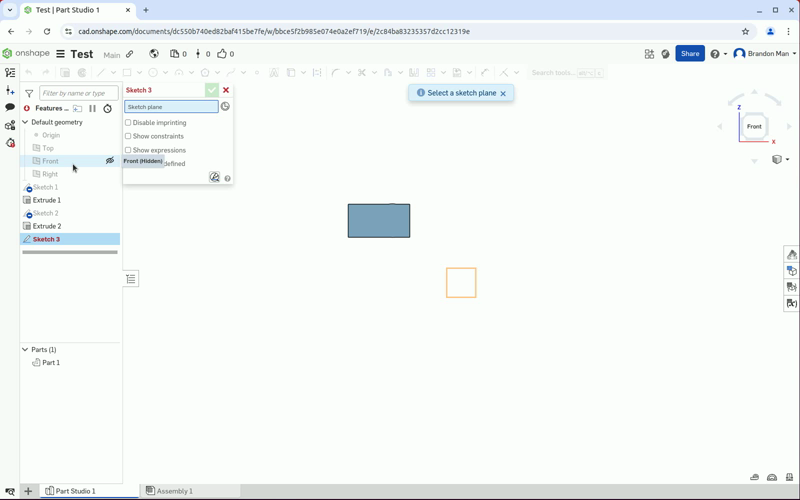
click(73, 163)
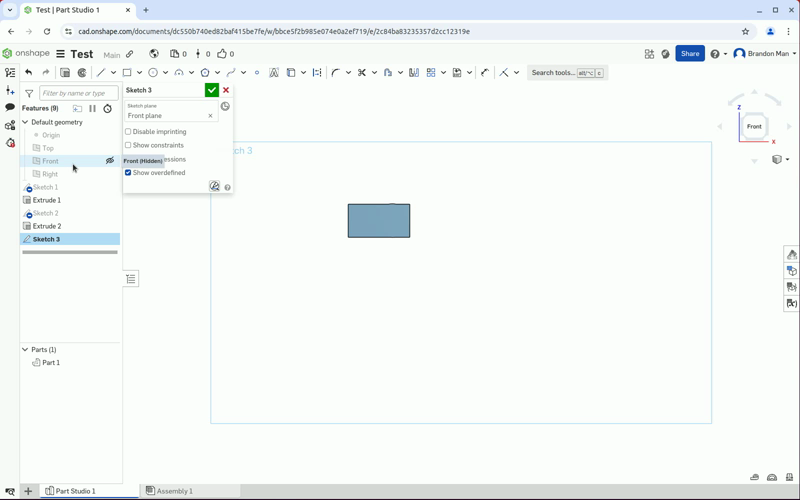
mouse_move(73, 352)
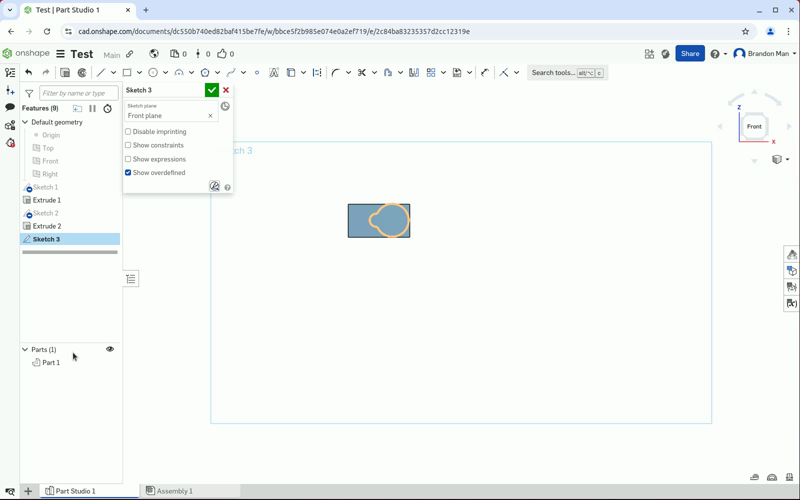
key(y)
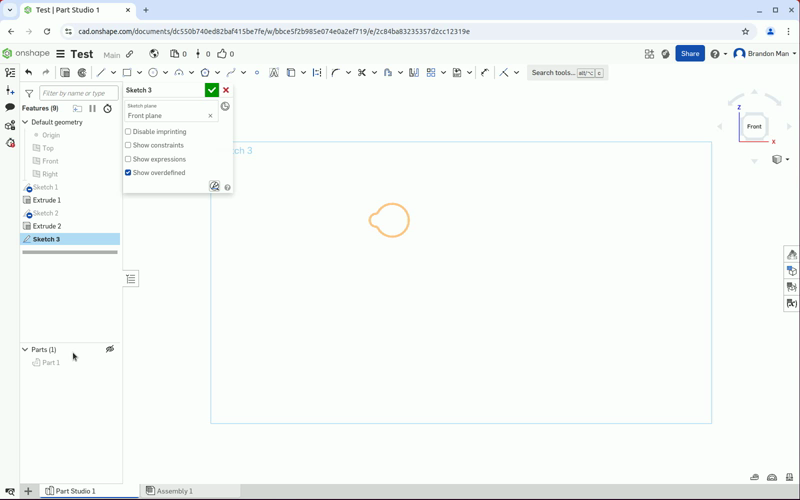
key(a)
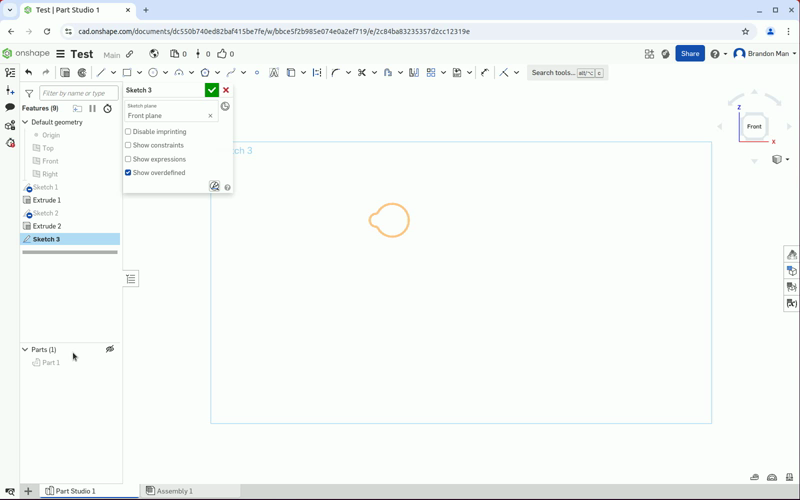
key_down(shift)
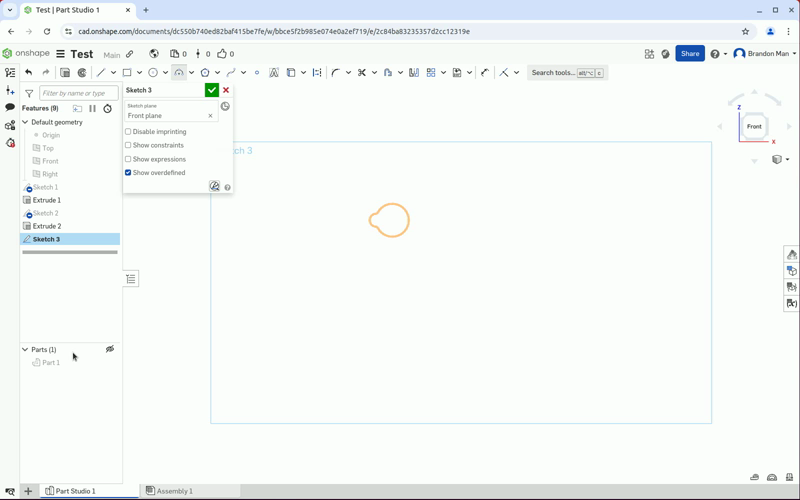
mouse_move(377, 226)
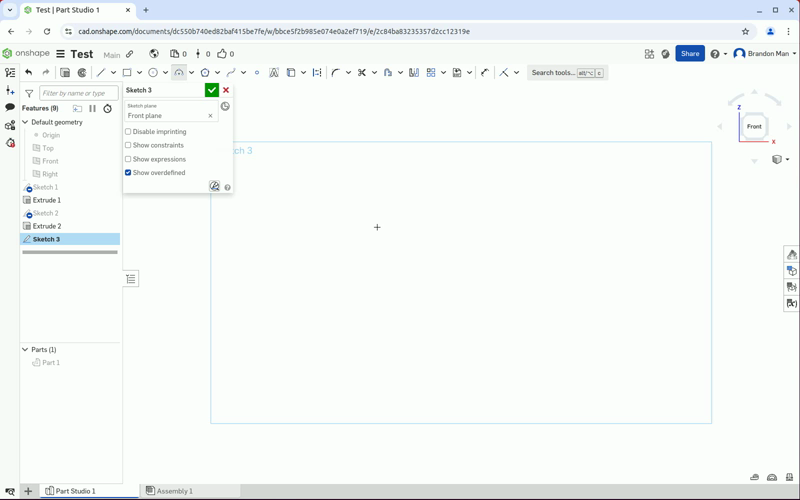
click(377, 226)
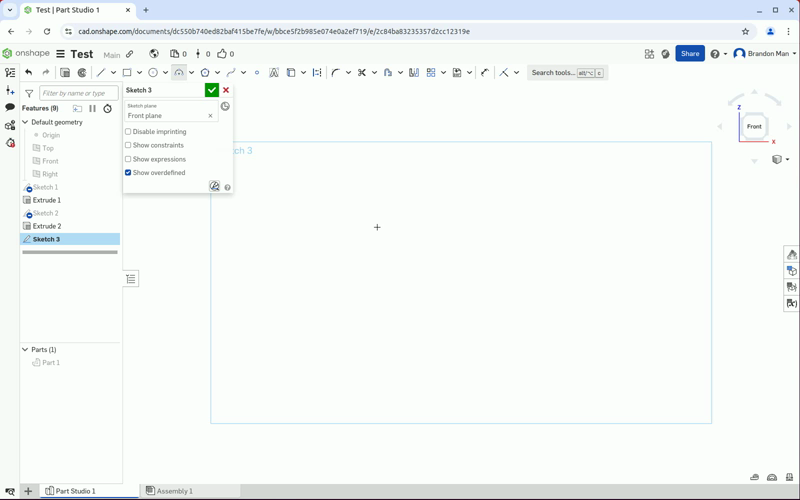
key_up(shift)
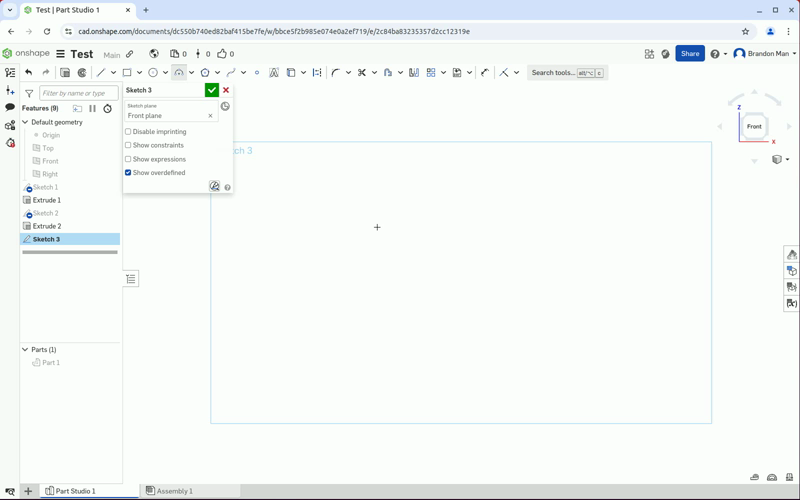
key_down(shift)
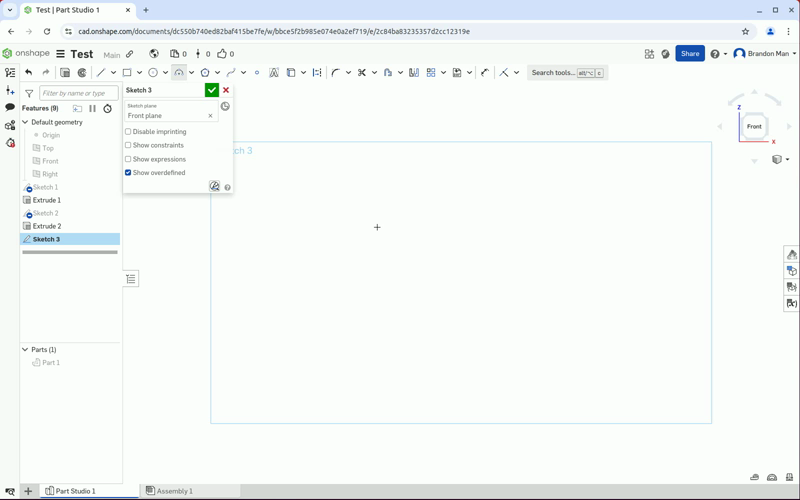
mouse_move(377, 213)
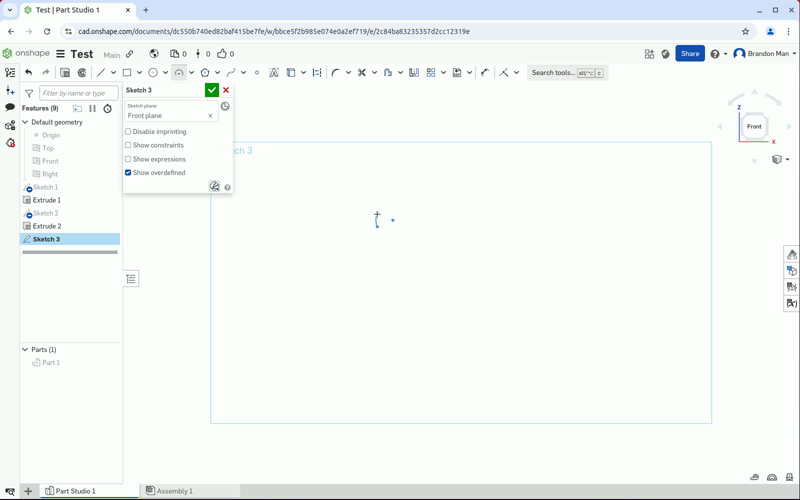
click(377, 213)
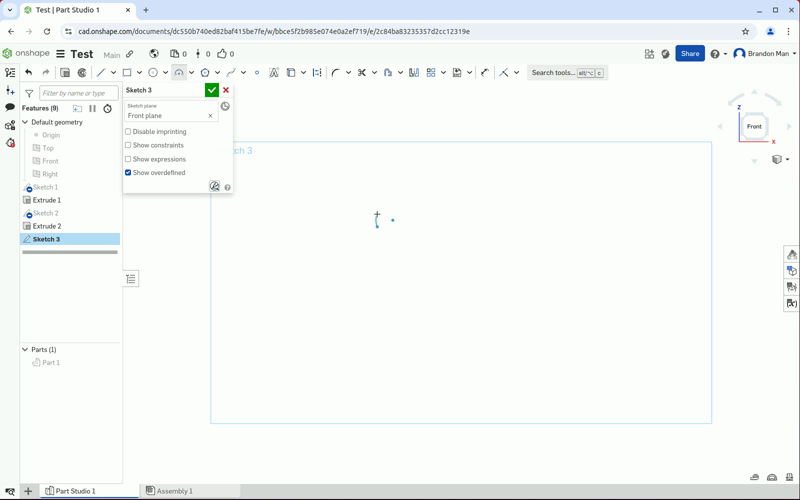
mouse_move(408, 220)
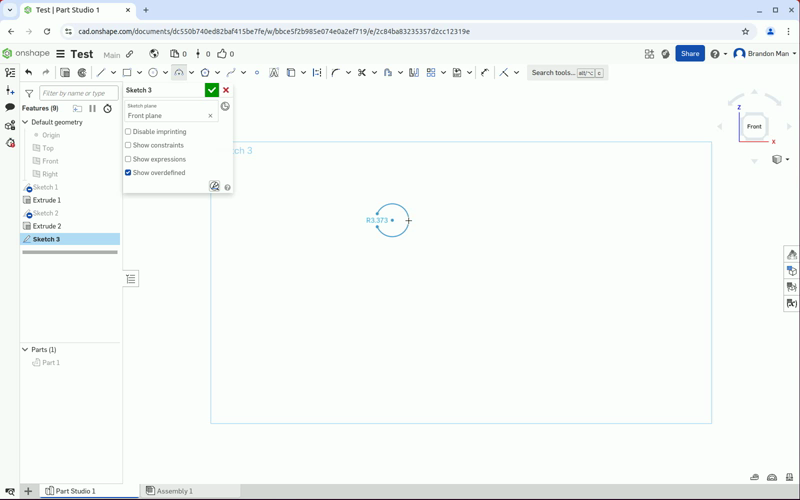
click(408, 220)
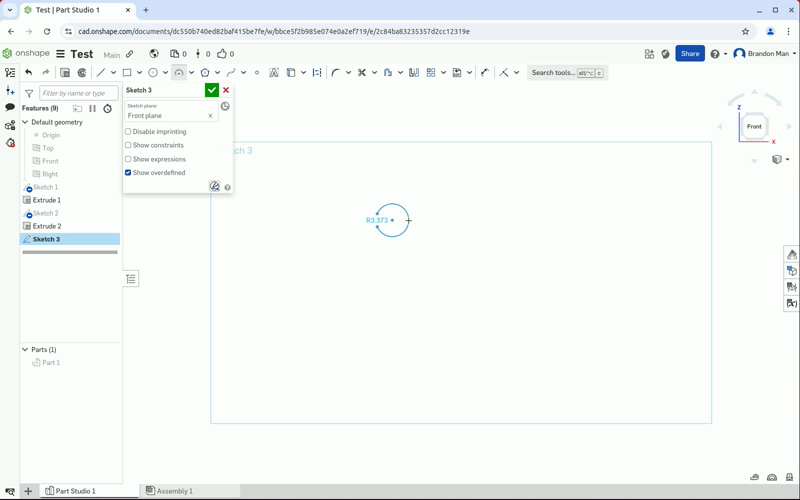
key_up(shift)
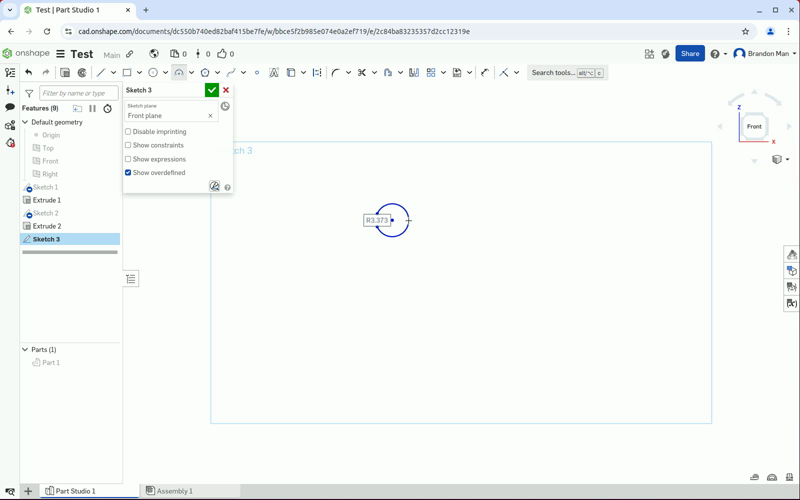
mouse_move(377, 213)
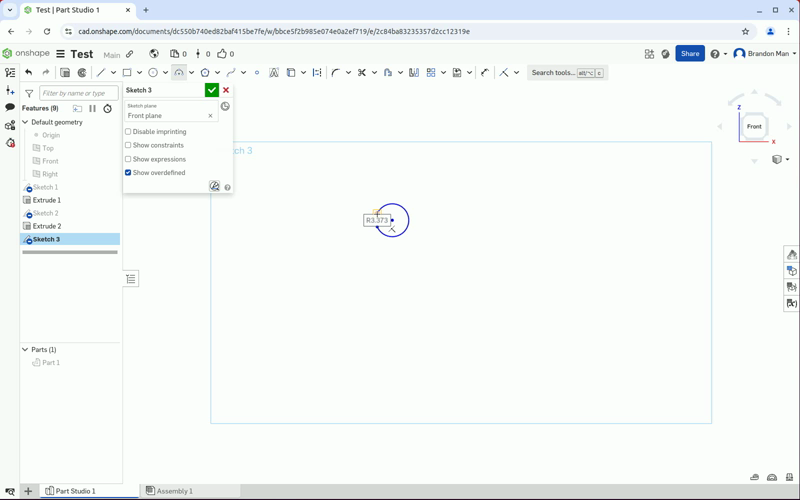
click(377, 213)
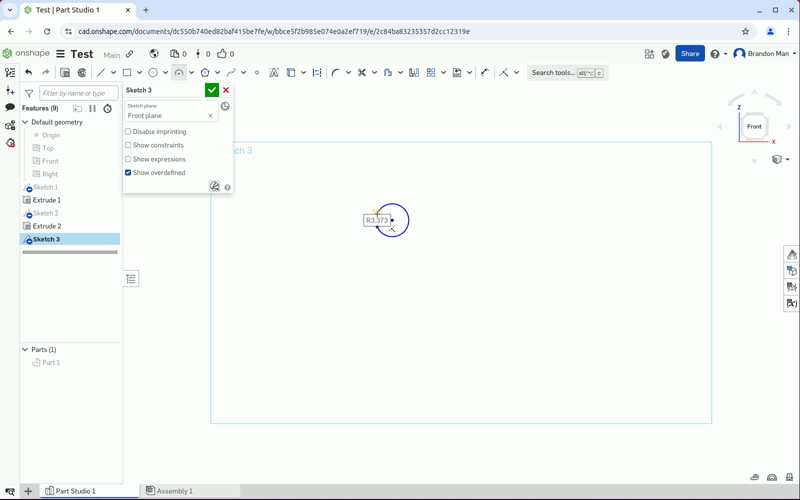
mouse_move(377, 226)
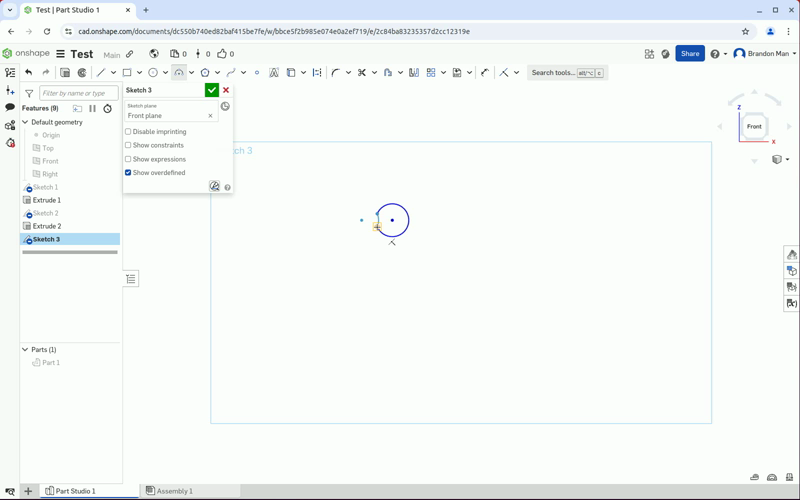
click(377, 226)
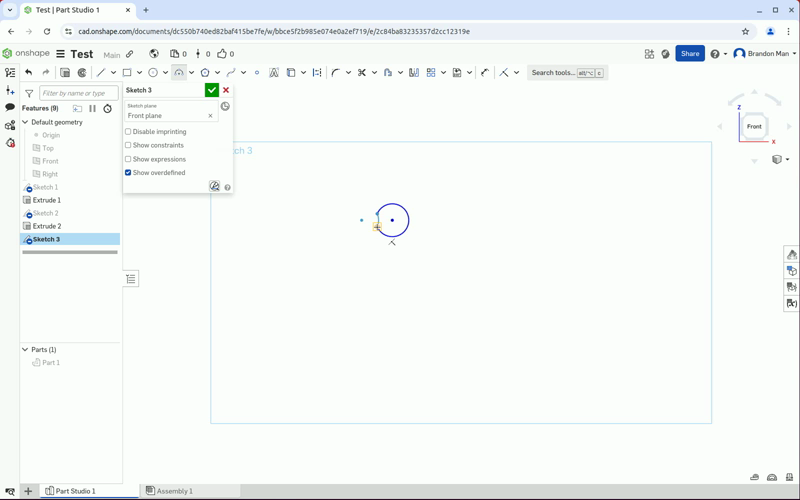
key_down(shift)
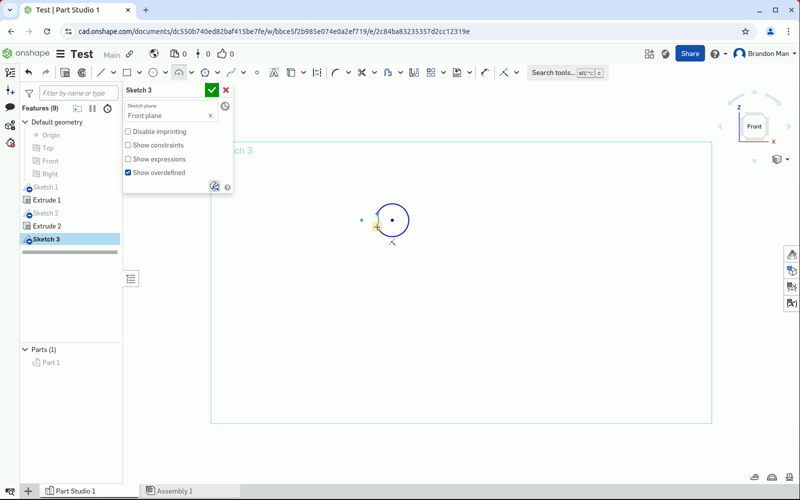
mouse_move(369, 220)
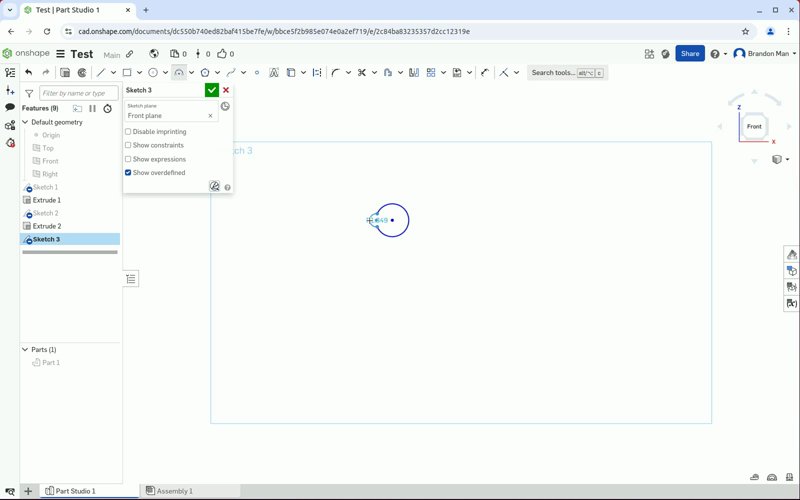
click(369, 220)
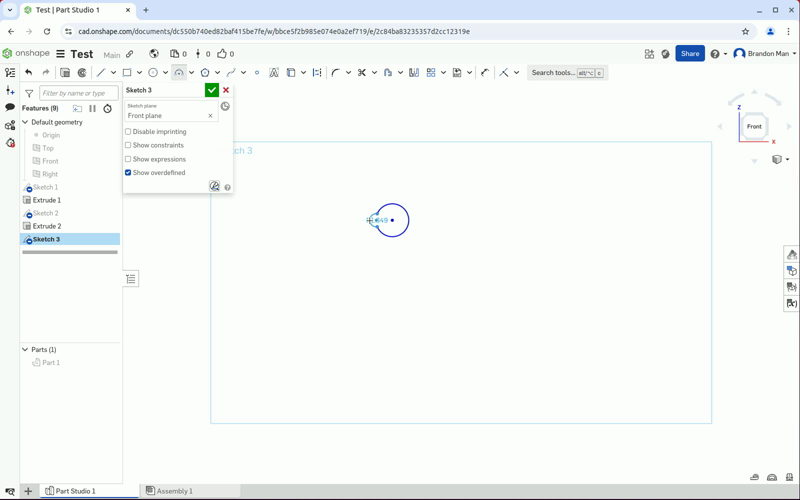
key_up(shift)
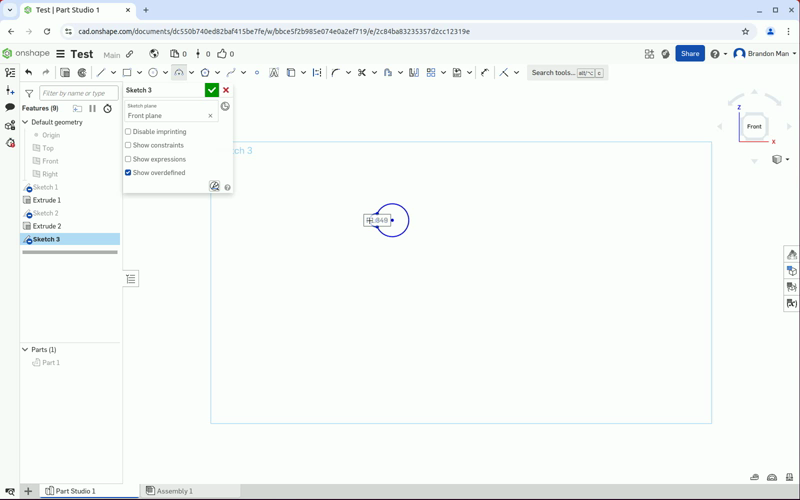
key(esc)
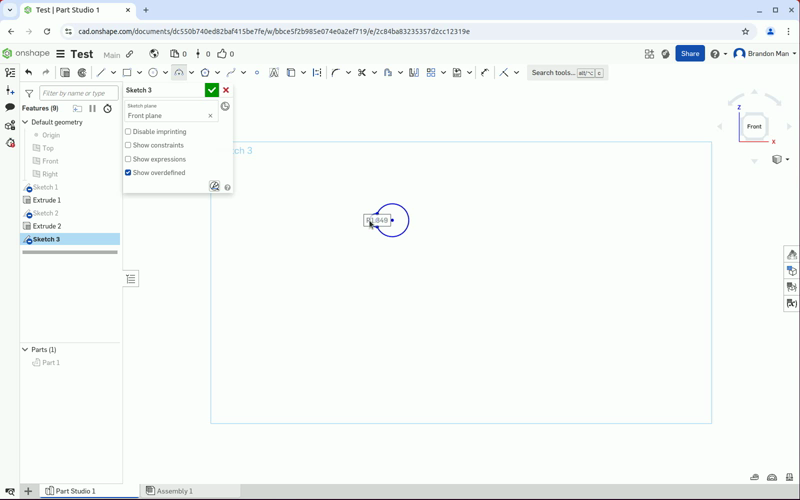
mouse_move(378, 222)
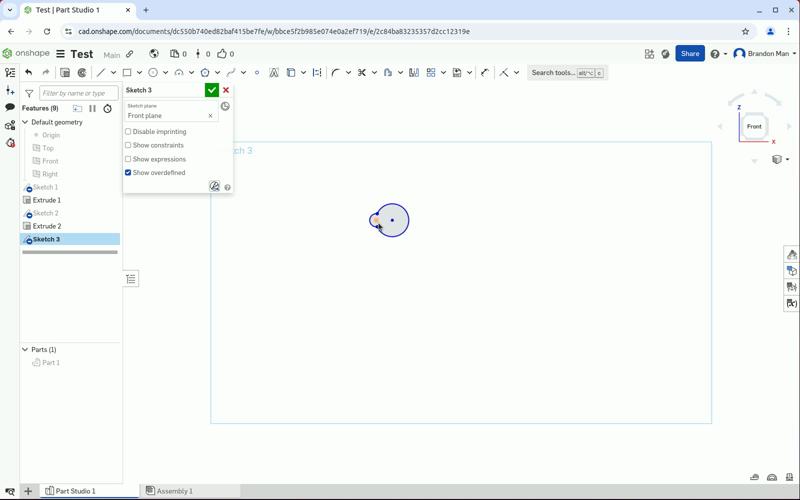
scroll(6)
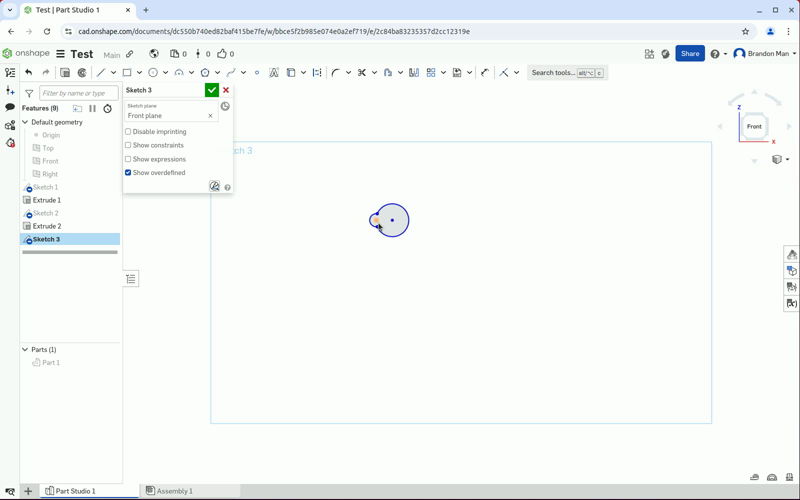
scroll(6)
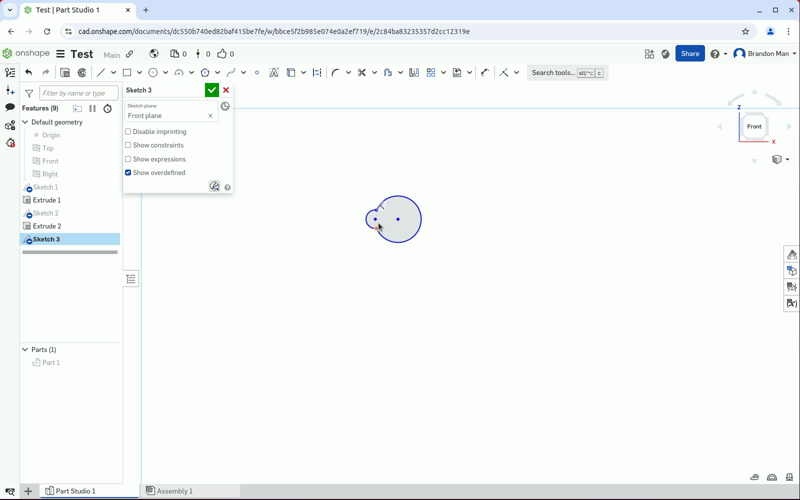
scroll(6)
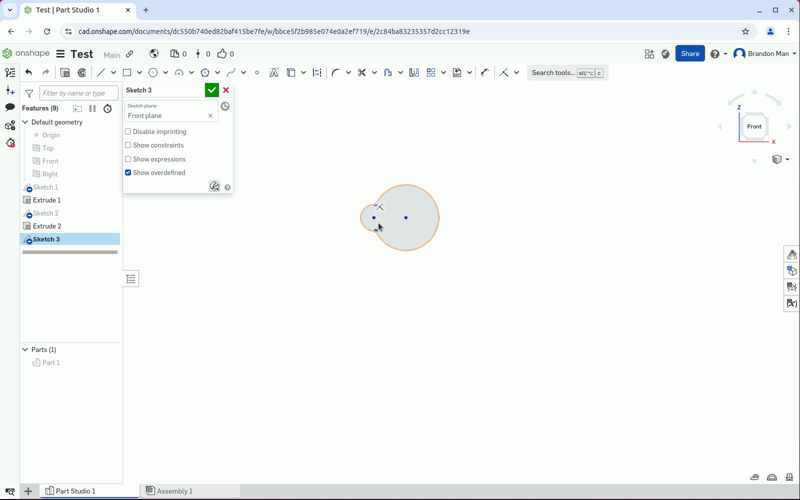
scroll(6)
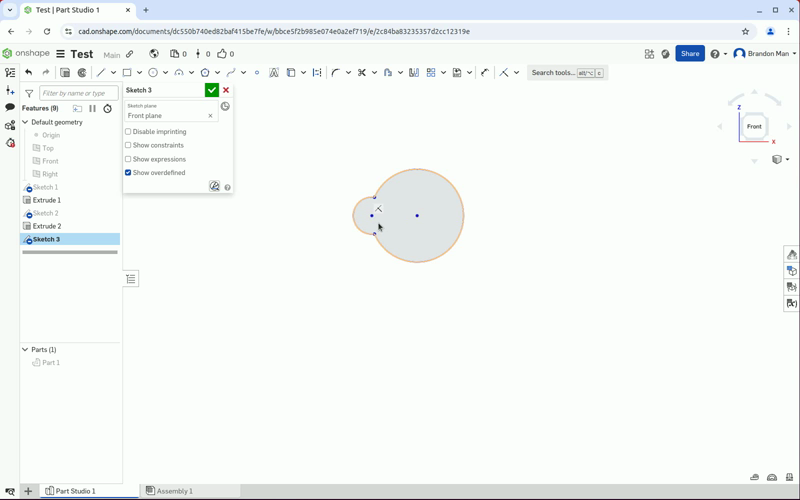
scroll(6)
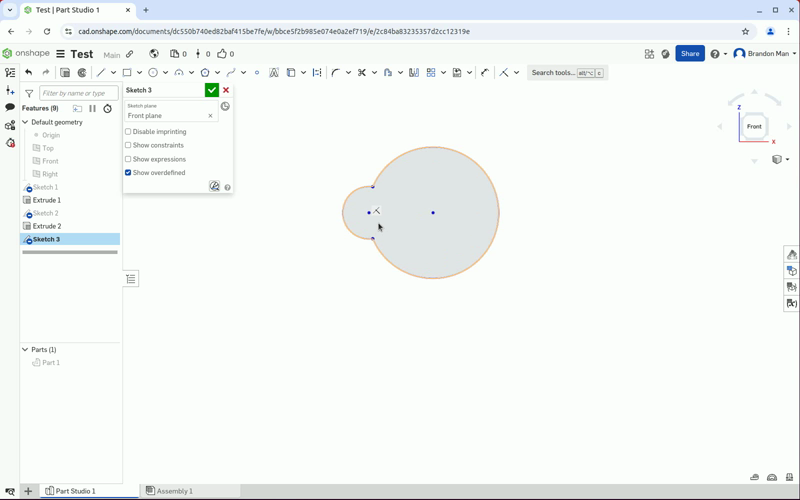
scroll(6)
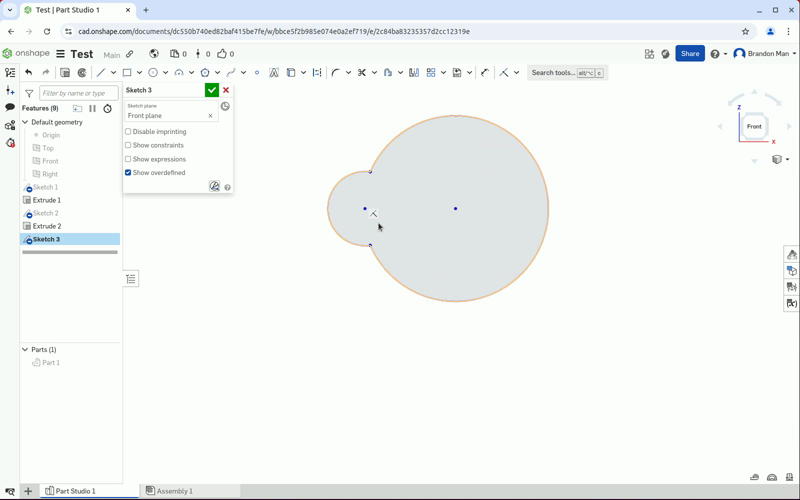
scroll(6)
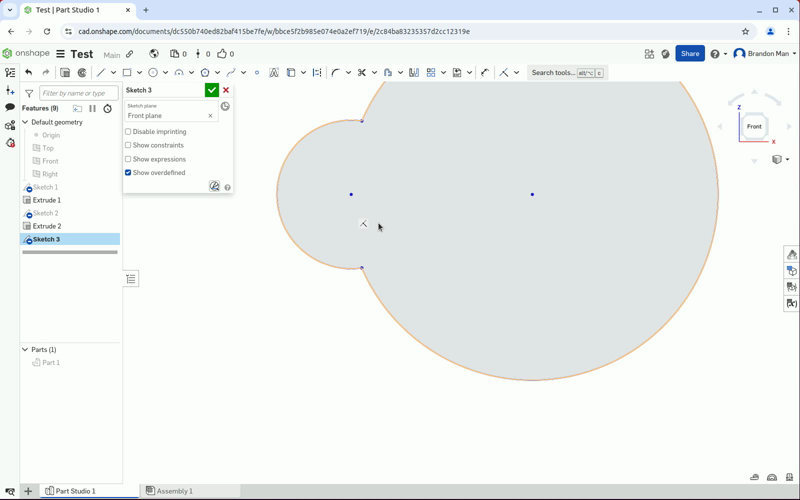
click(378, 222)
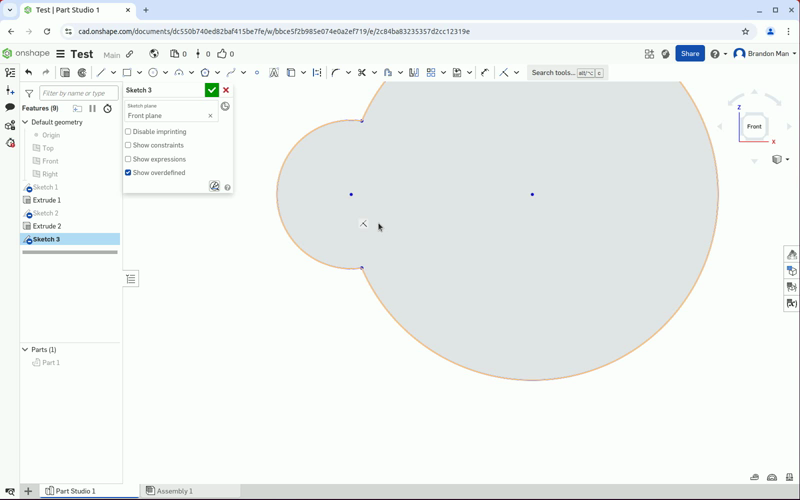
scroll(-6)
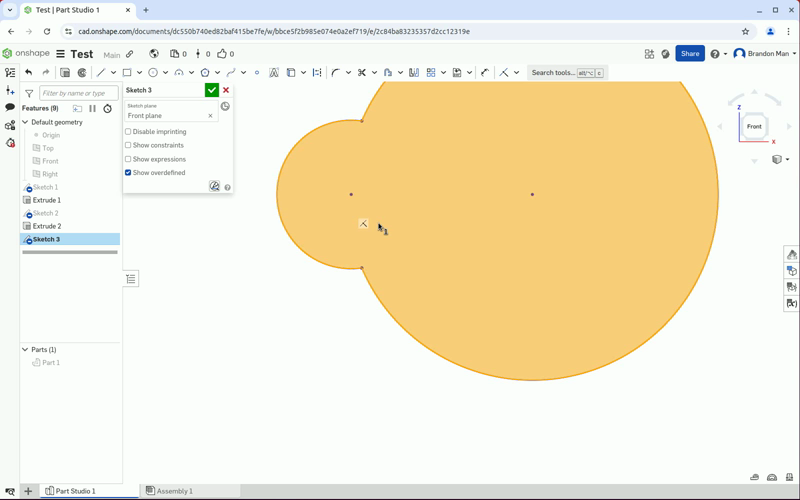
scroll(-6)
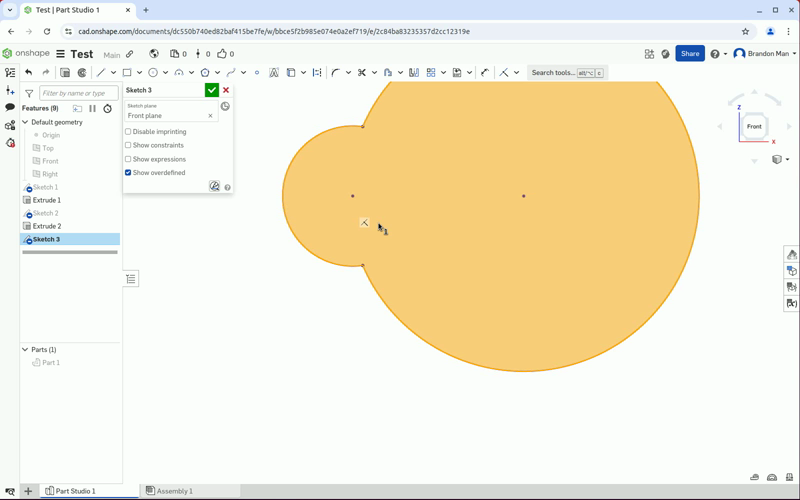
scroll(-6)
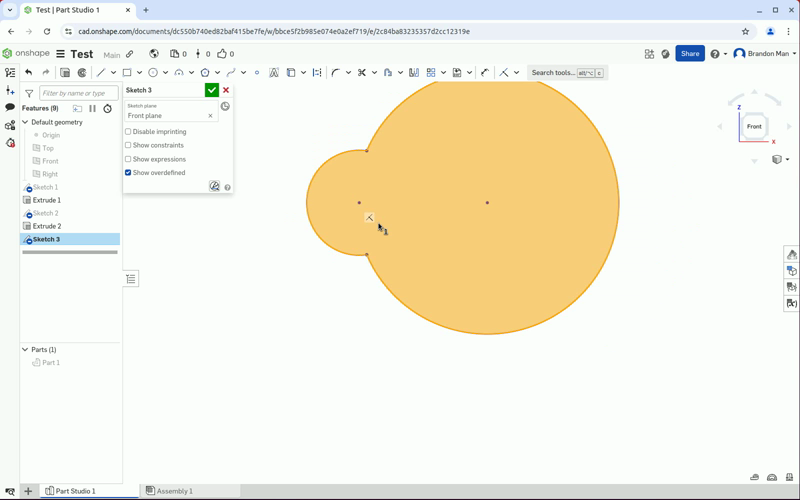
scroll(-6)
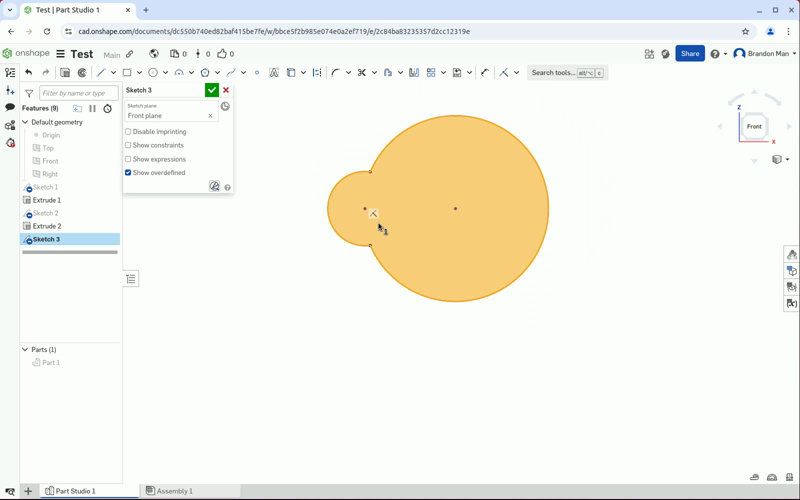
scroll(-6)
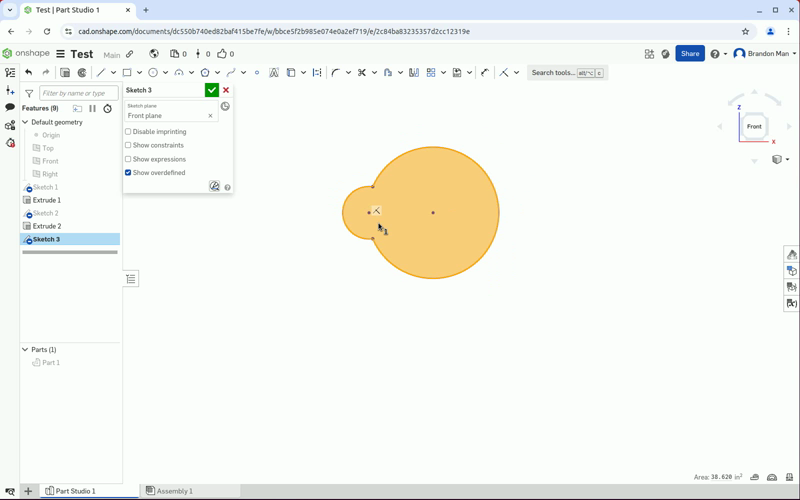
scroll(-6)
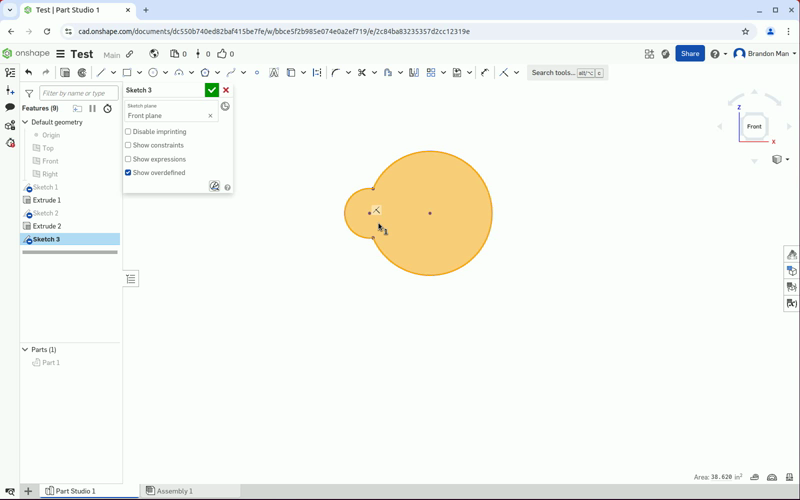
scroll(-6)
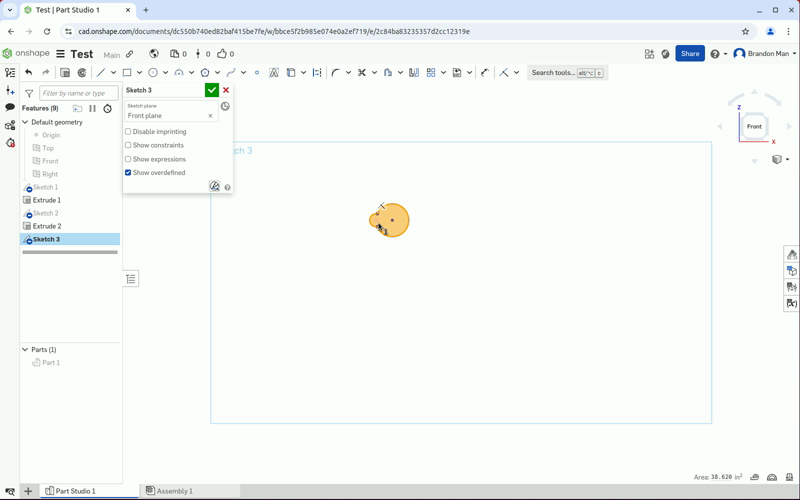
mouse_move(73, 352)
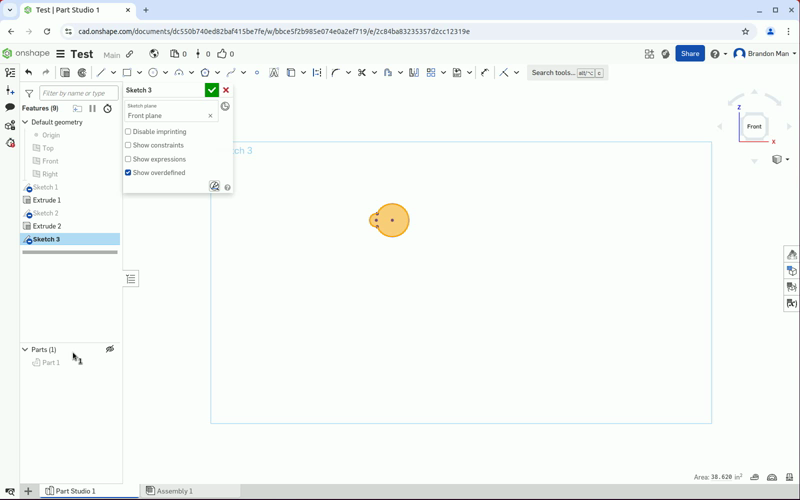
key(shift+y)
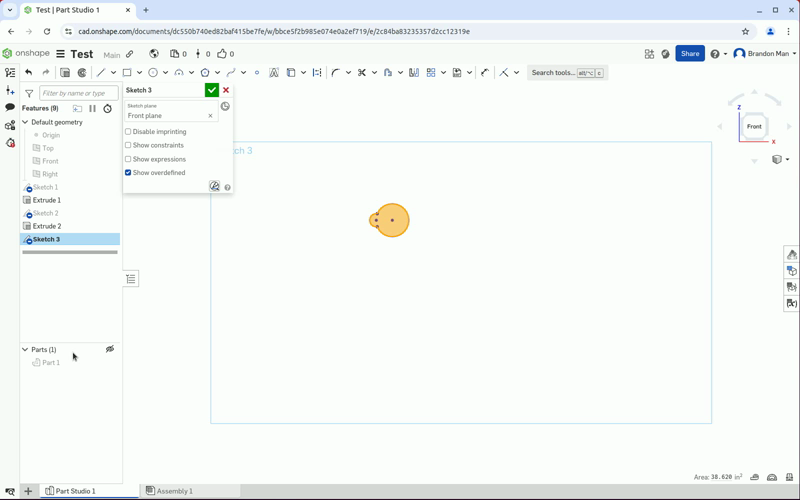
key(shift+e)
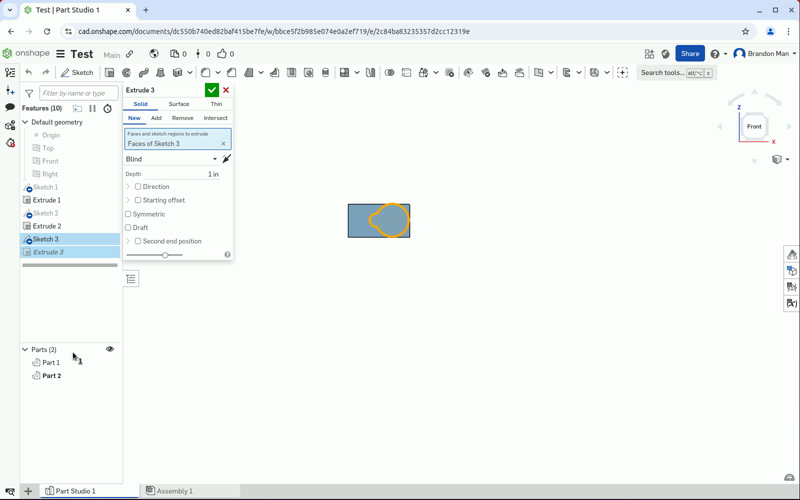
mouse_move(143, 106)
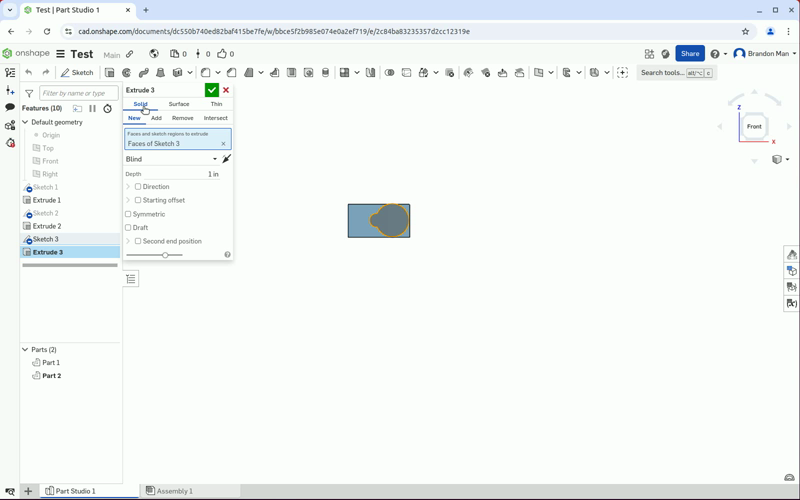
click(143, 106)
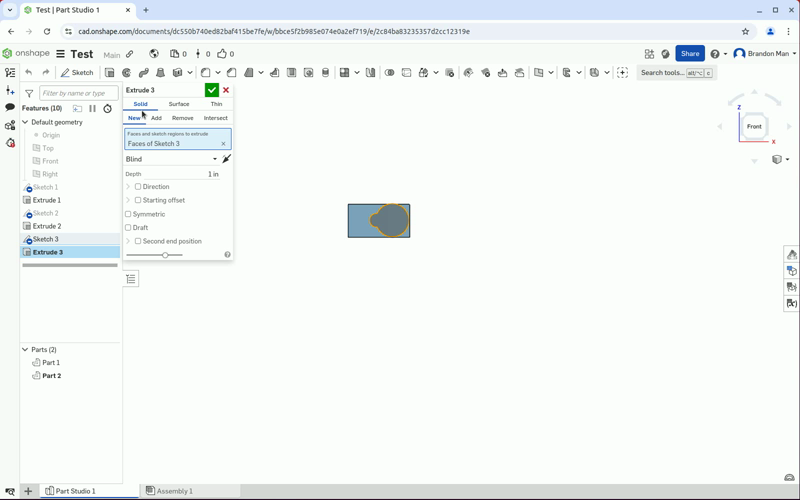
mouse_move(137, 120)
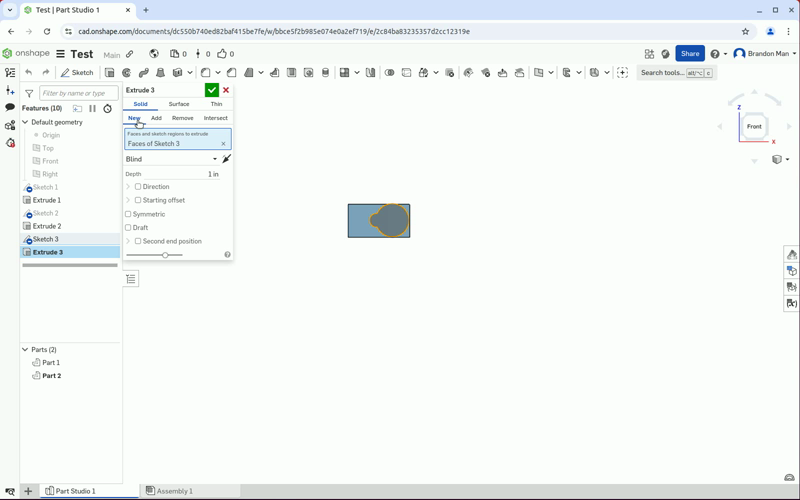
click(137, 120)
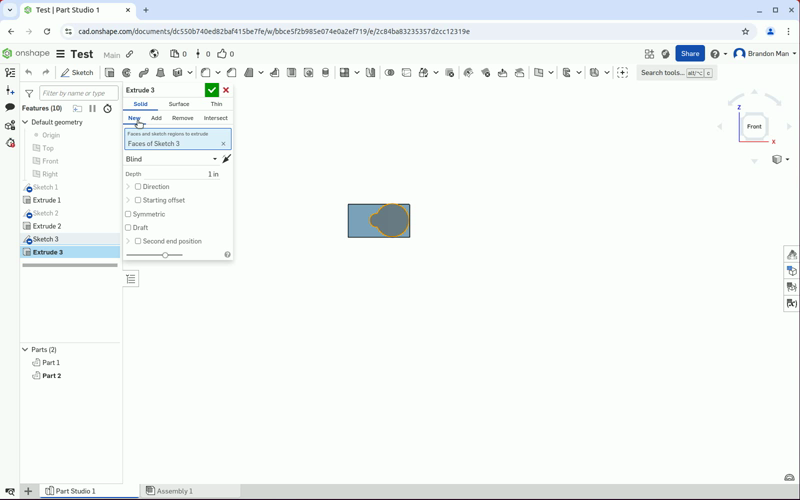
key(tab, 4)
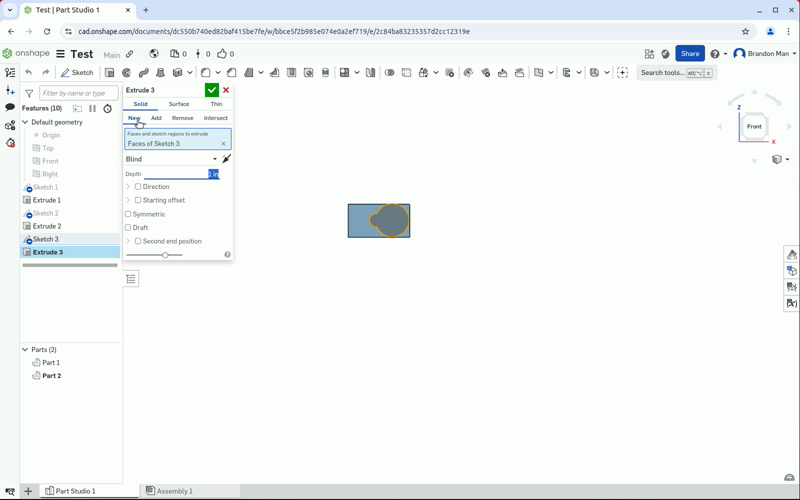
text(14.202)
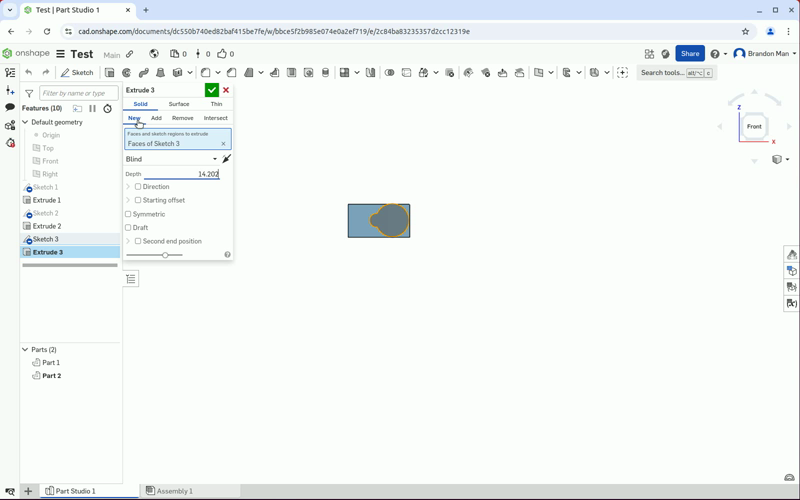
key(enter)
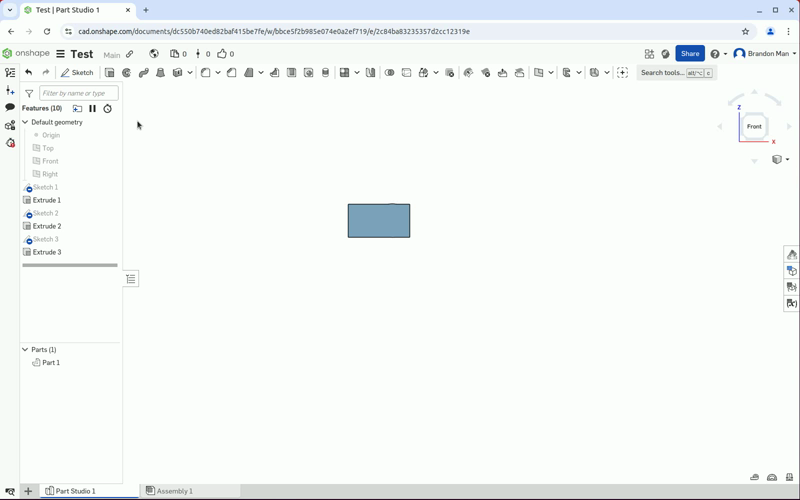
key(shift+h)
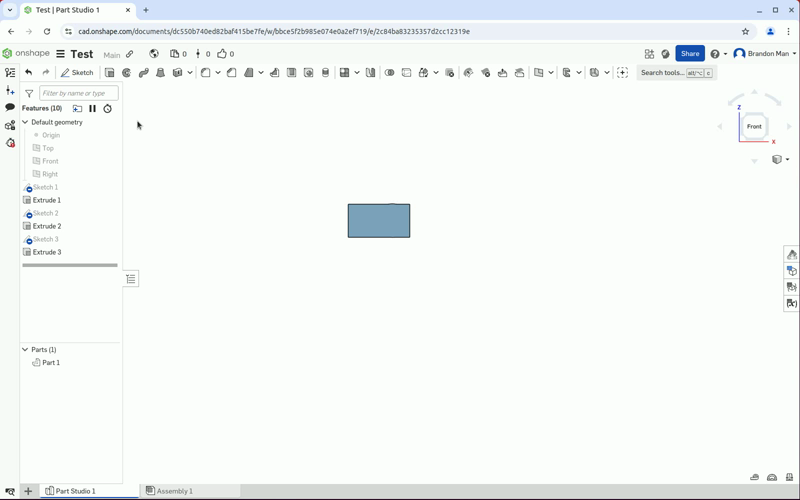
key(shift+h)
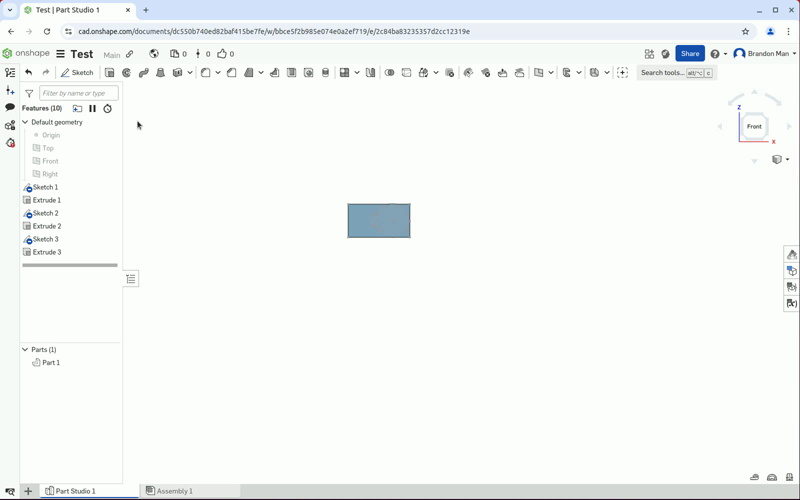
key(shift+7)
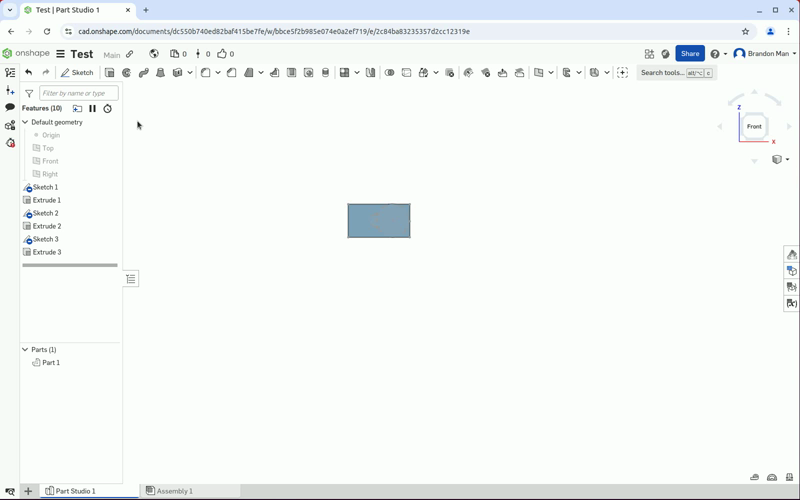
key(left, 2)
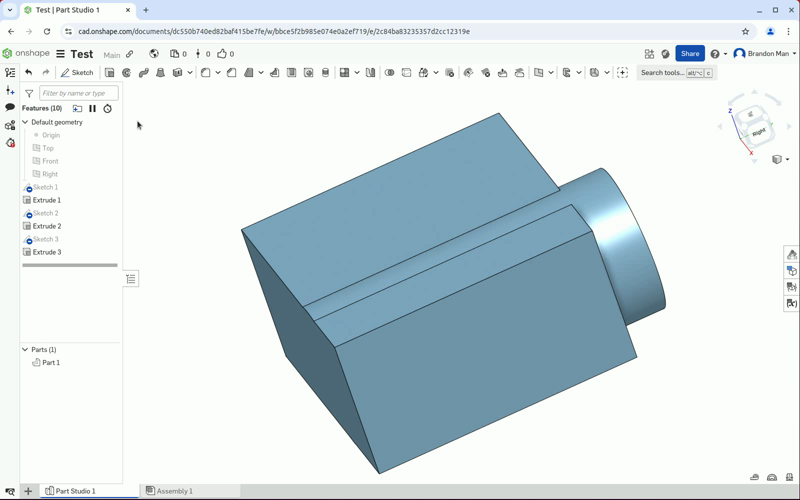
key(down, 2)
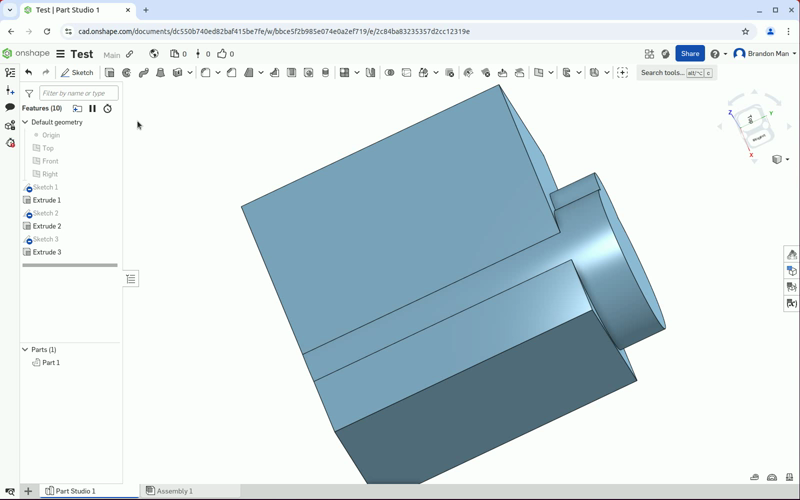
key(up, 2)
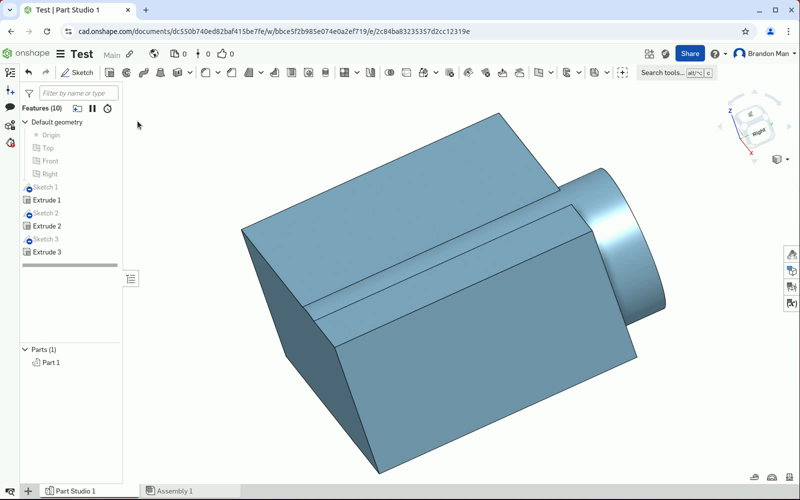
key(right, 2)
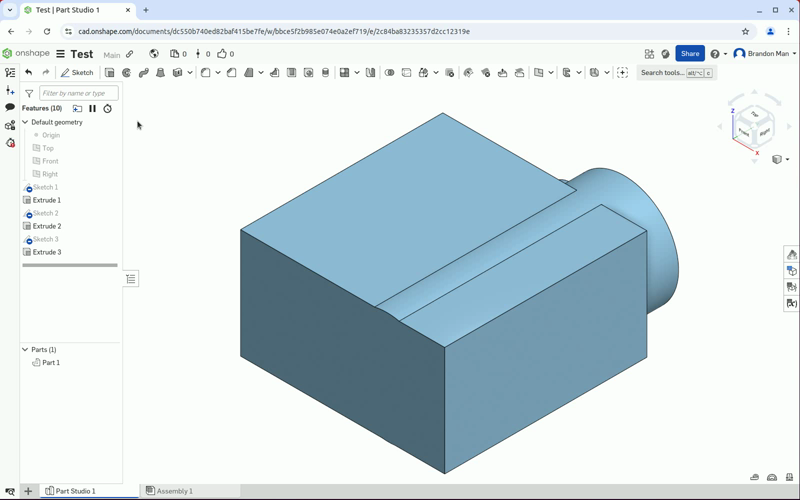
mouse_move(73, 189)
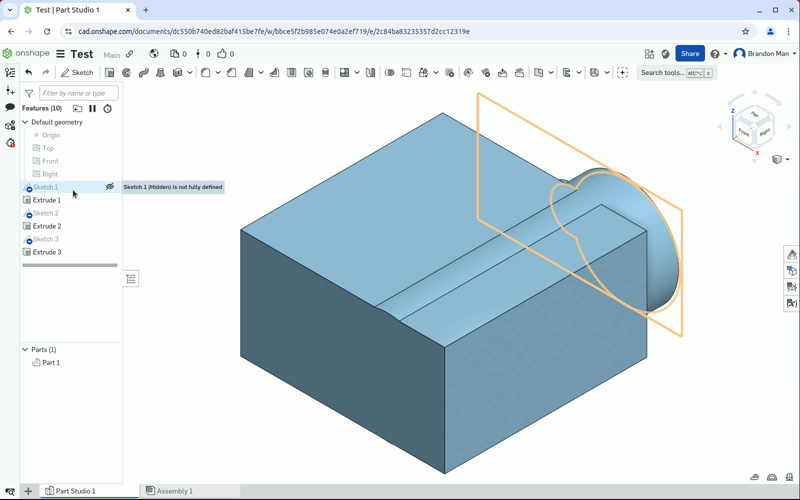
click(73, 189)